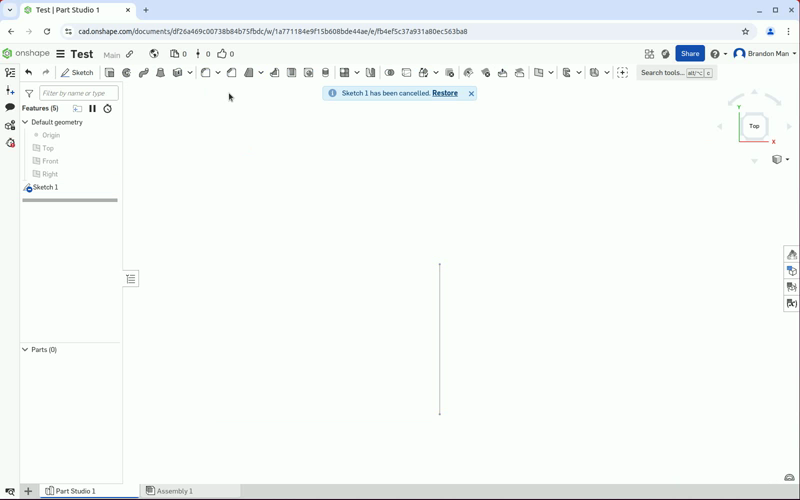
key(shift+h)
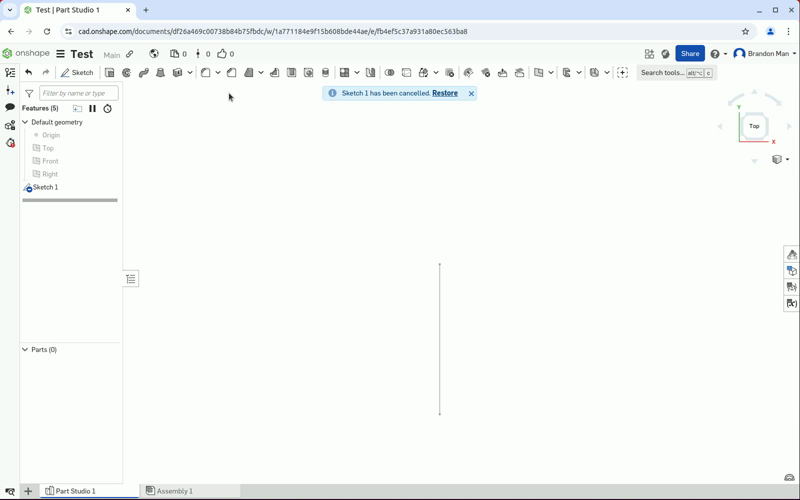
key(shift+s)
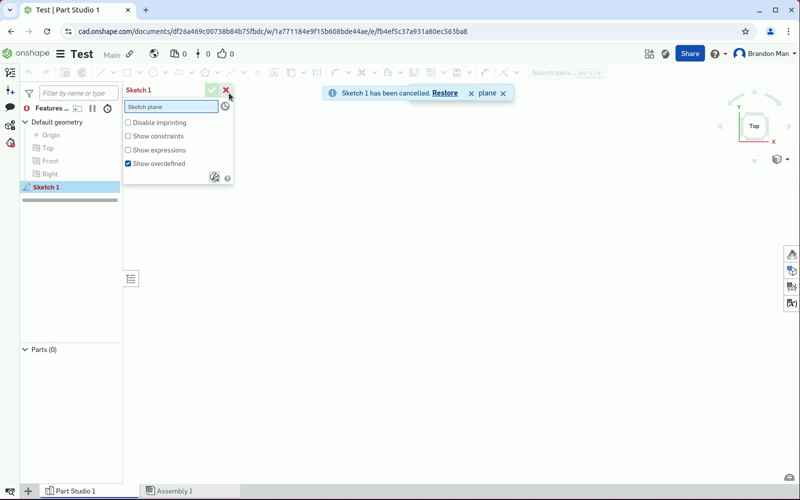
mouse_move(73, 150)
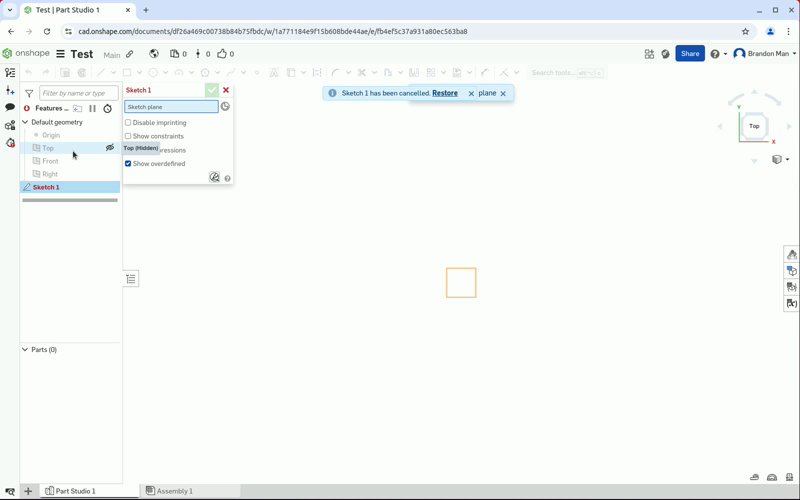
click(73, 150)
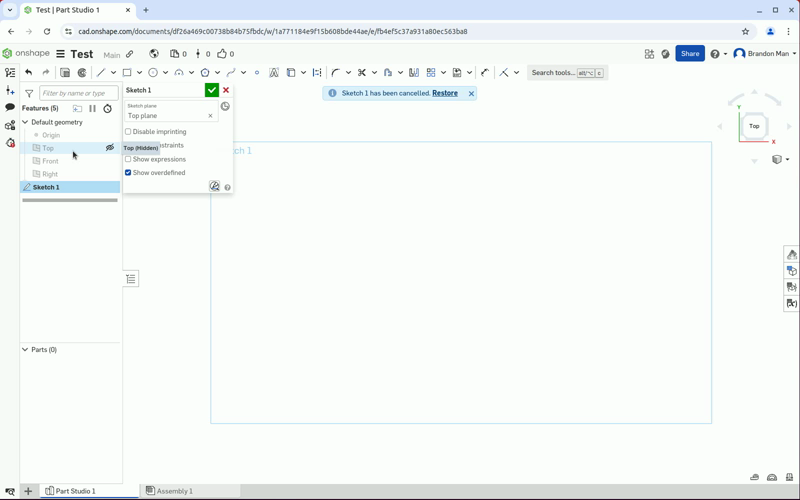
mouse_move(73, 352)
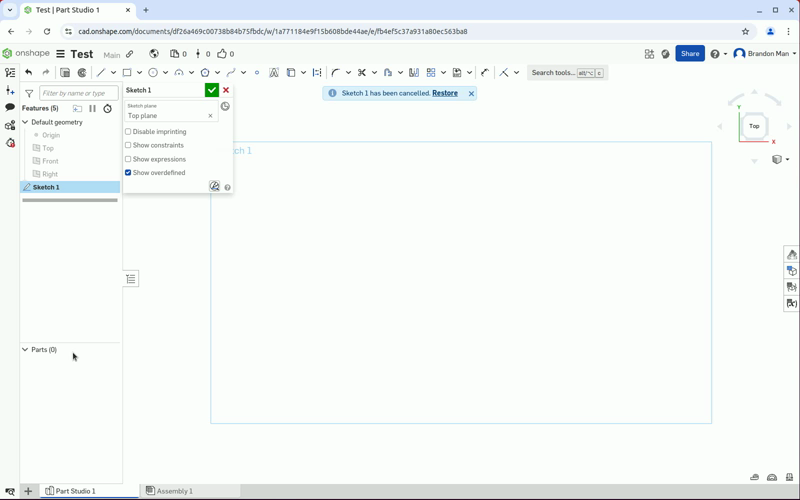
key(y)
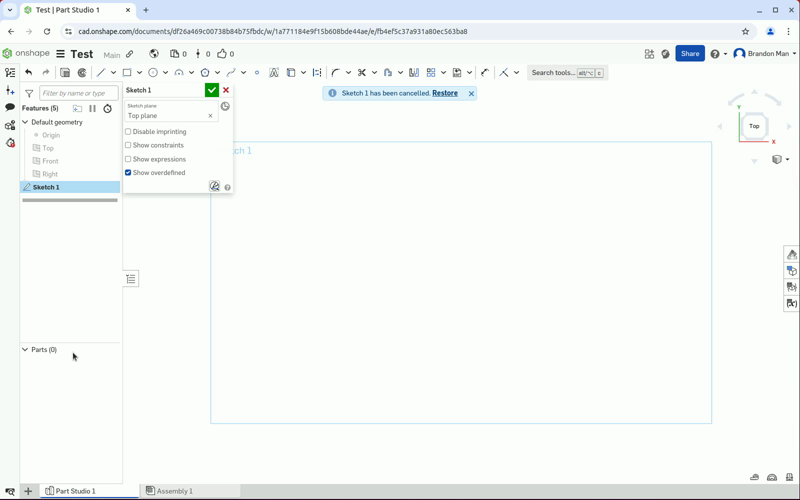
key(l)
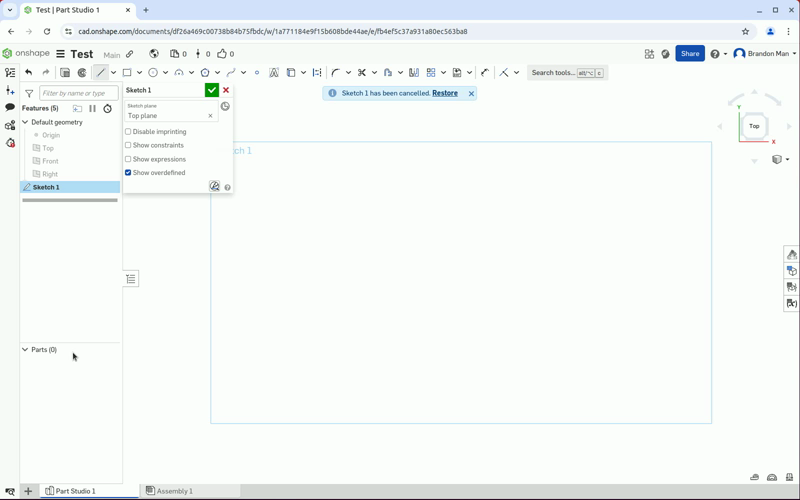
key_down(shift)
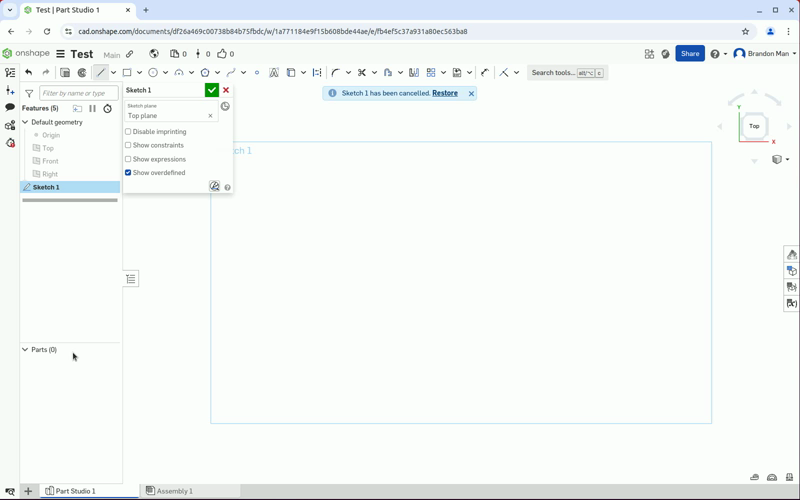
mouse_move(460, 288)
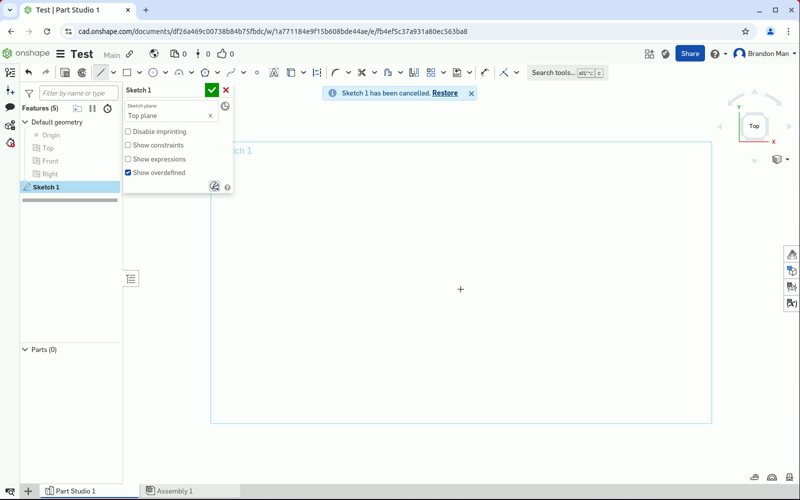
click(460, 288)
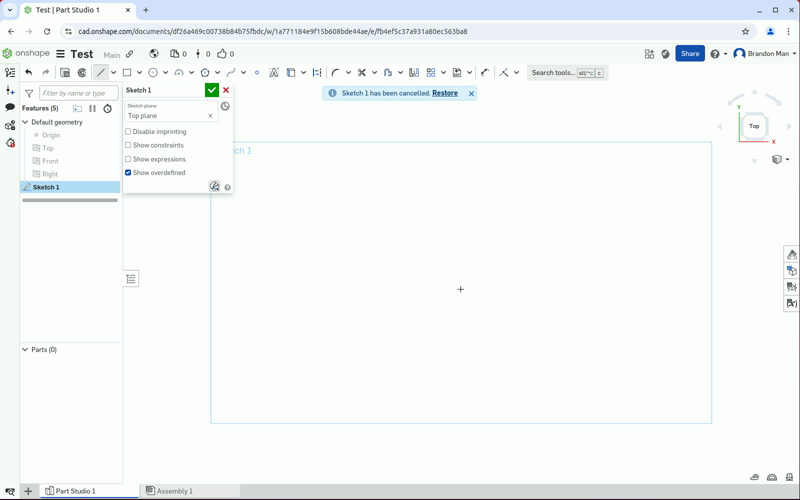
key_up(shift)
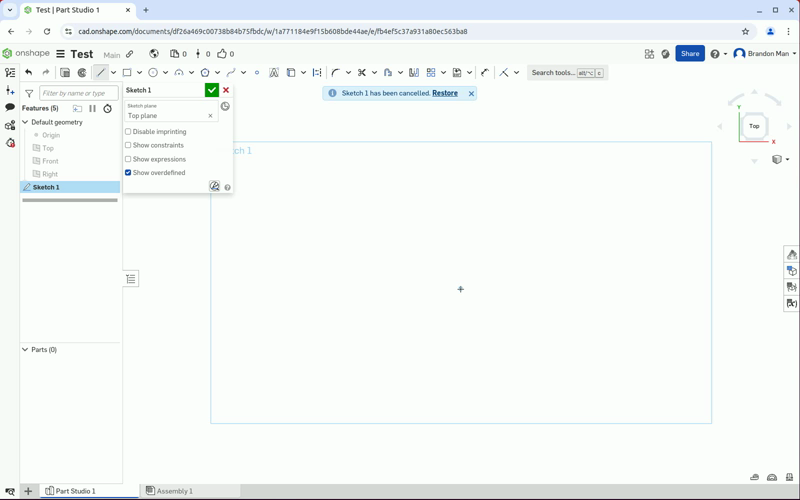
key_down(shift)
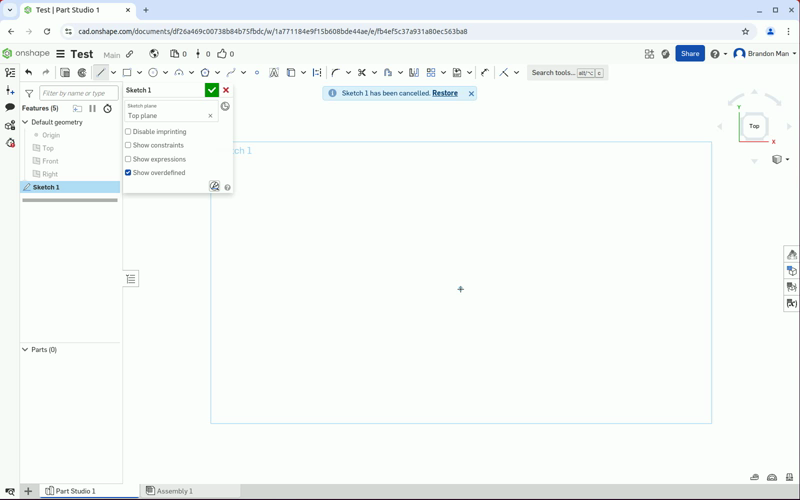
mouse_move(553, 288)
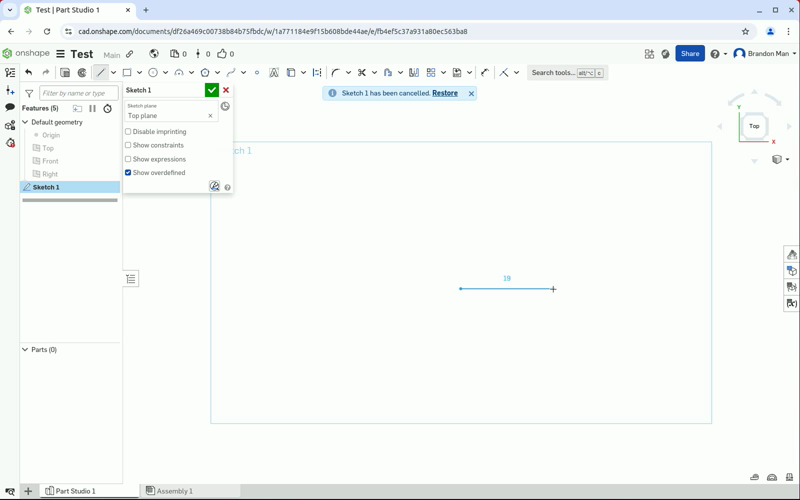
click(553, 288)
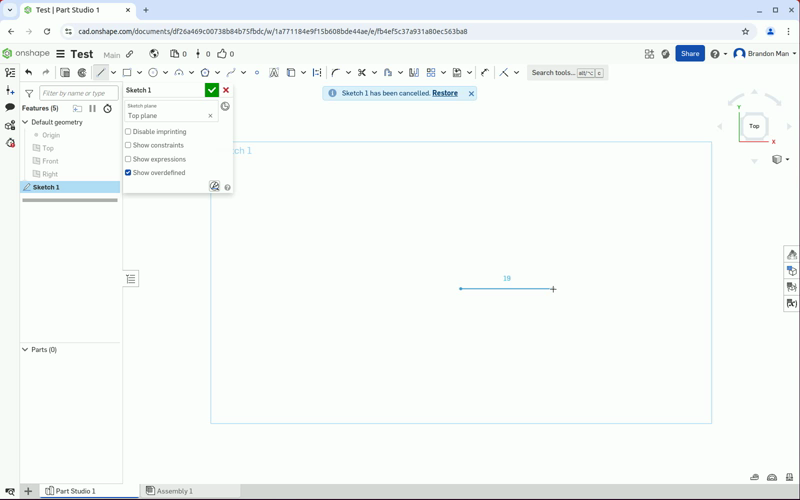
key_up(shift)
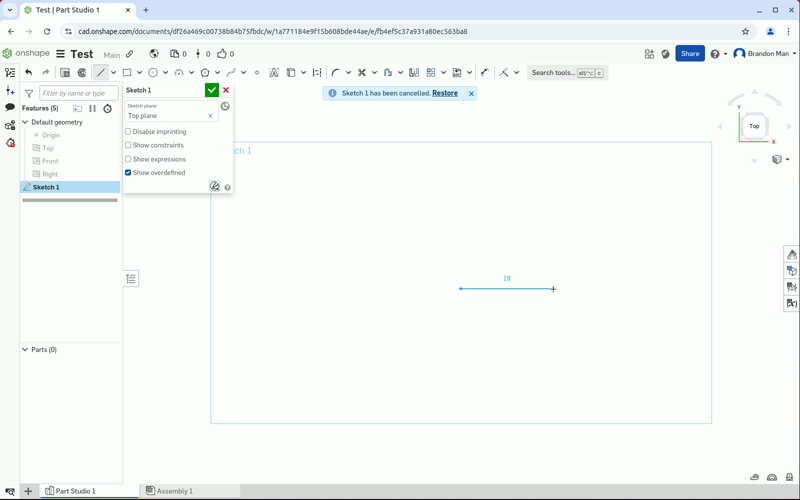
key_down(shift)
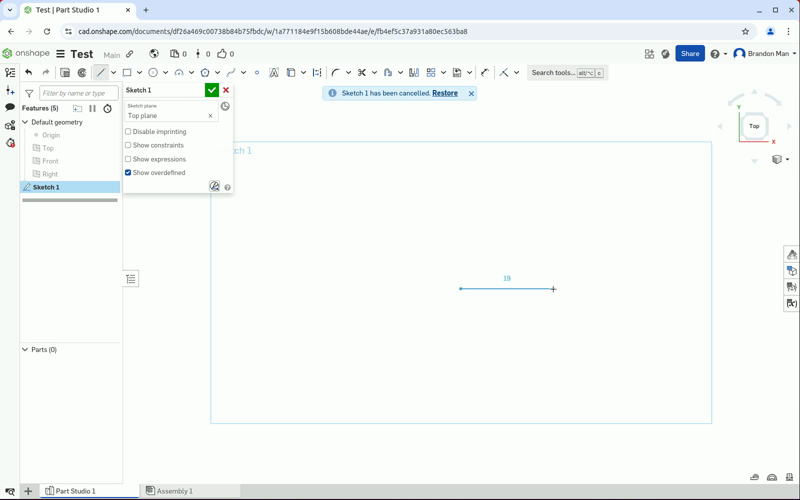
mouse_move(583, 288)
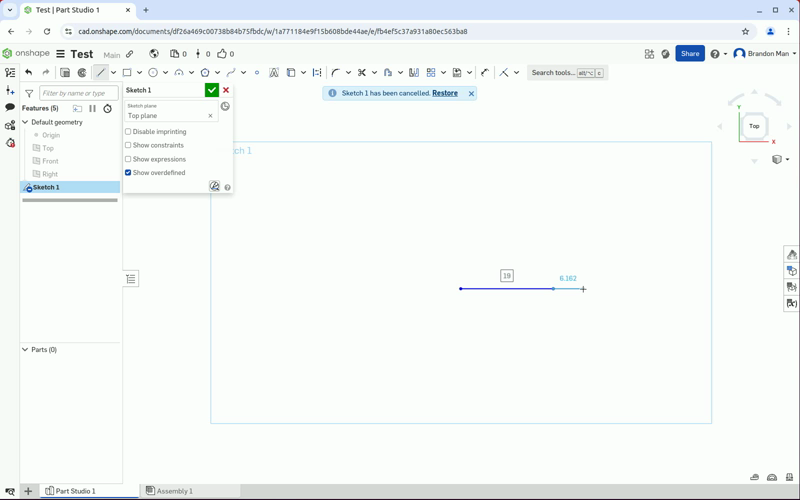
mouse_move(553, 282)
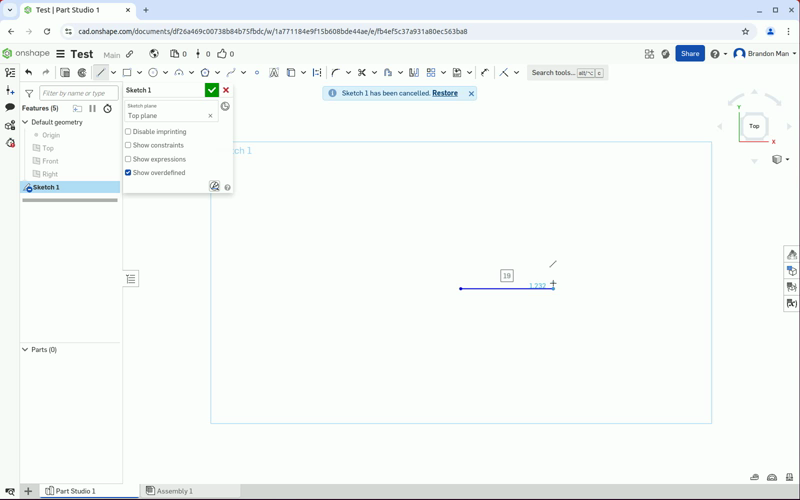
scroll(6)
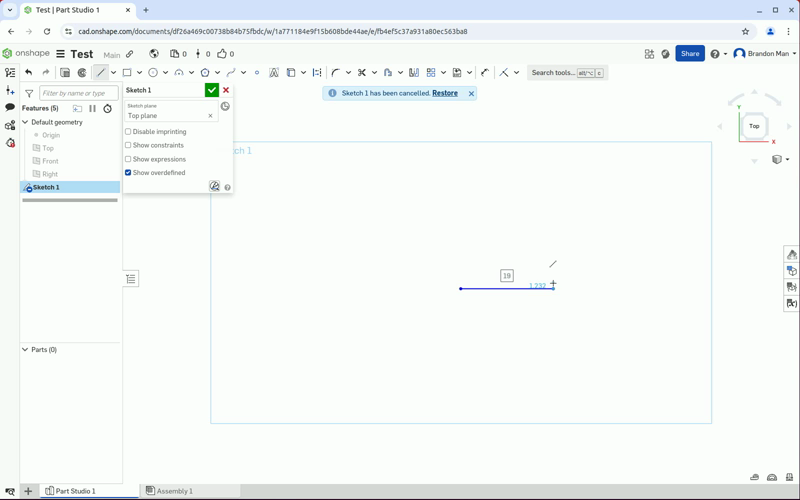
scroll(6)
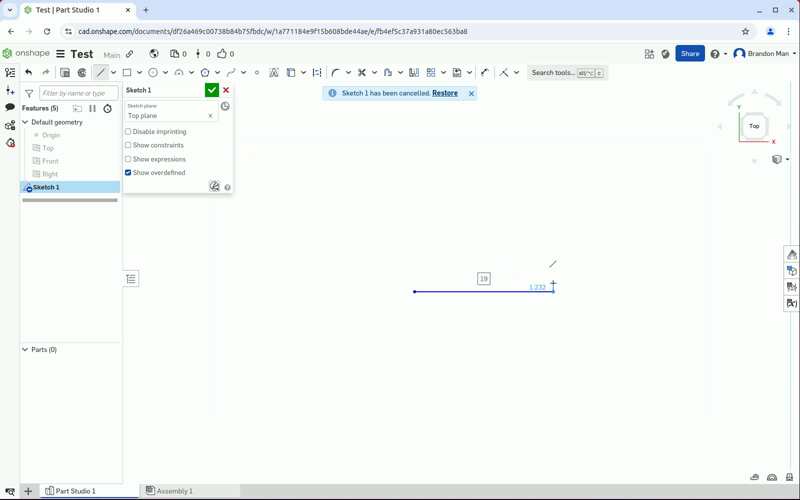
scroll(6)
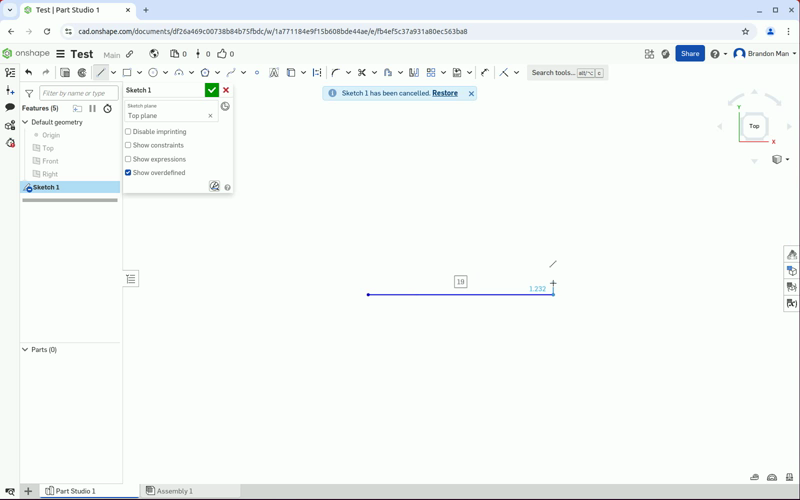
scroll(6)
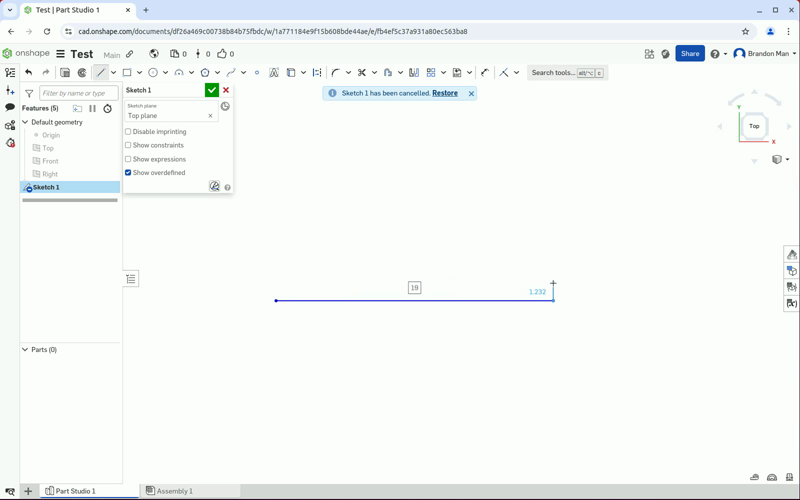
scroll(6)
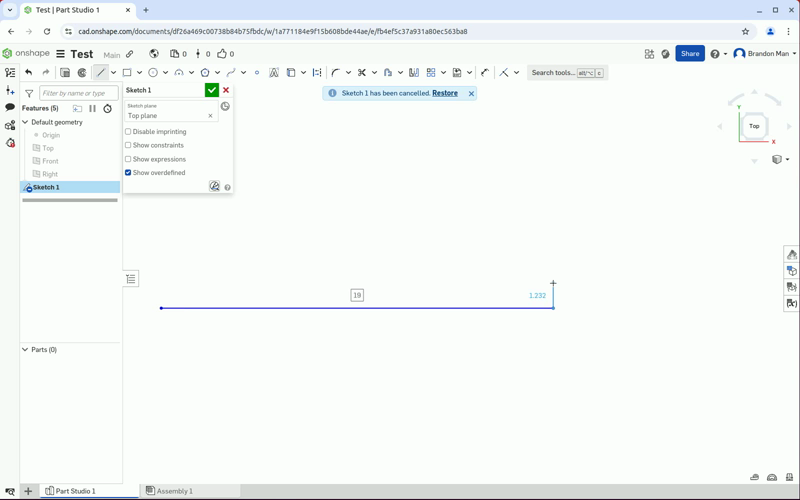
scroll(6)
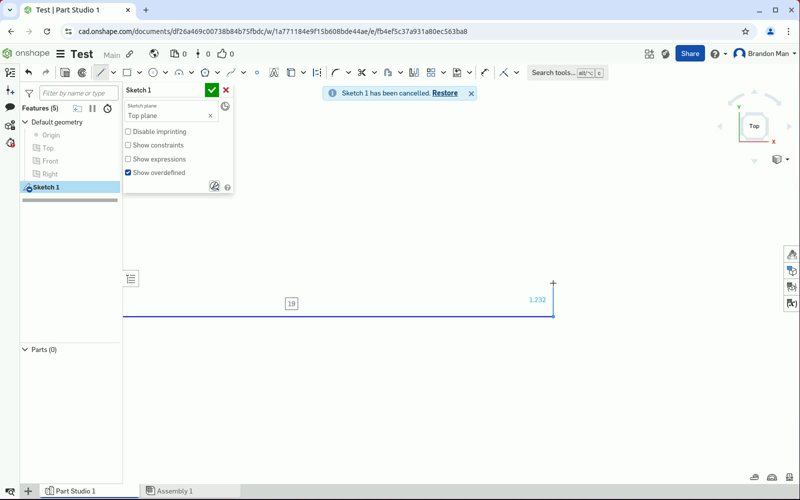
scroll(6)
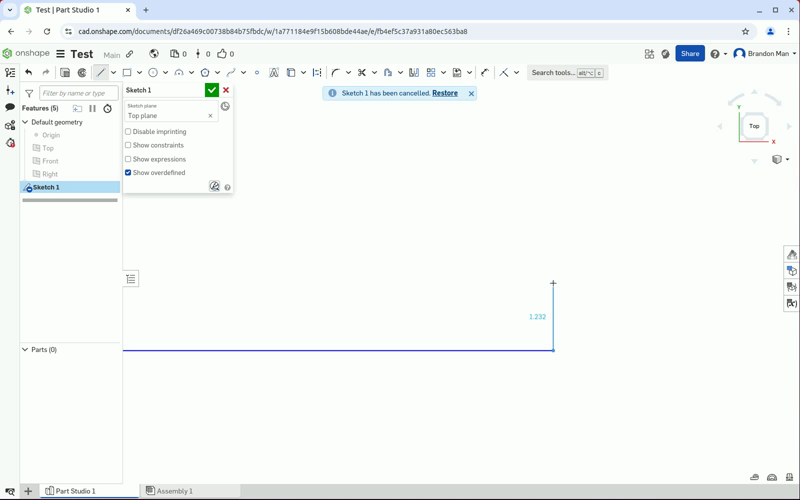
click(553, 282)
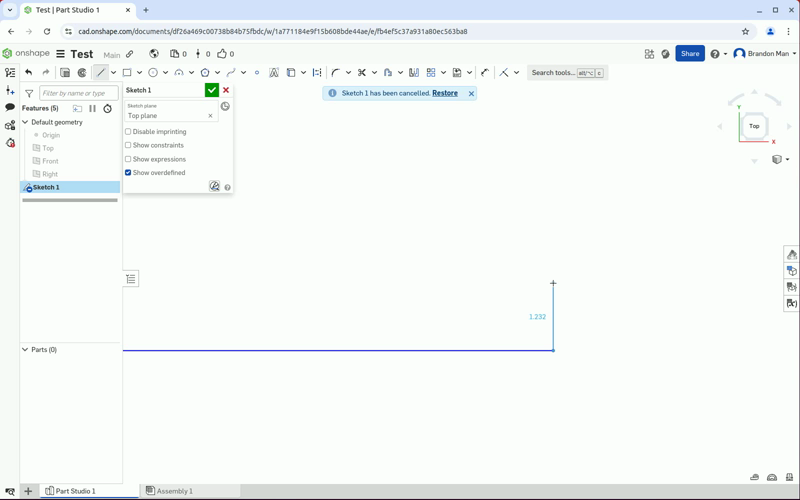
scroll(-6)
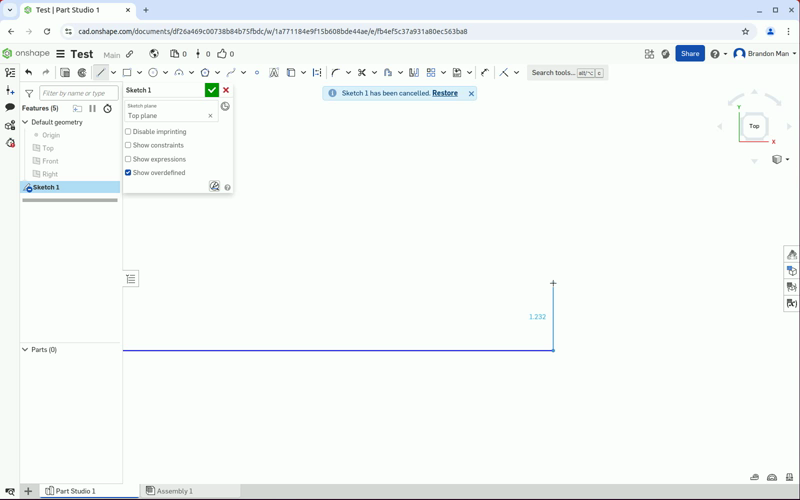
scroll(-6)
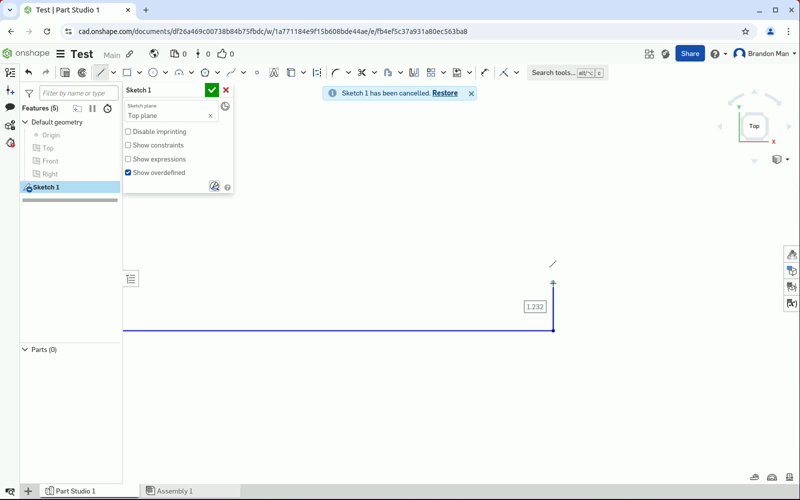
scroll(-6)
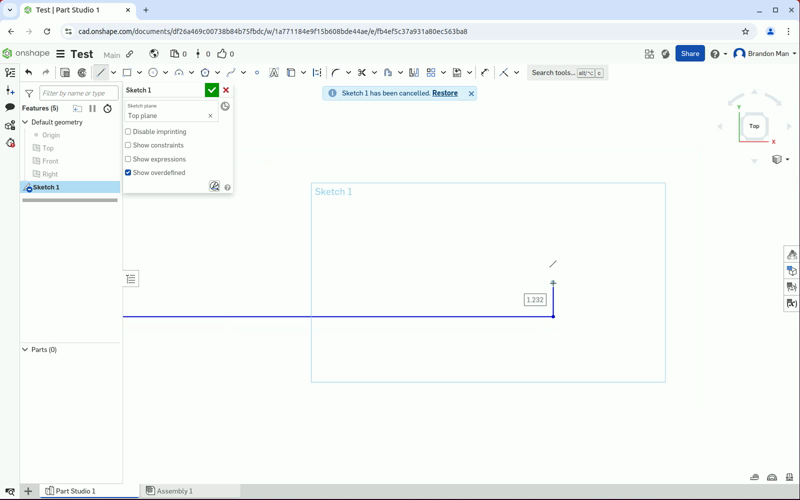
scroll(-6)
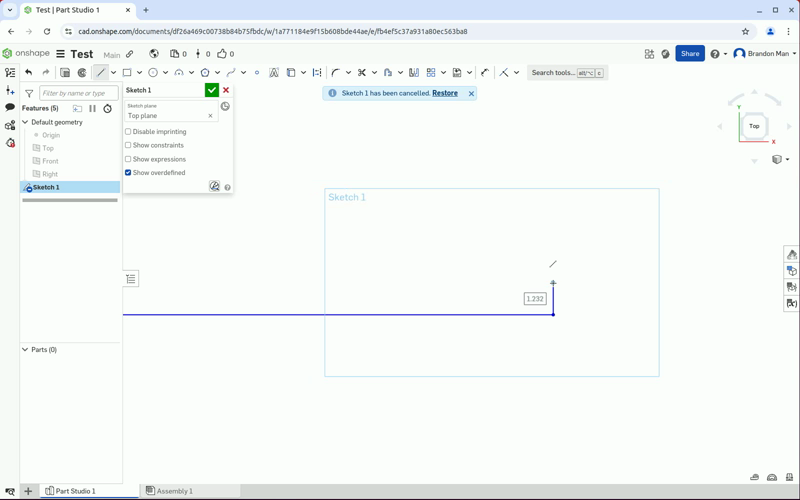
scroll(-6)
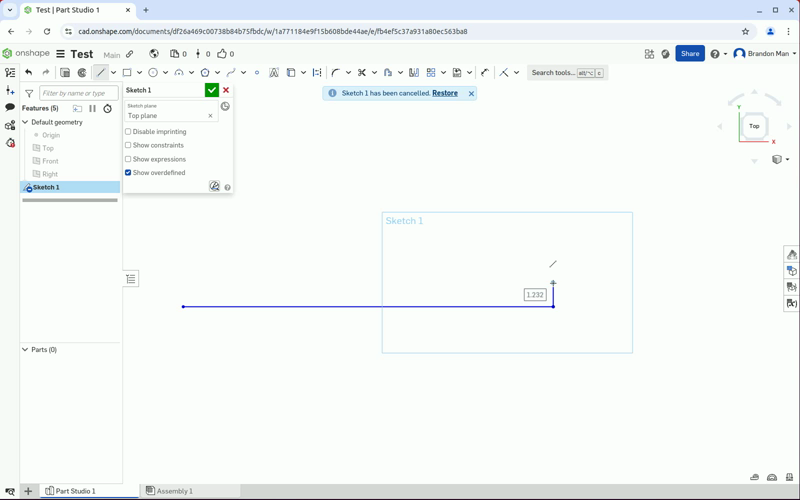
scroll(-6)
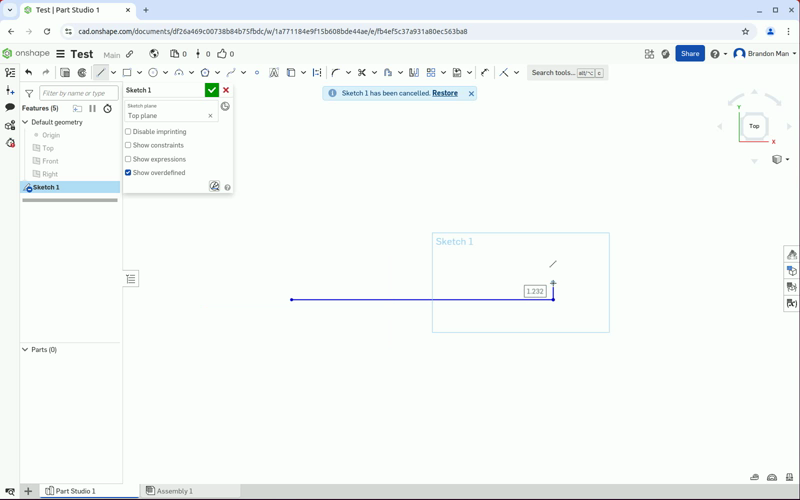
scroll(-6)
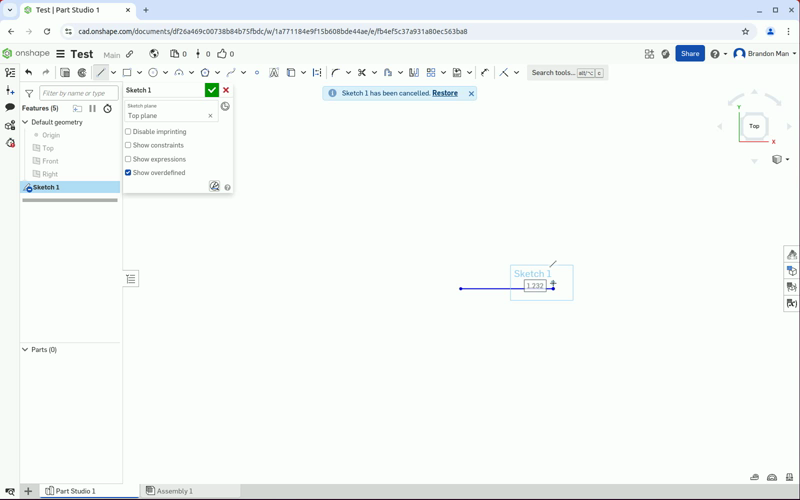
key_up(shift)
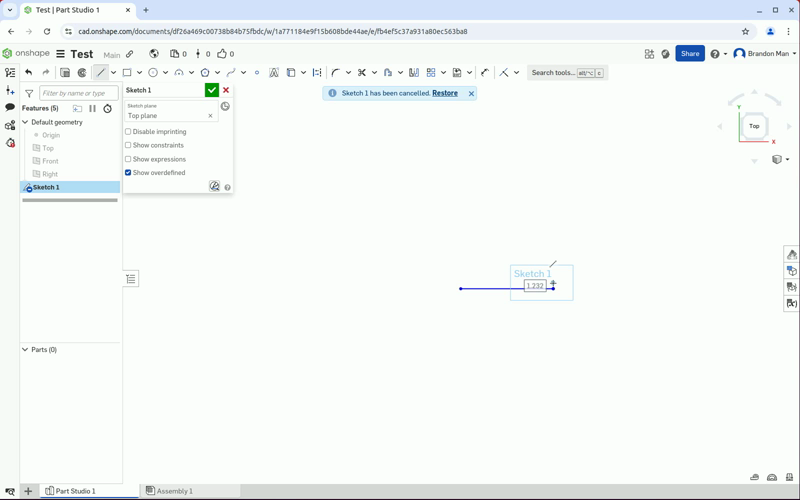
key_down(shift)
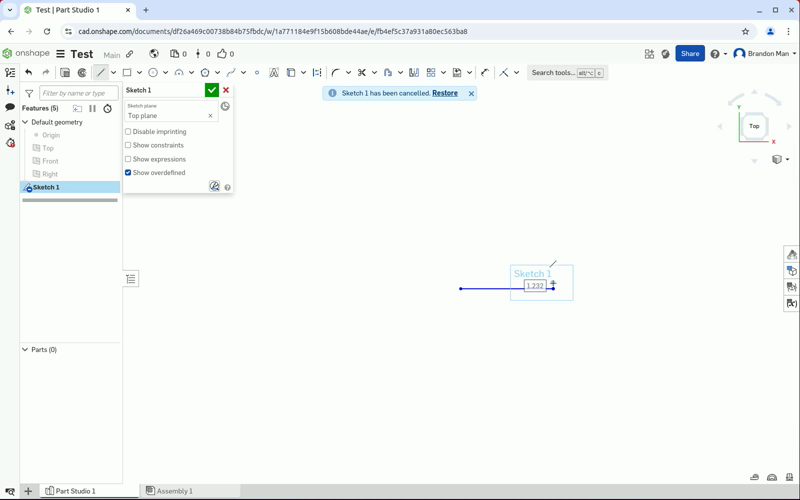
mouse_move(583, 282)
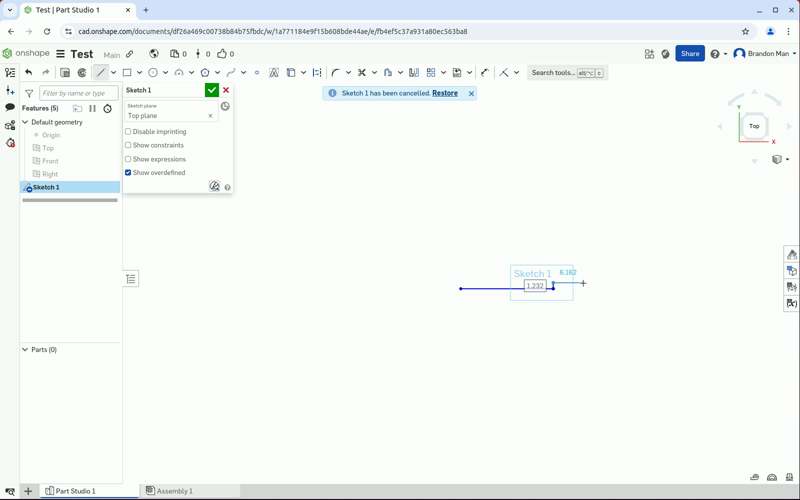
mouse_move(573, 282)
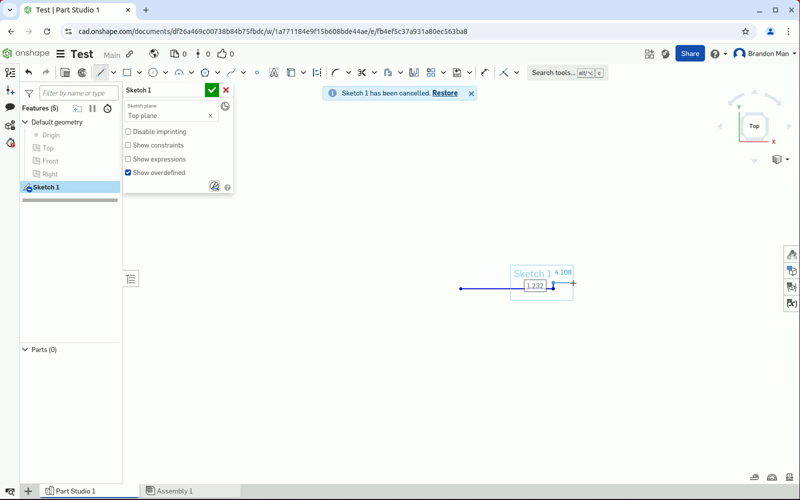
click(573, 282)
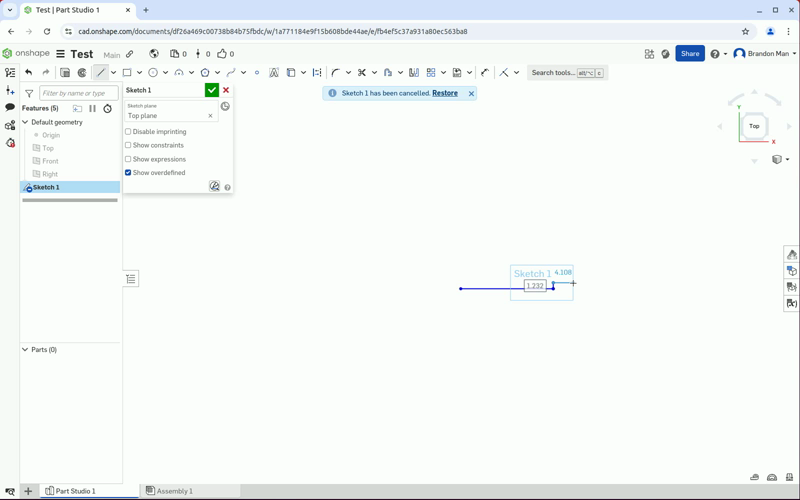
key_up(shift)
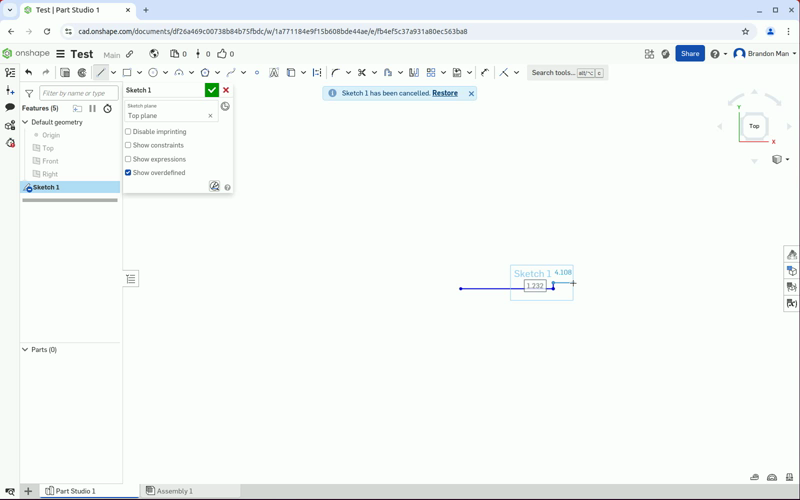
key_down(shift)
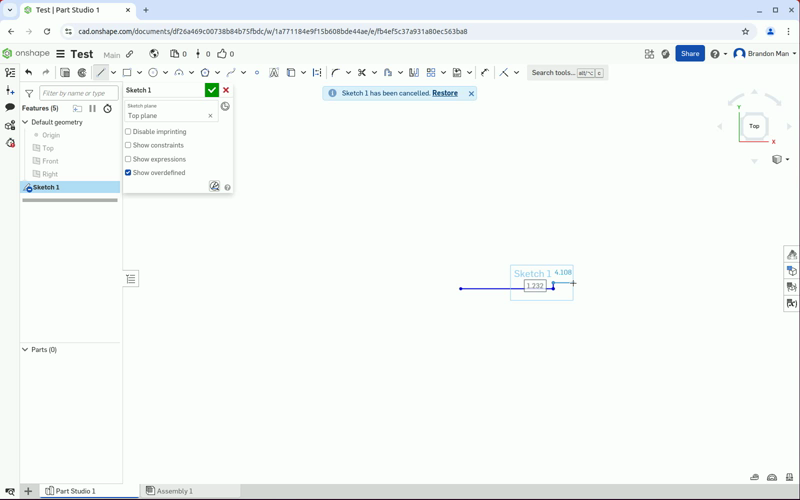
mouse_move(589, 282)
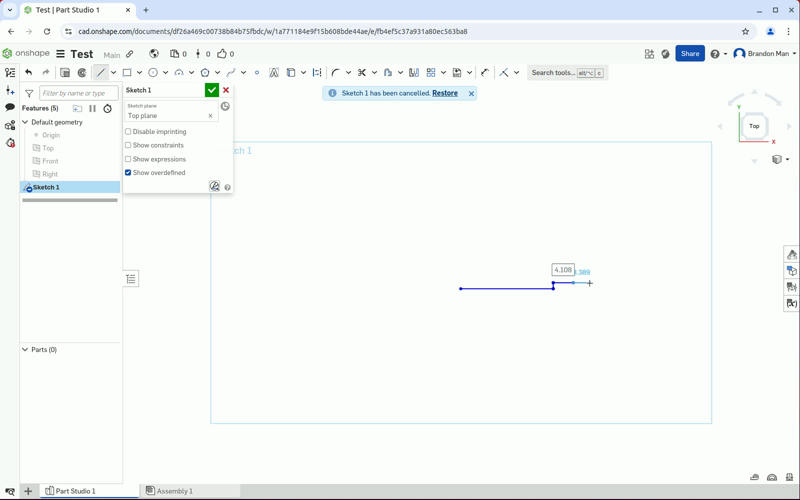
mouse_move(573, 276)
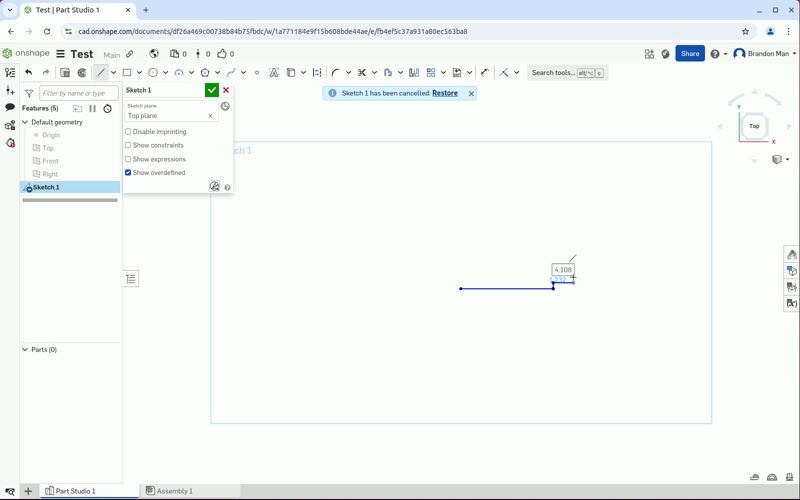
scroll(6)
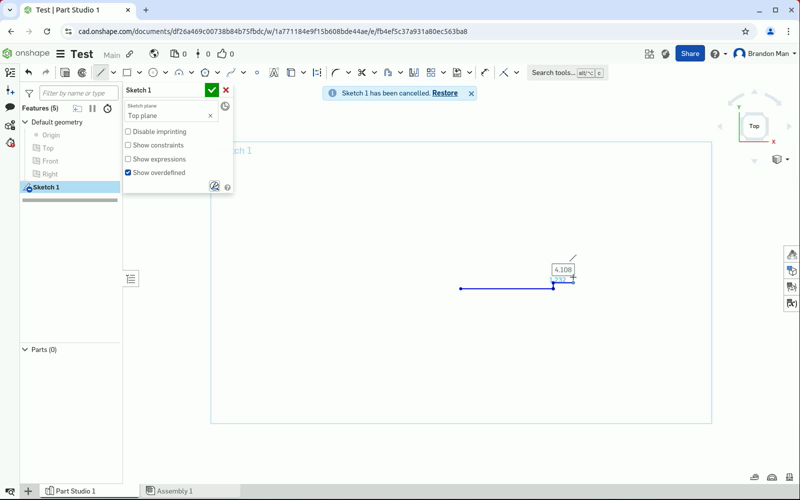
scroll(6)
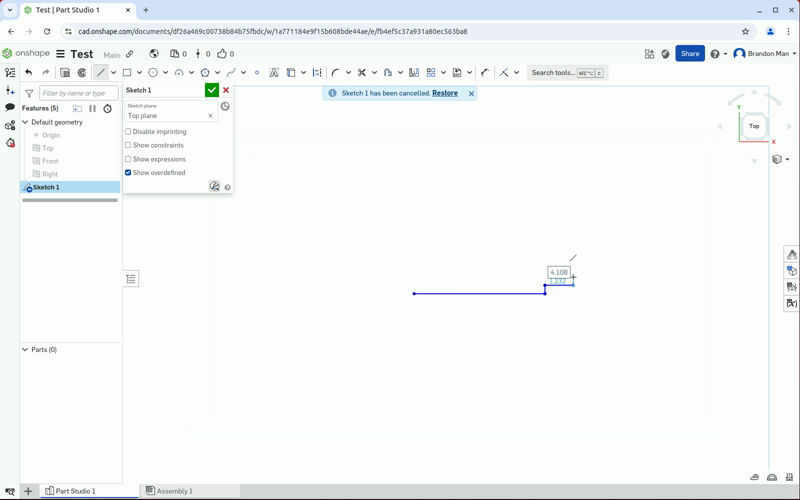
scroll(6)
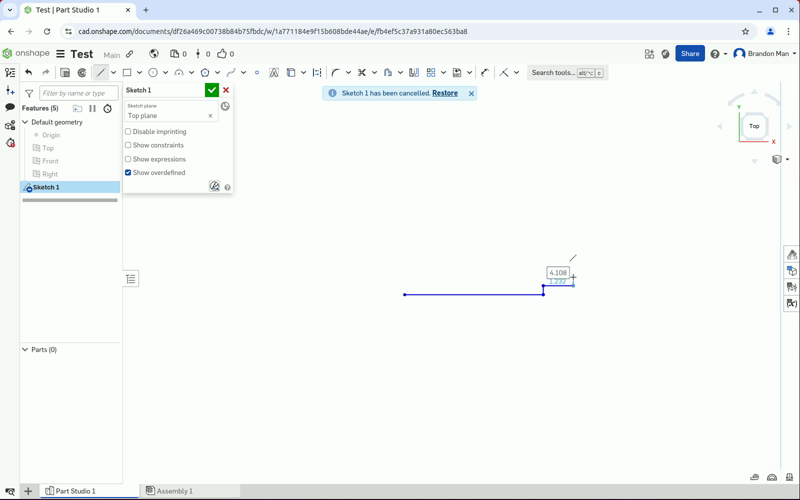
scroll(6)
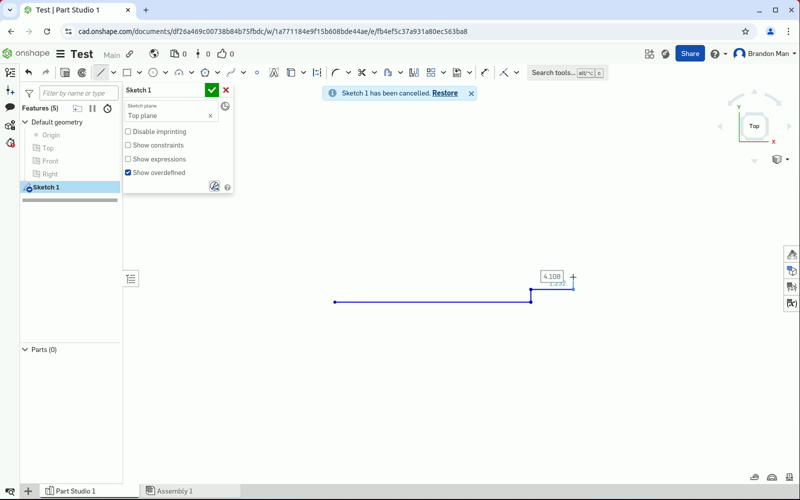
scroll(6)
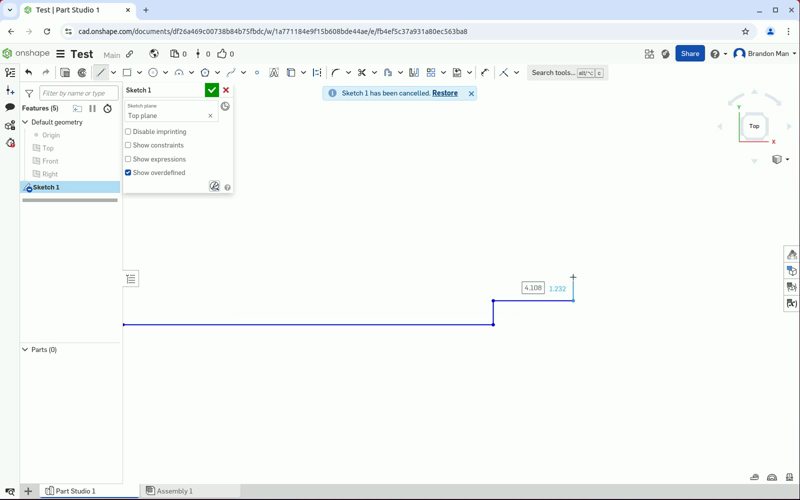
scroll(6)
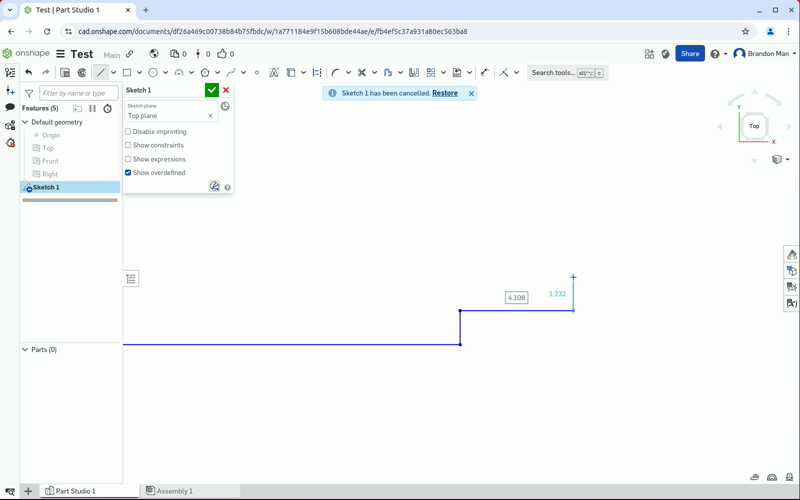
scroll(6)
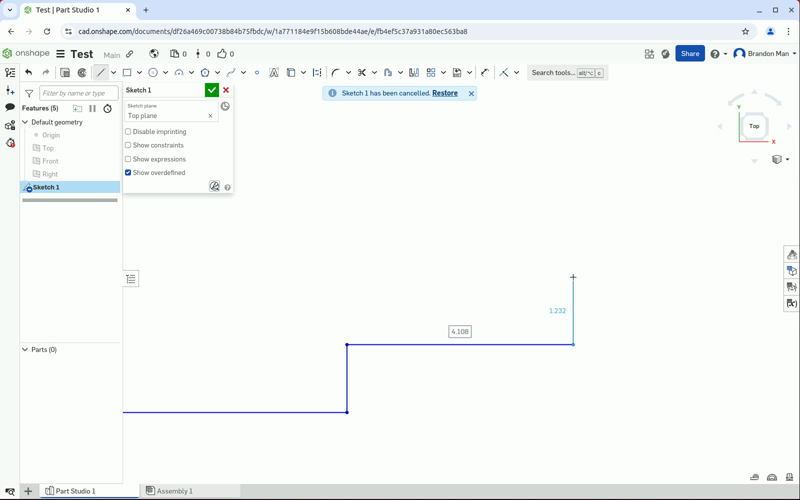
click(573, 276)
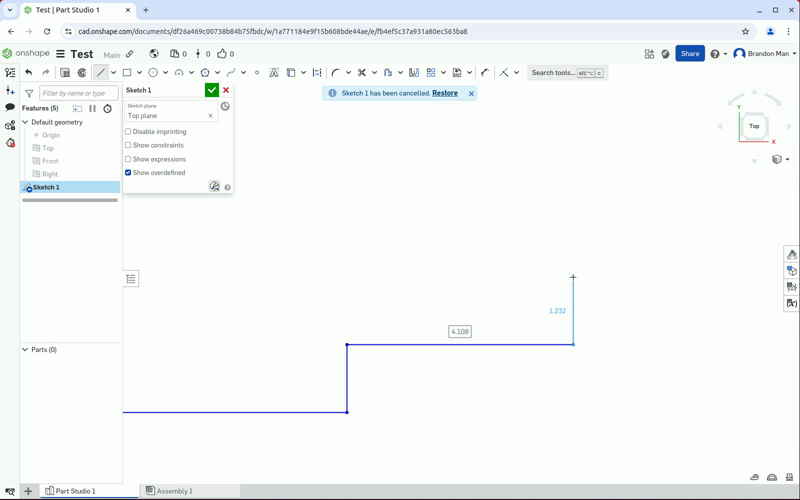
scroll(-6)
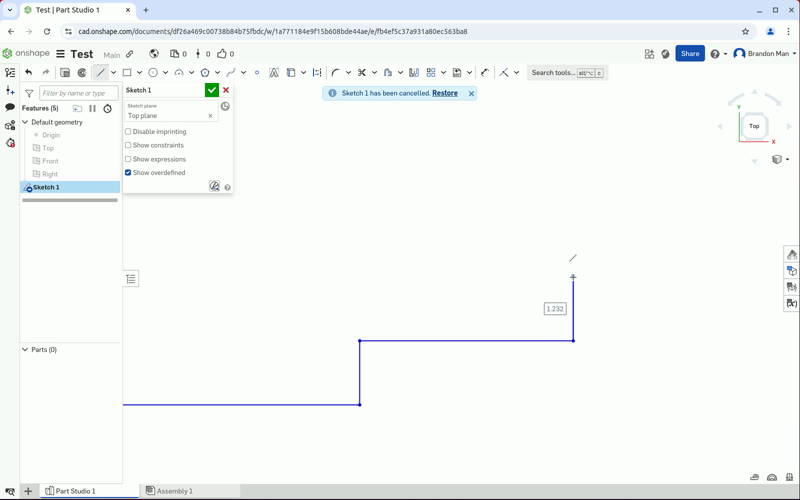
scroll(-6)
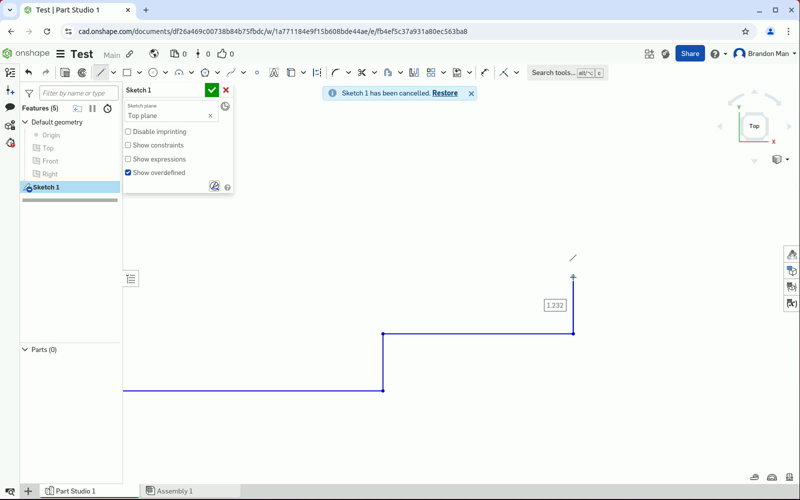
scroll(-6)
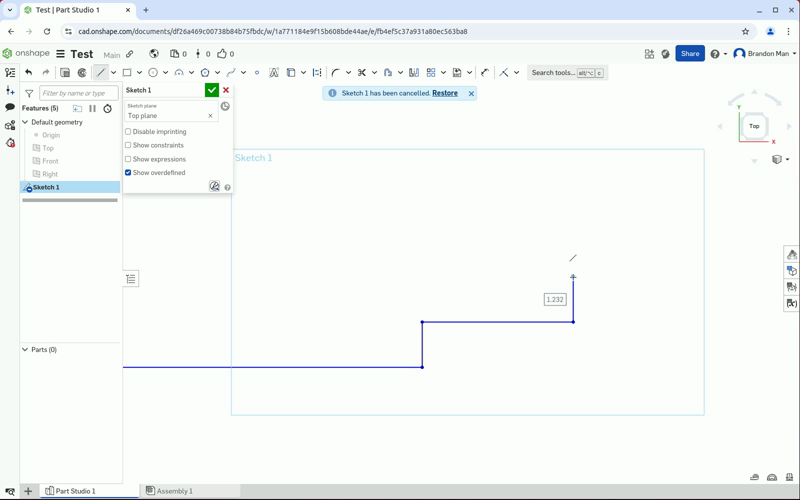
scroll(-6)
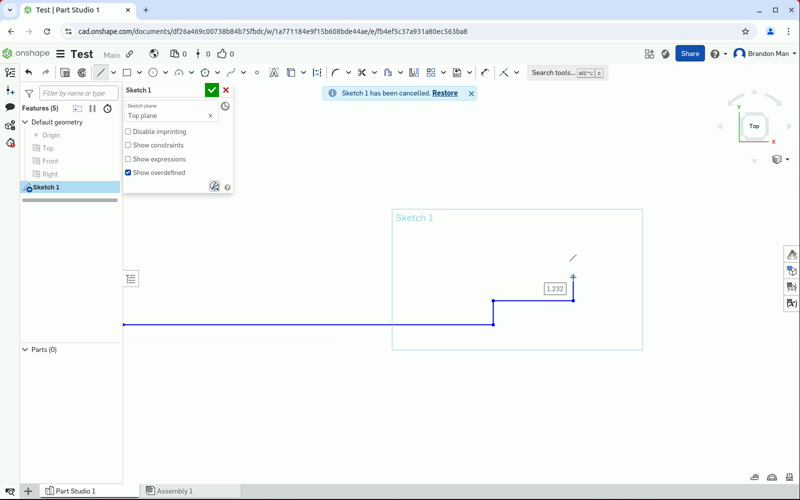
scroll(-6)
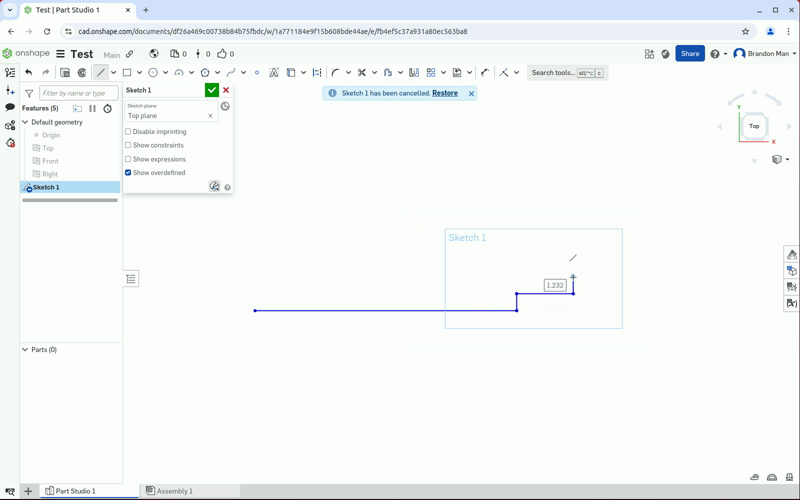
scroll(-6)
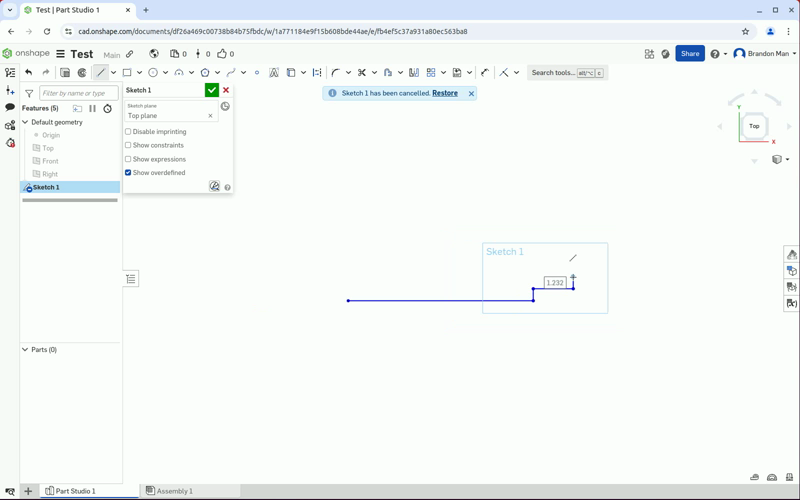
scroll(-6)
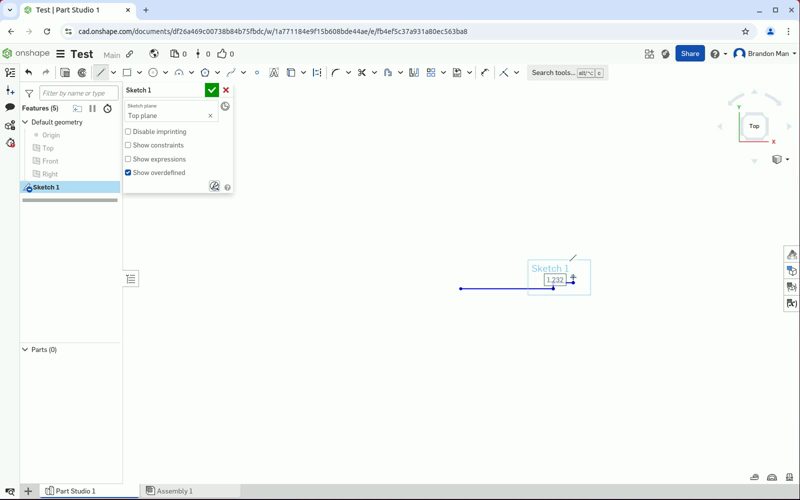
key_up(shift)
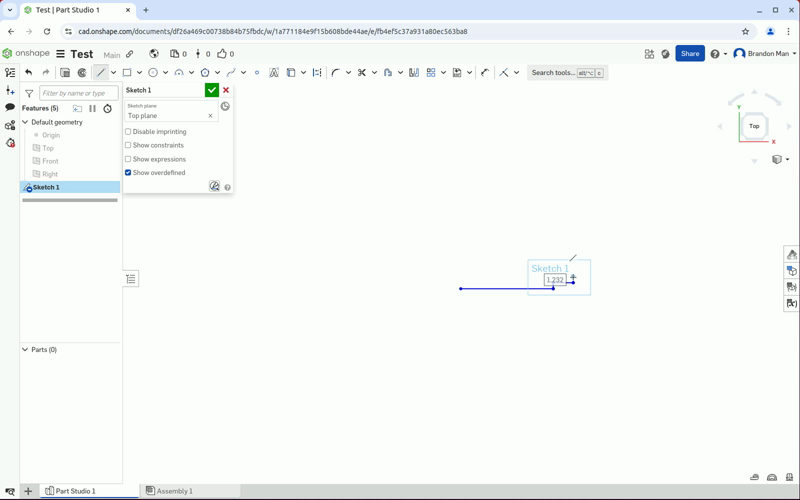
key_down(shift)
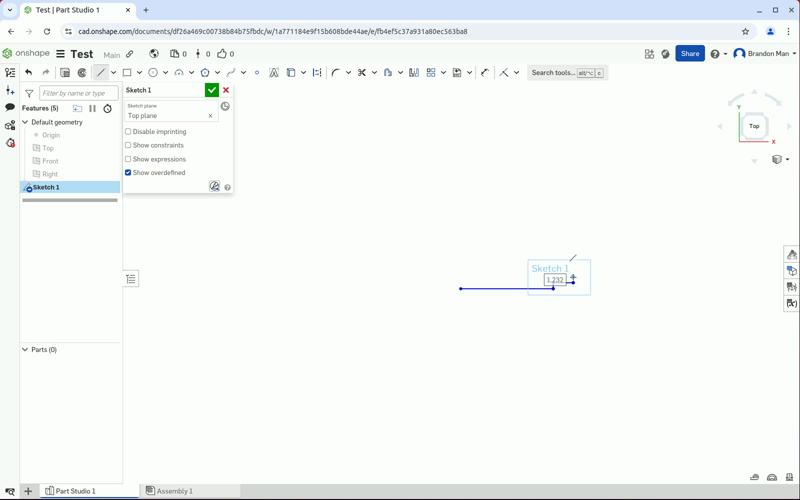
mouse_move(460, 276)
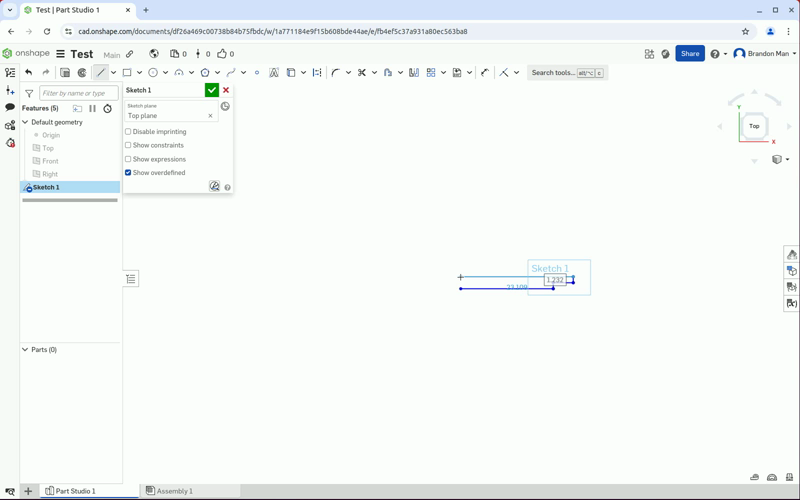
click(460, 276)
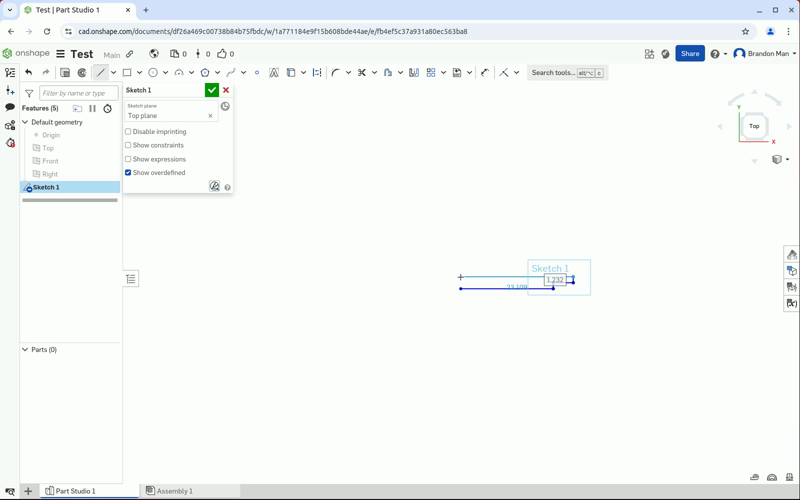
key_up(shift)
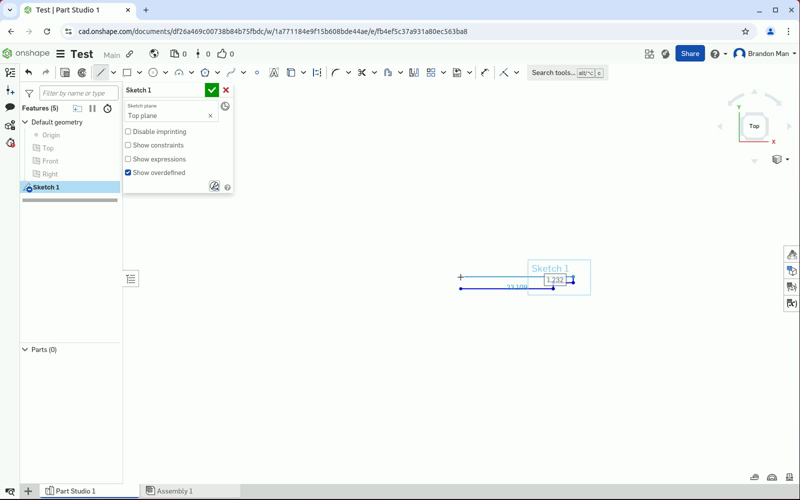
key(esc)
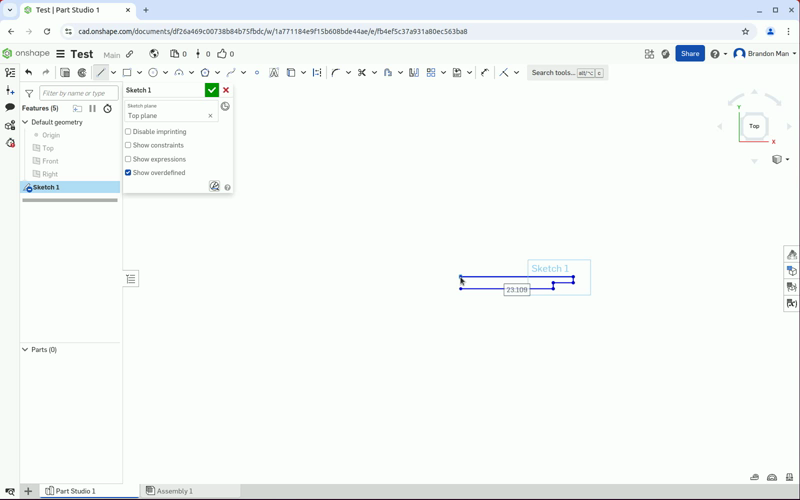
key(a)
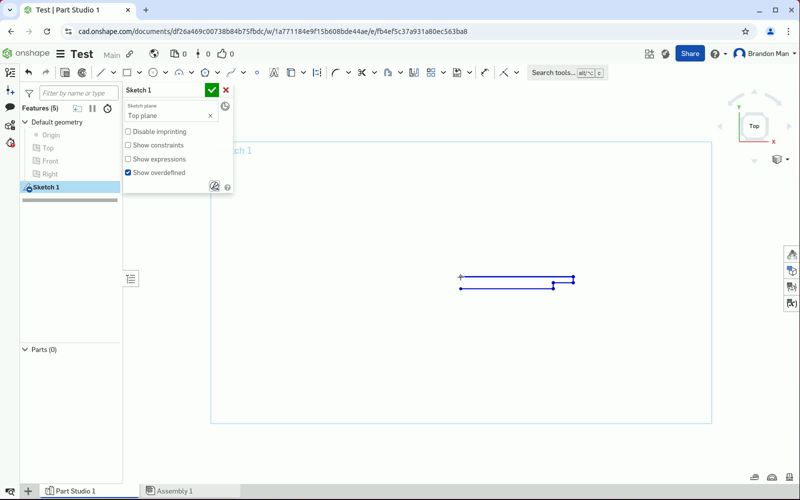
mouse_move(460, 276)
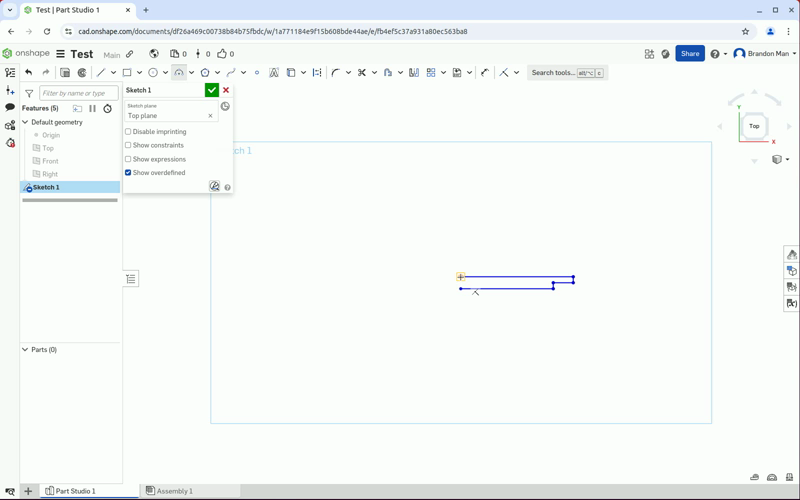
click(460, 276)
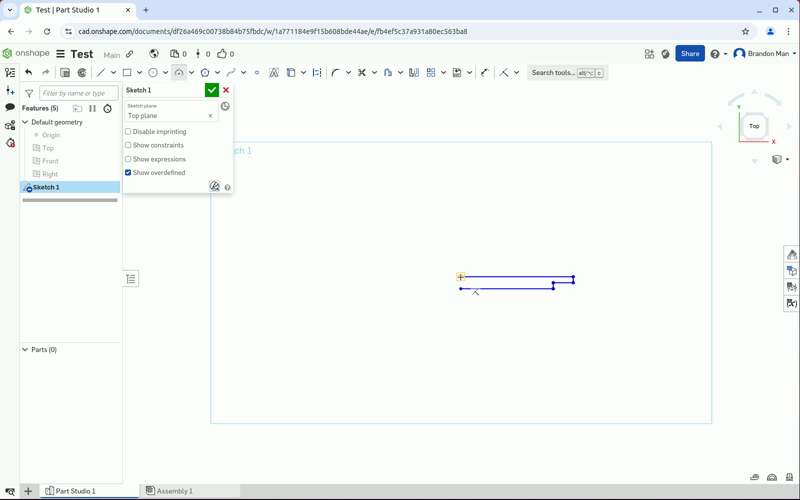
mouse_move(460, 288)
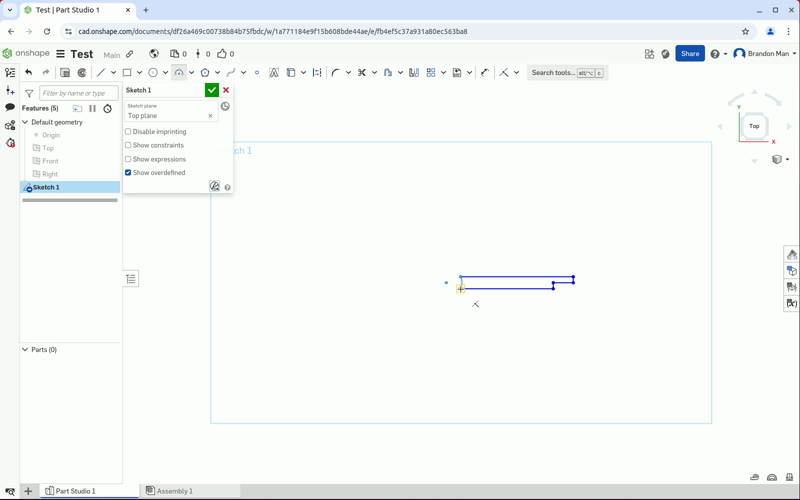
click(460, 288)
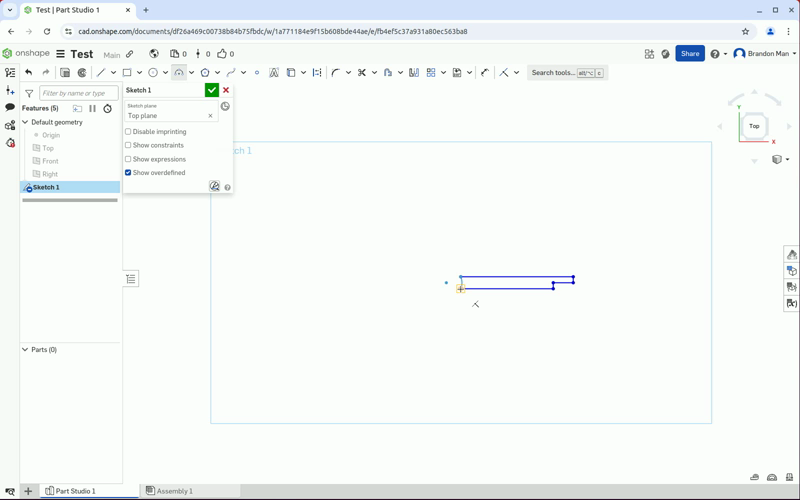
key_down(shift)
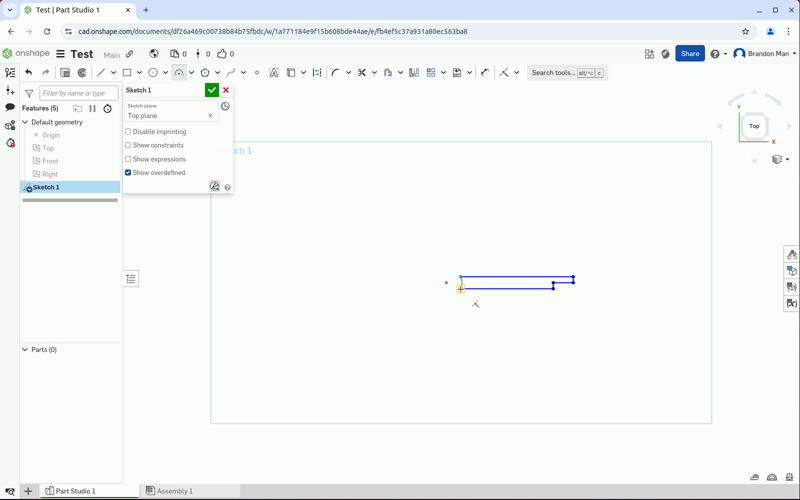
mouse_move(454, 282)
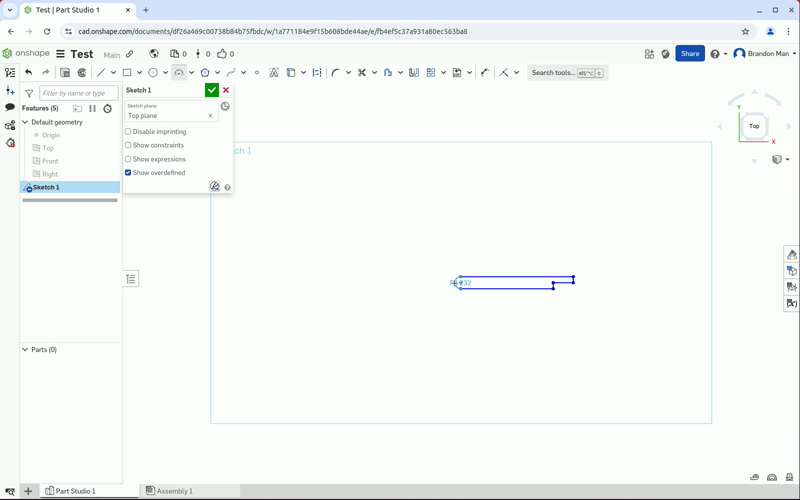
click(454, 282)
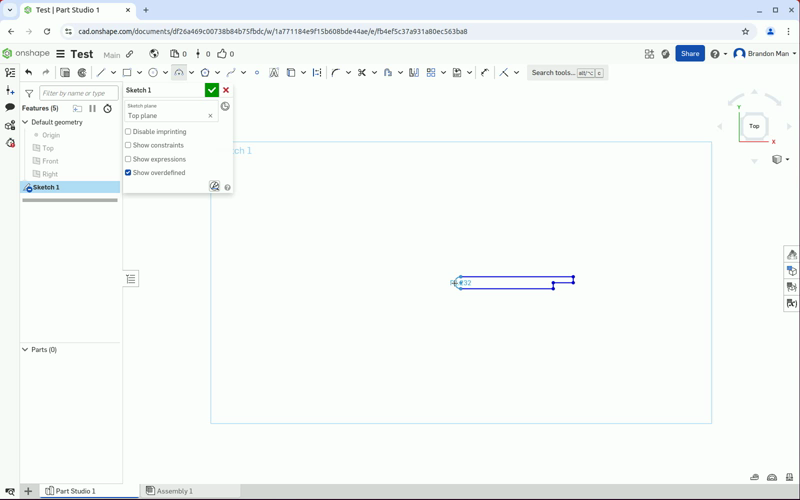
key_up(shift)
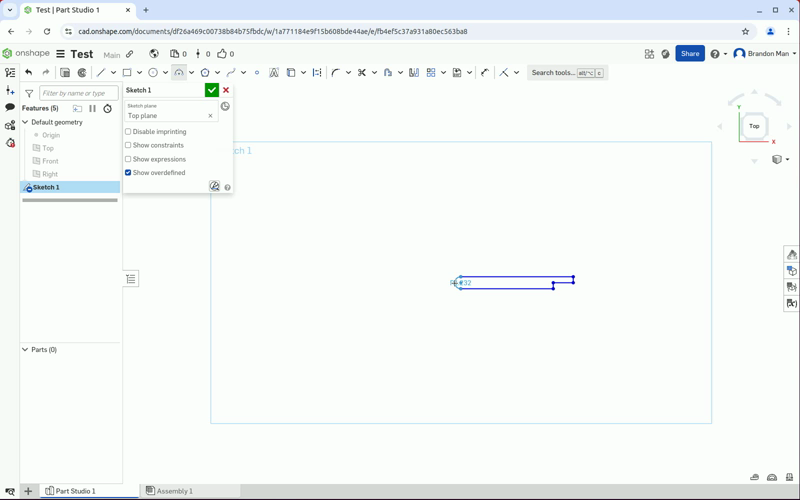
key(esc)
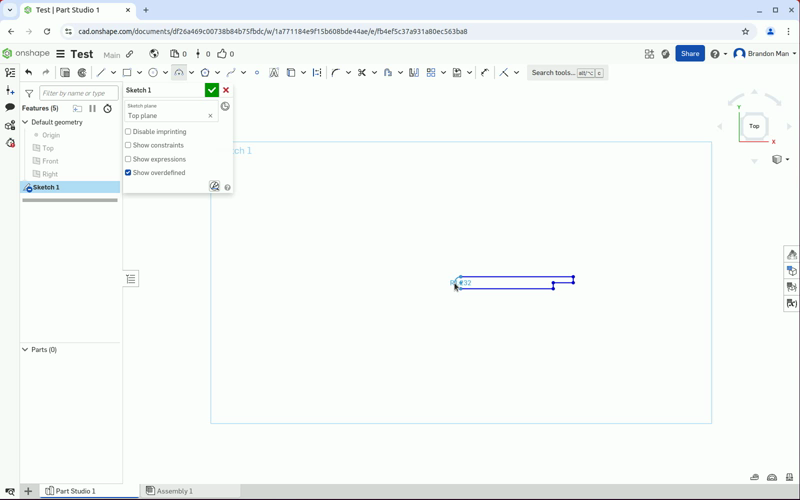
key(l)
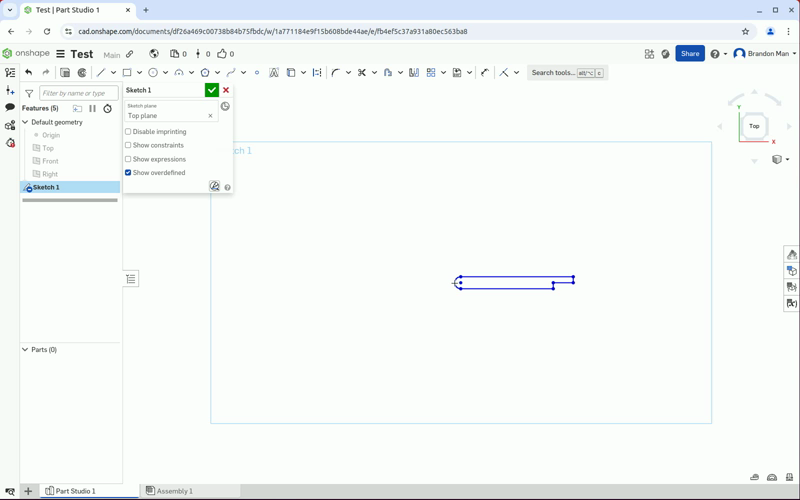
key_down(shift)
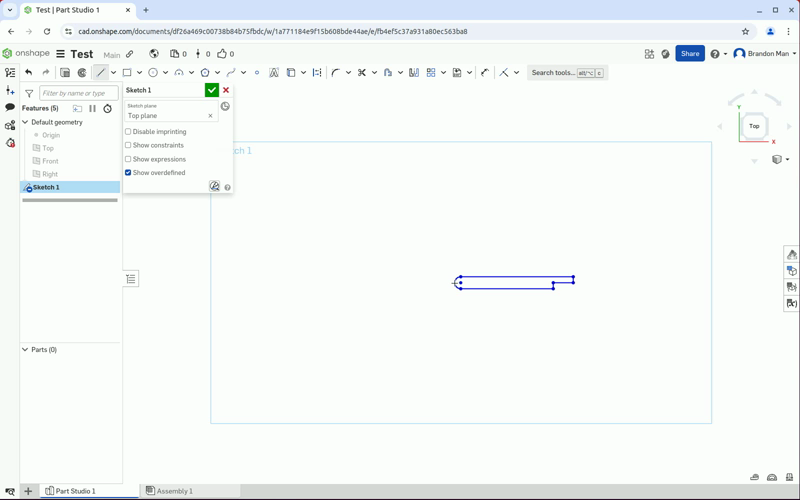
mouse_move(459, 285)
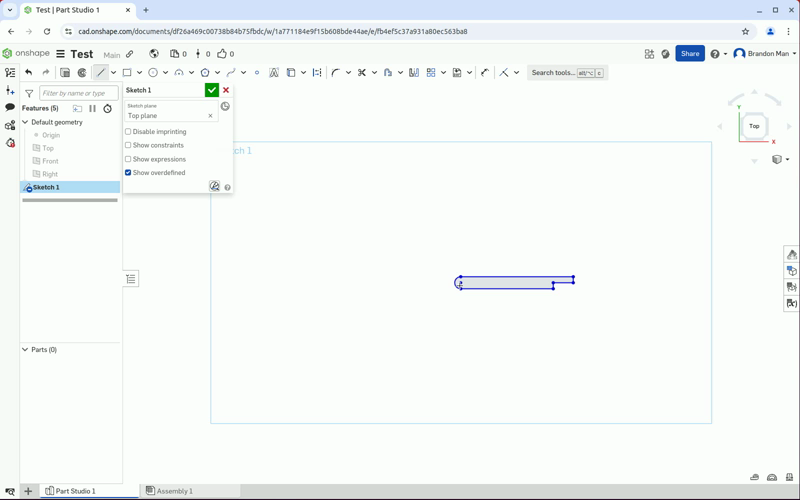
scroll(6)
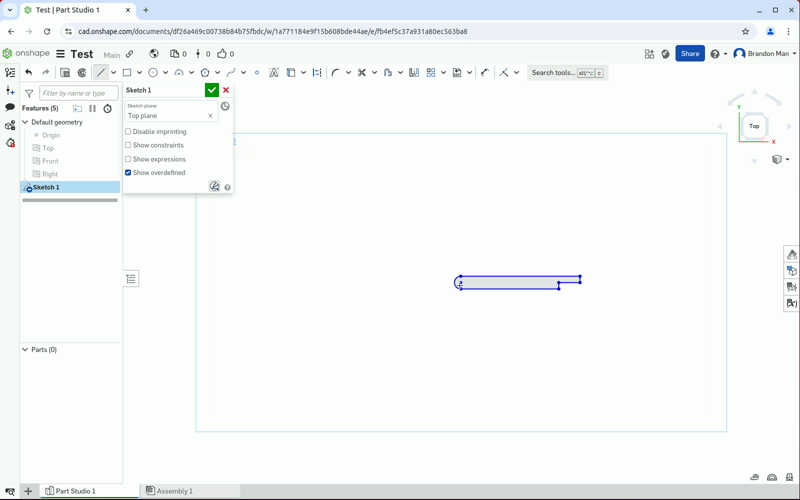
scroll(6)
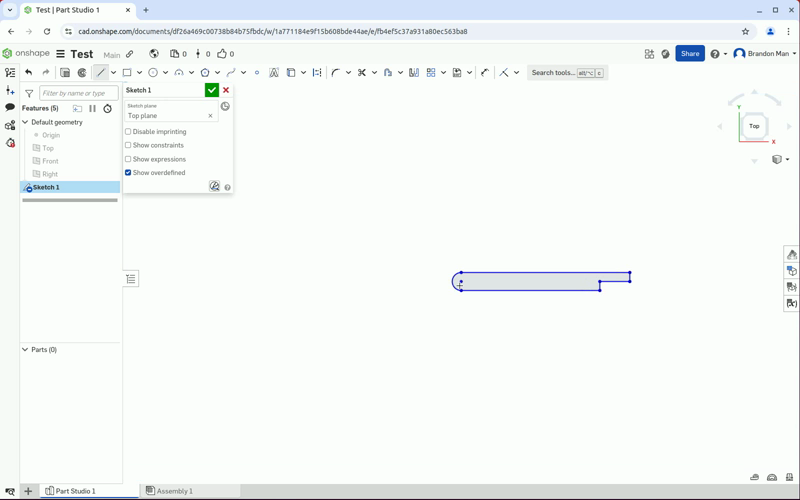
scroll(6)
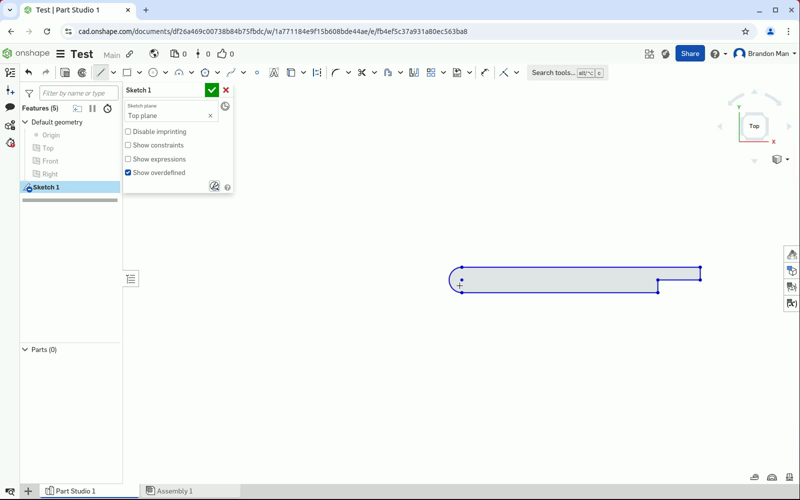
scroll(6)
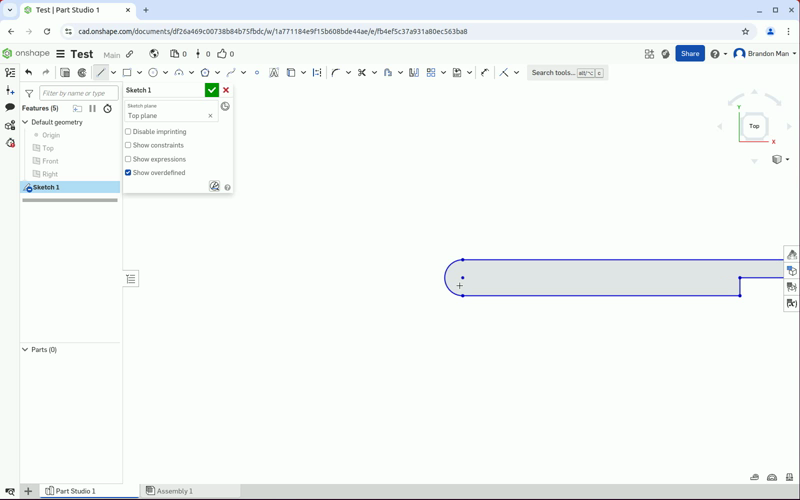
scroll(6)
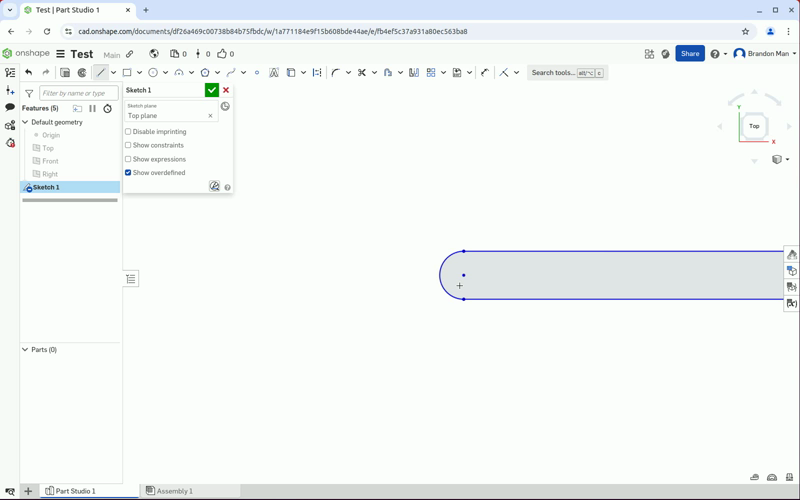
scroll(6)
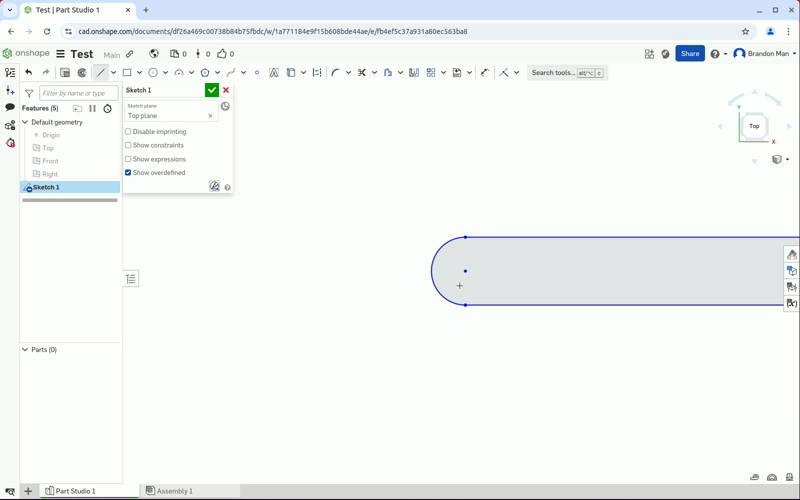
scroll(6)
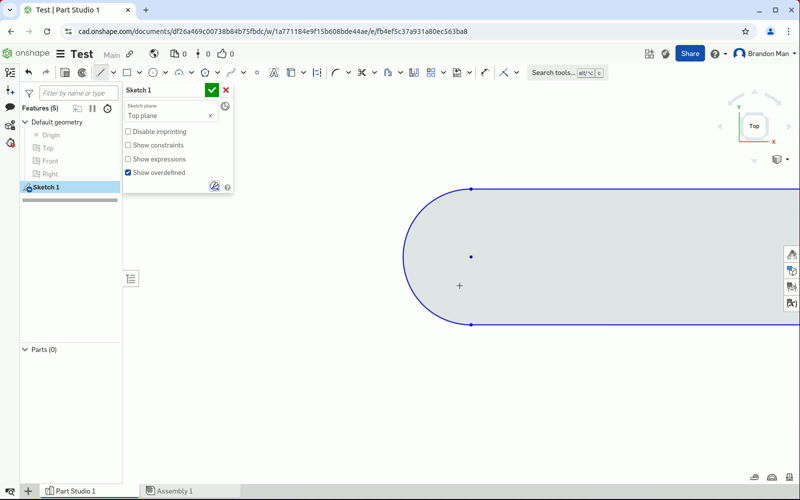
click(459, 285)
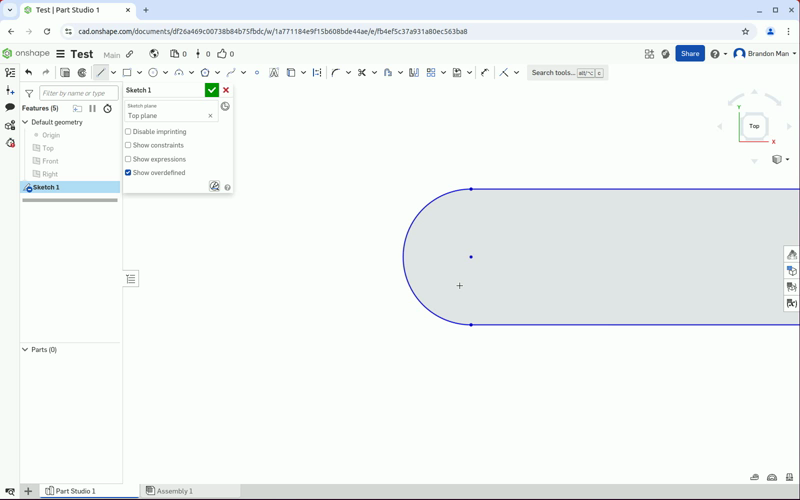
scroll(-6)
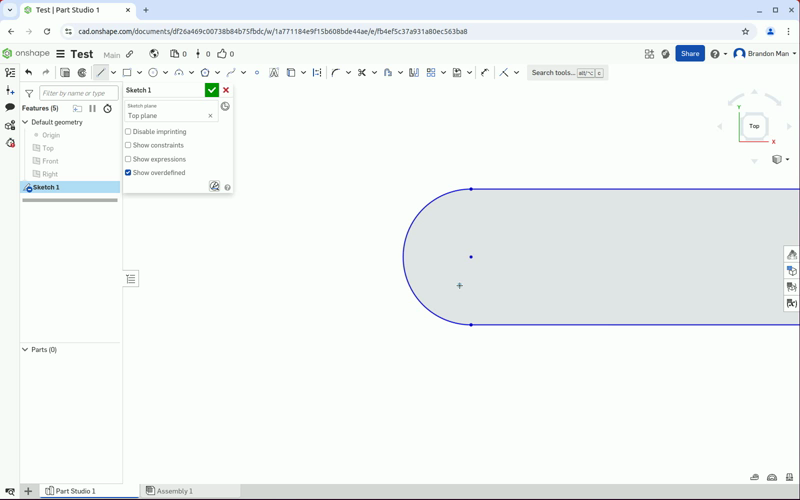
scroll(-6)
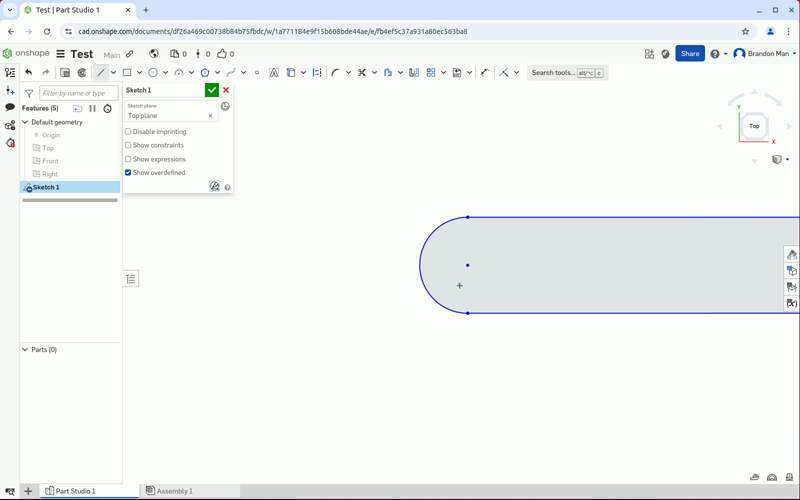
scroll(-6)
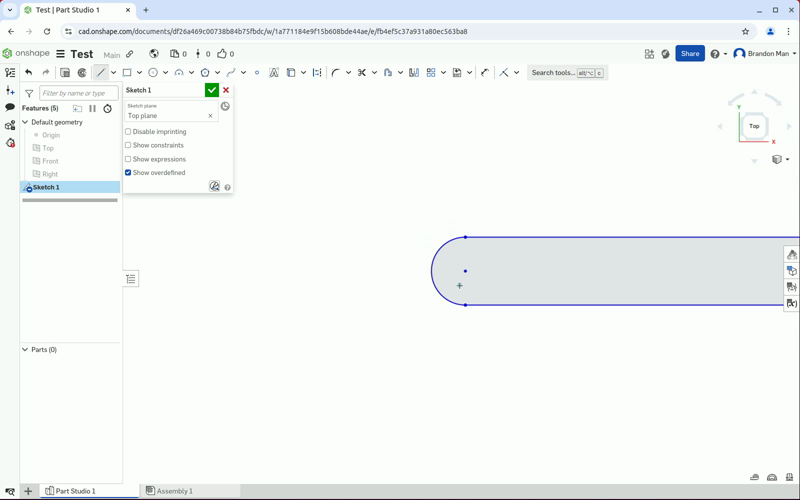
scroll(-6)
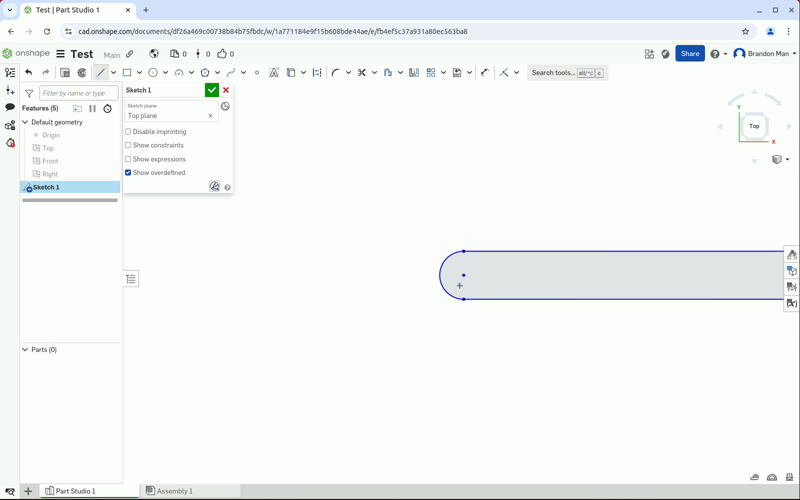
scroll(-6)
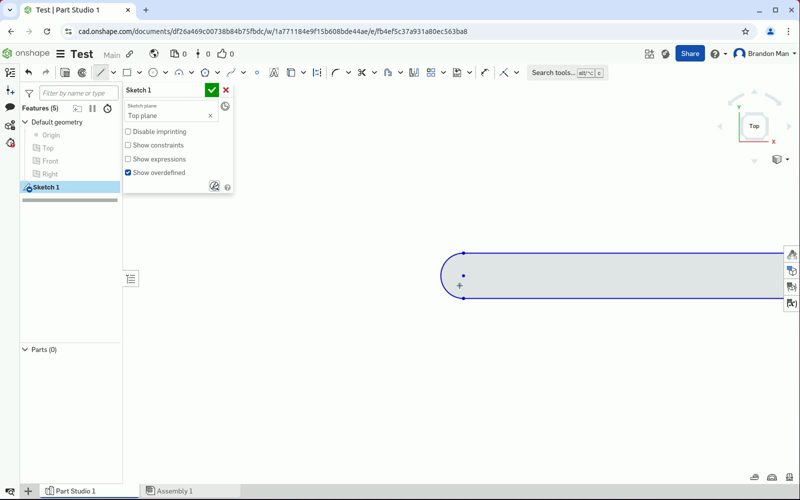
scroll(-6)
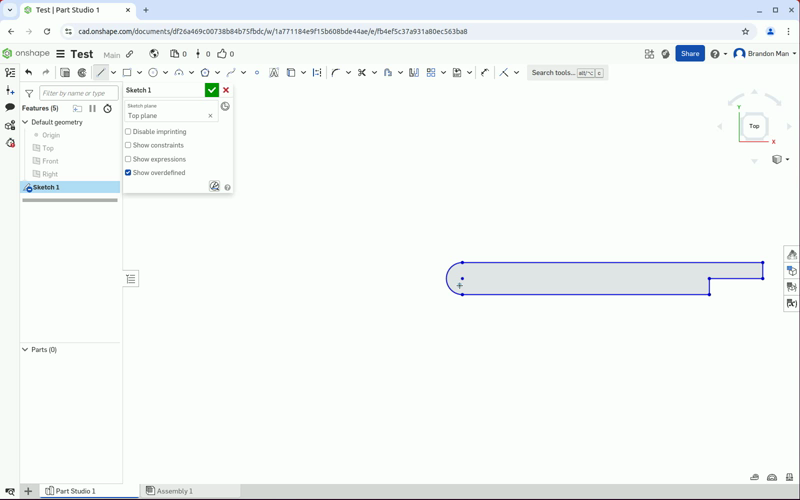
scroll(-6)
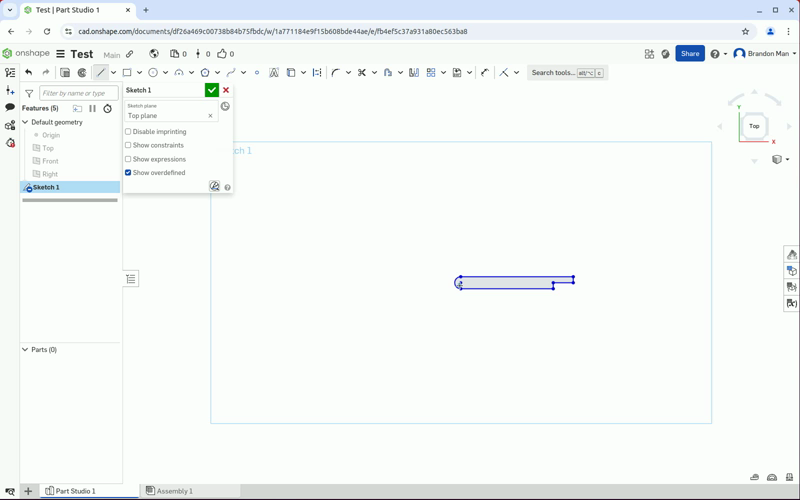
key_up(shift)
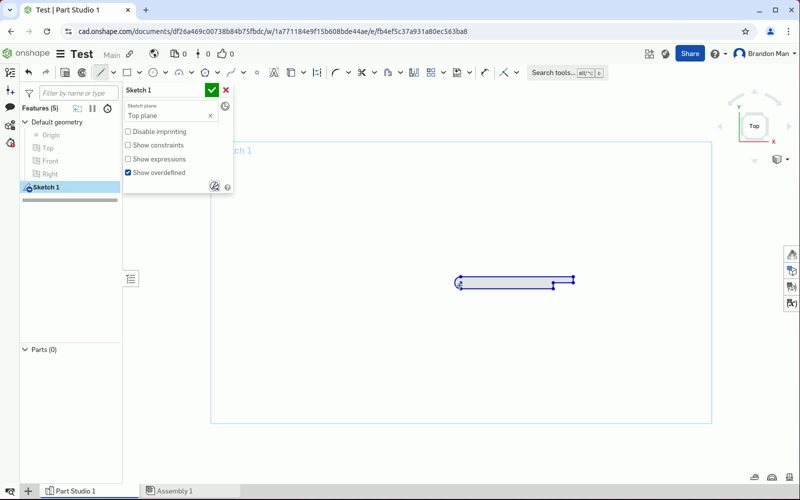
key_down(shift)
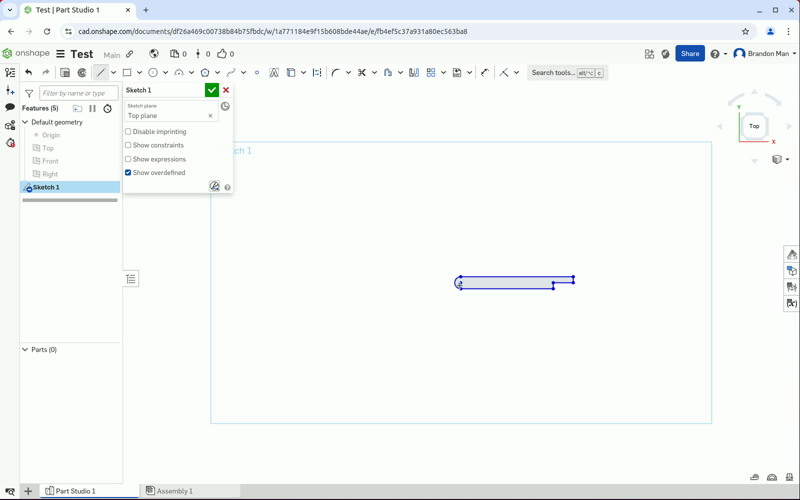
mouse_move(489, 285)
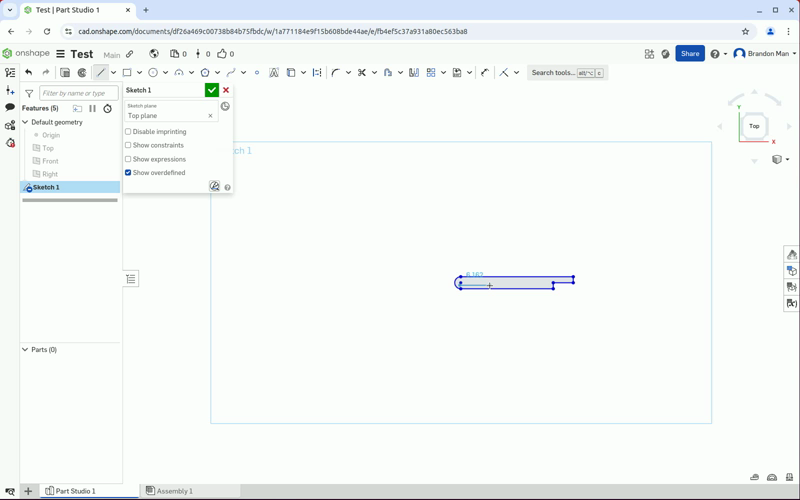
mouse_move(461, 285)
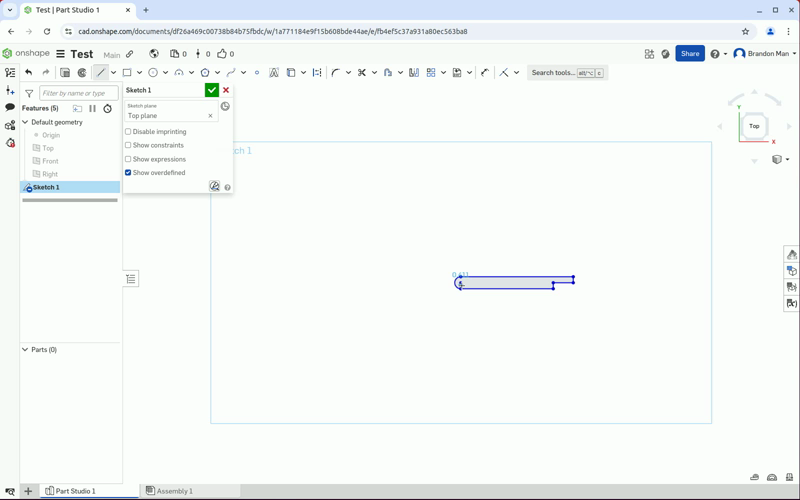
scroll(6)
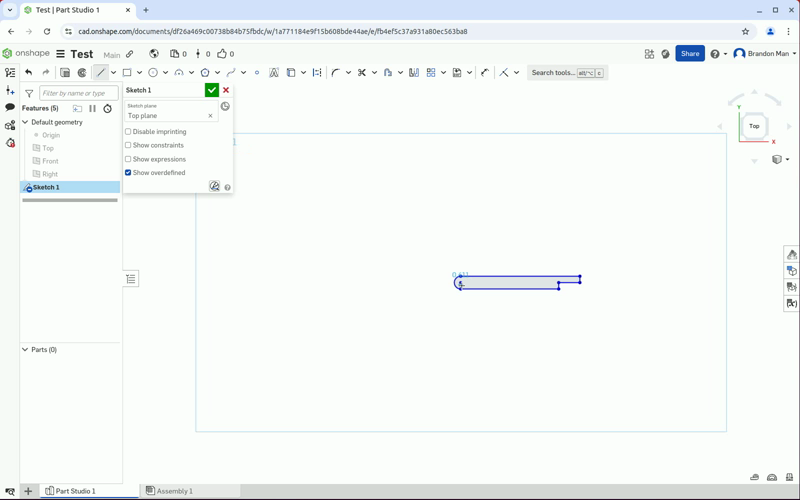
scroll(6)
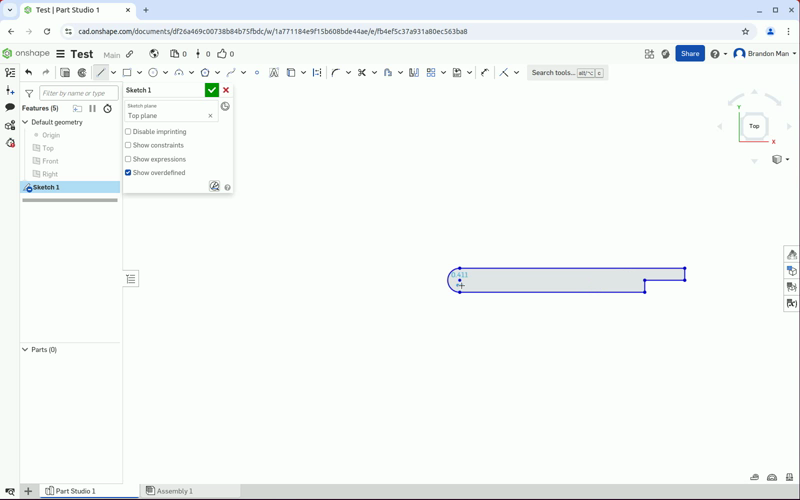
scroll(6)
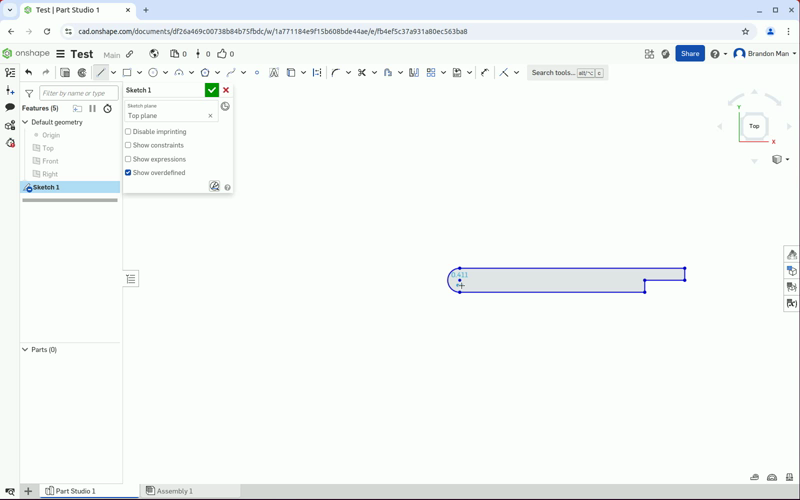
scroll(6)
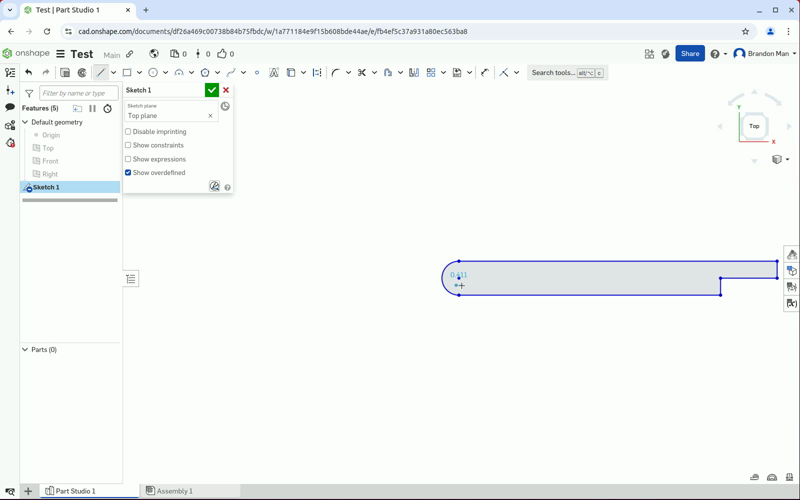
scroll(6)
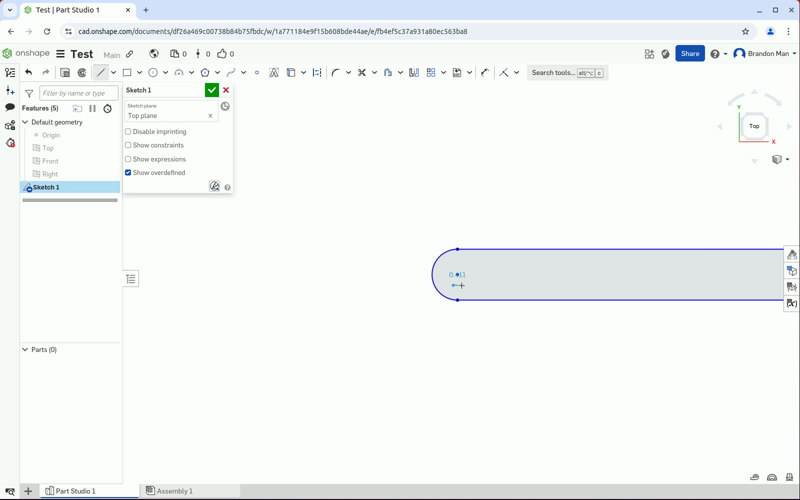
scroll(6)
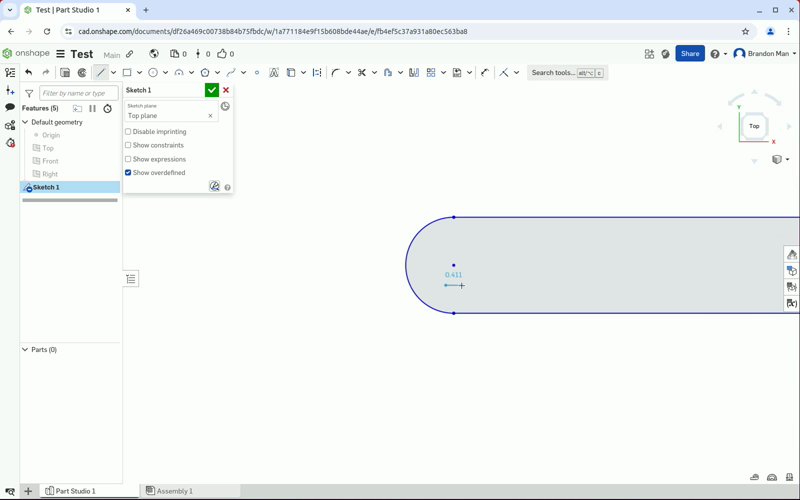
scroll(6)
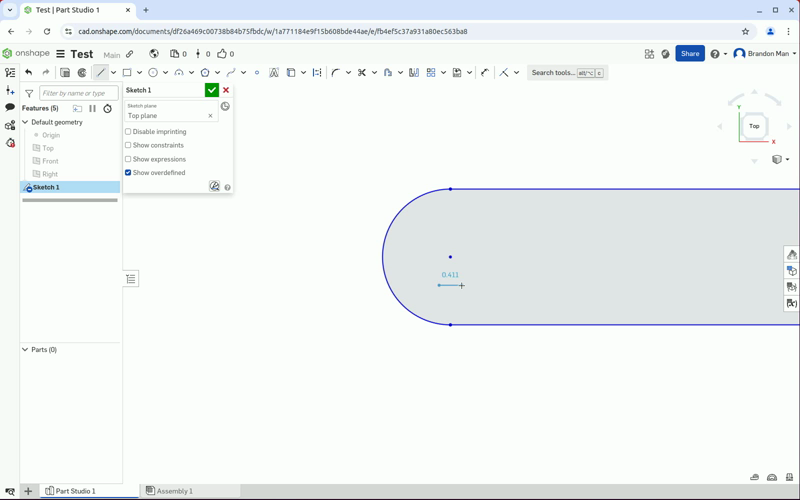
click(461, 285)
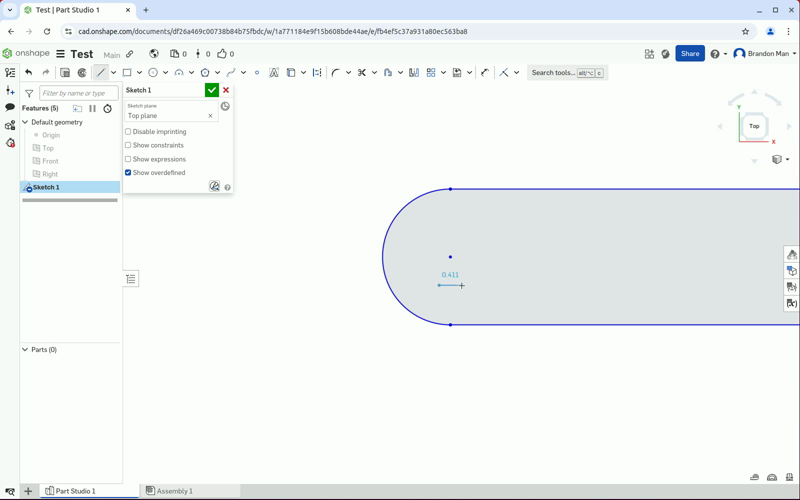
scroll(-6)
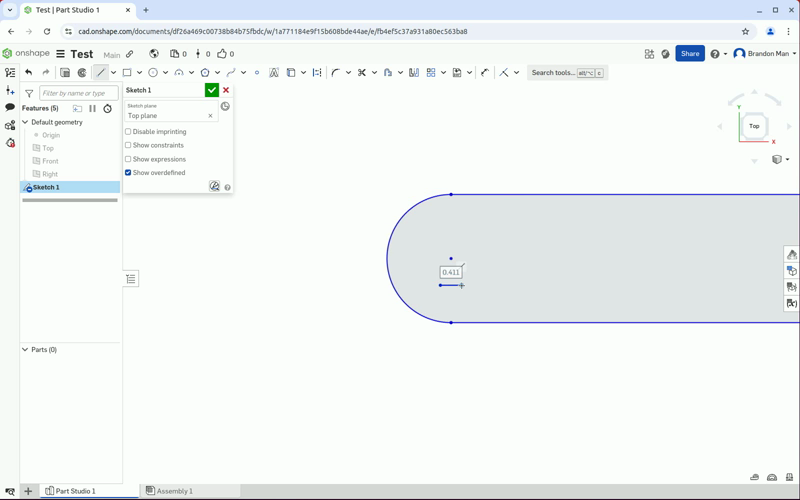
scroll(-6)
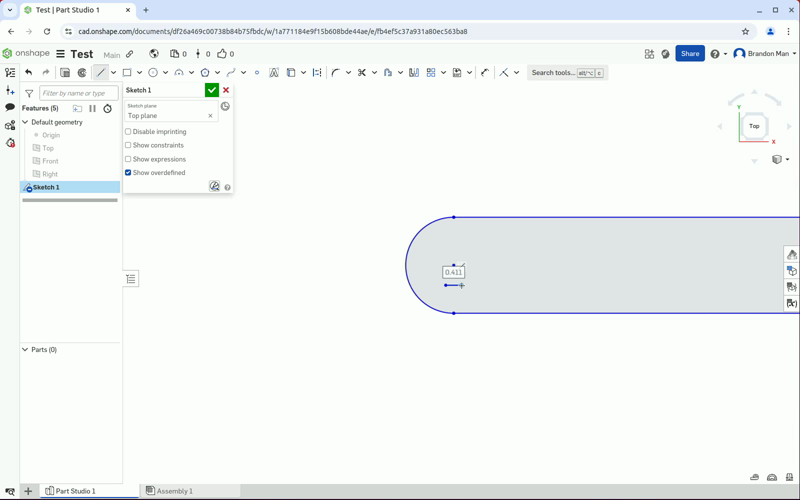
scroll(-6)
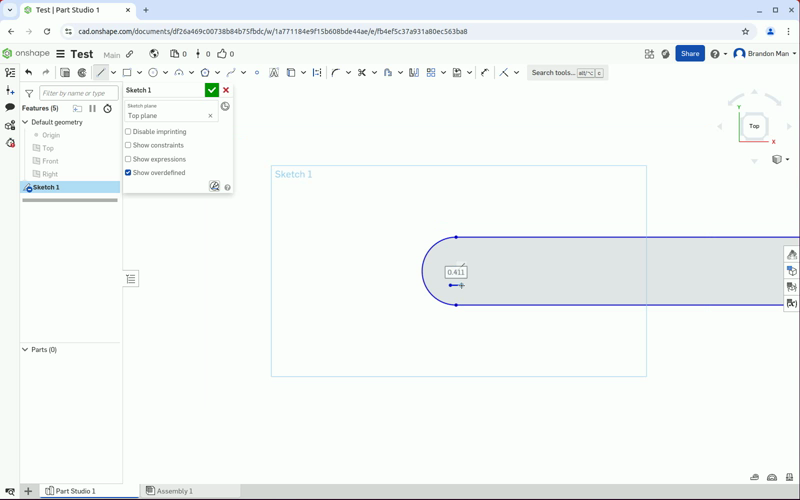
scroll(-6)
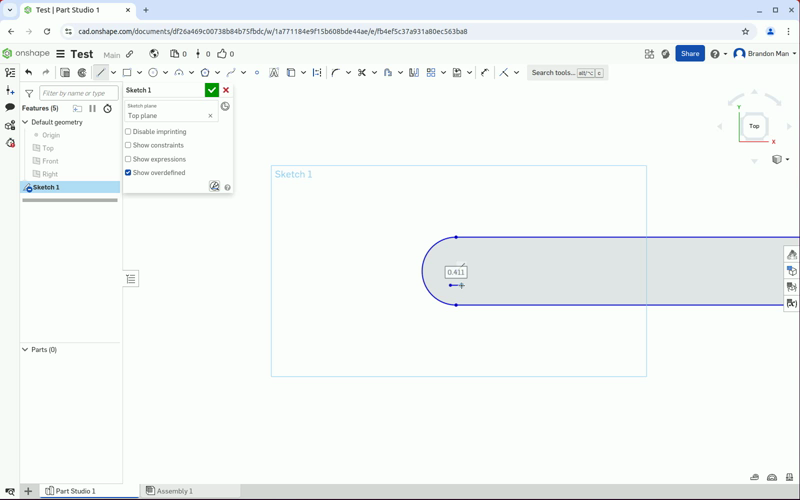
scroll(-6)
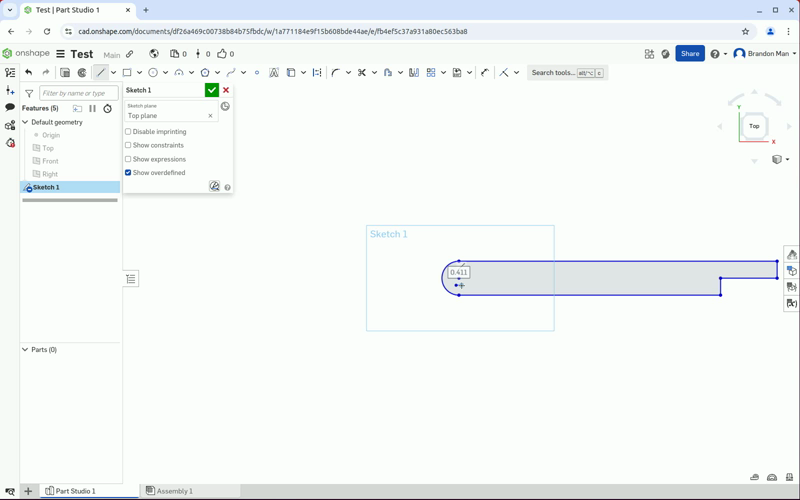
scroll(-6)
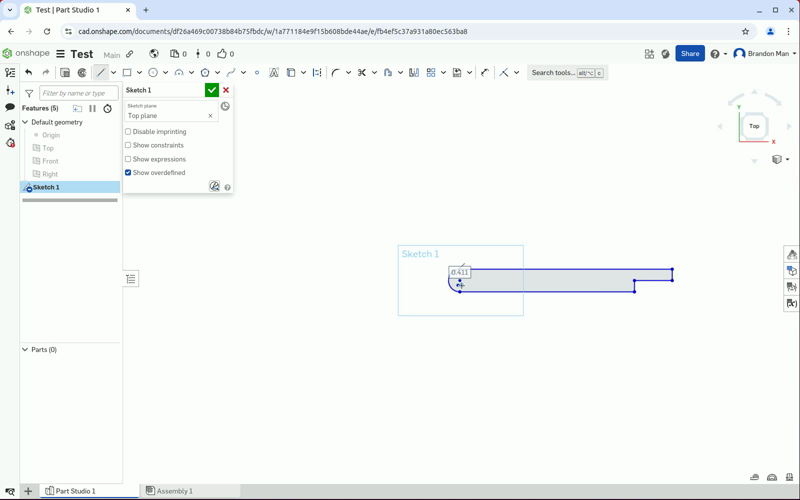
scroll(-6)
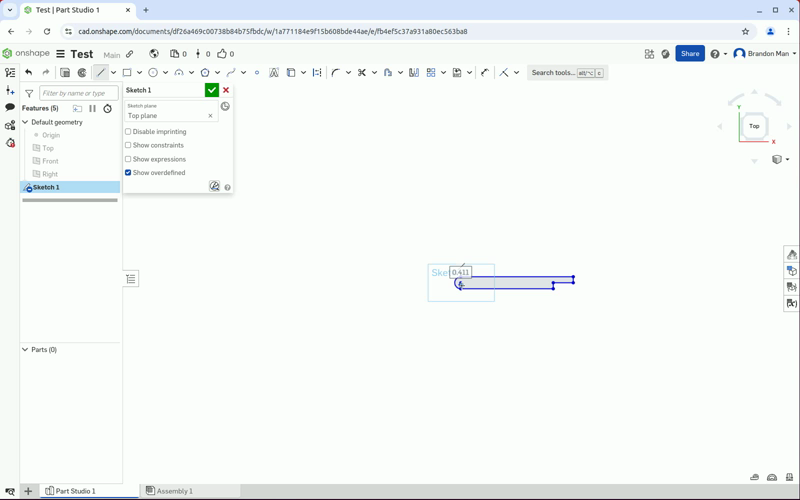
key_up(shift)
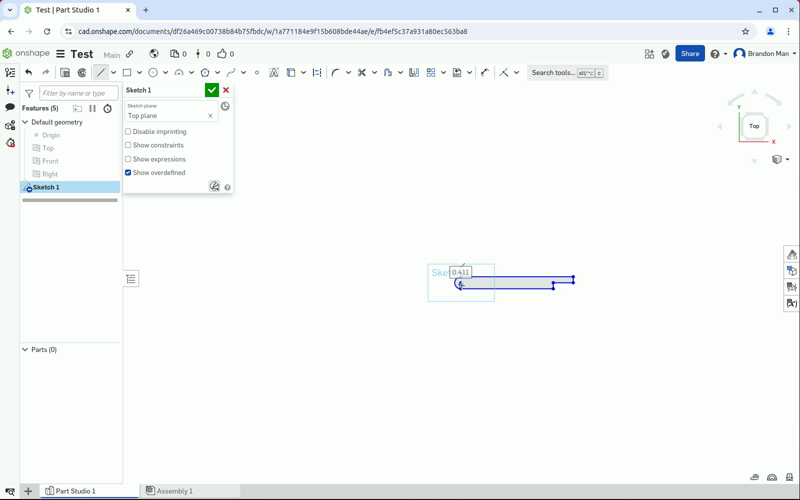
key(esc)
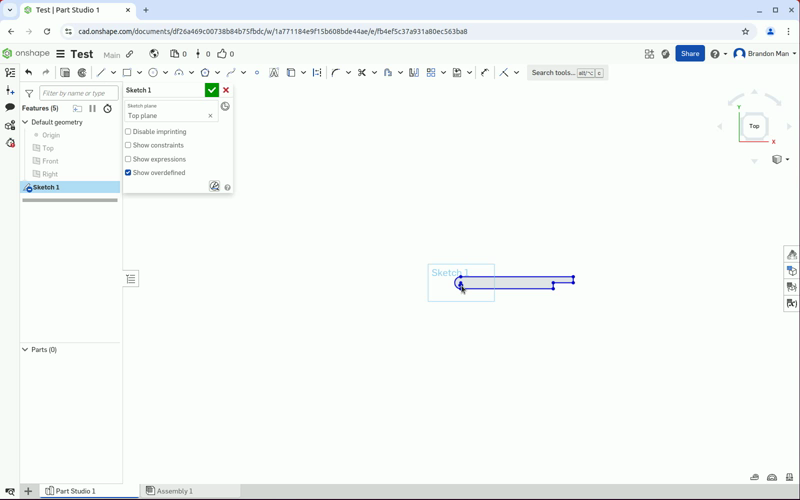
key(a)
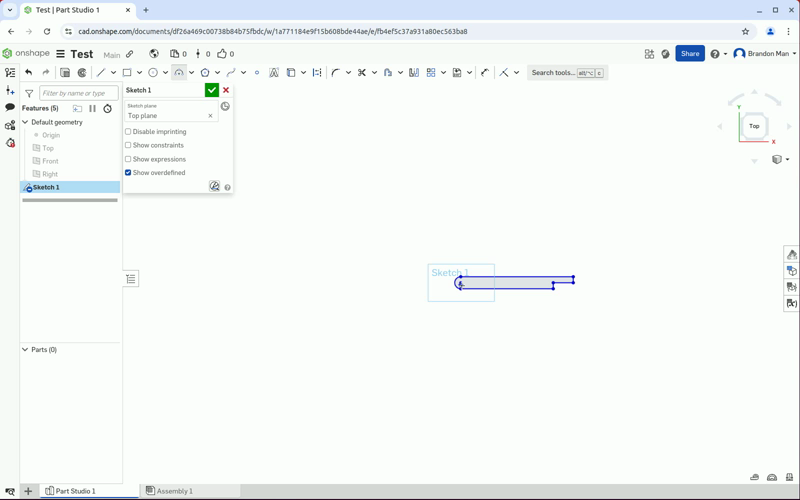
mouse_move(461, 285)
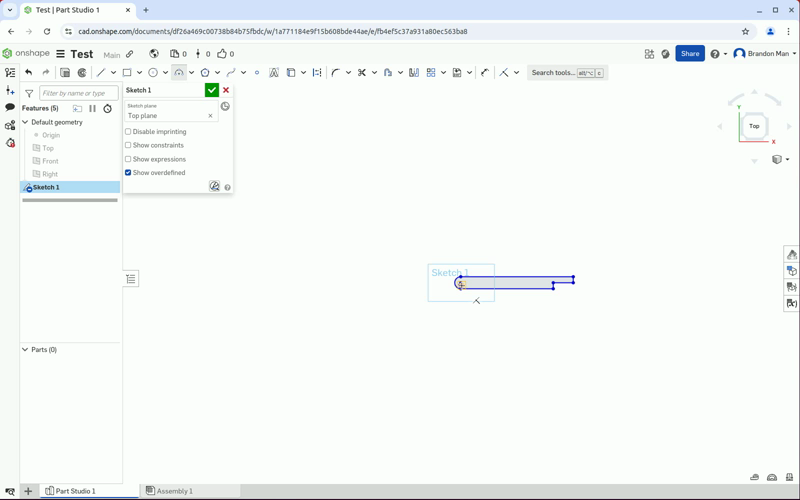
scroll(6)
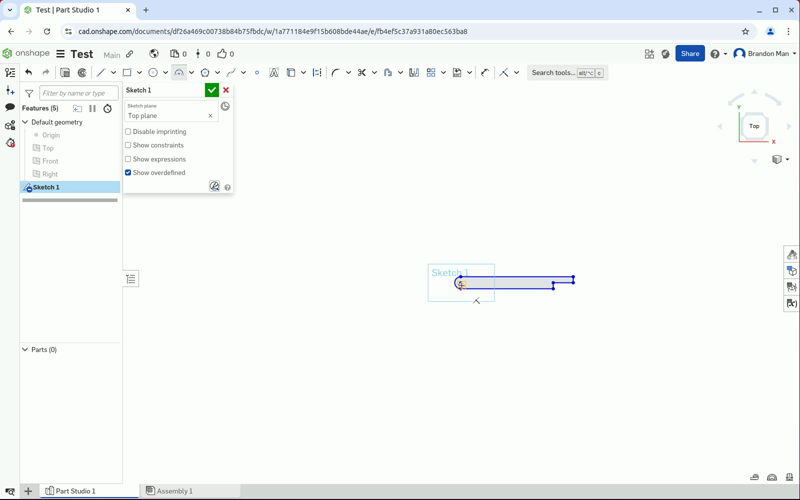
scroll(6)
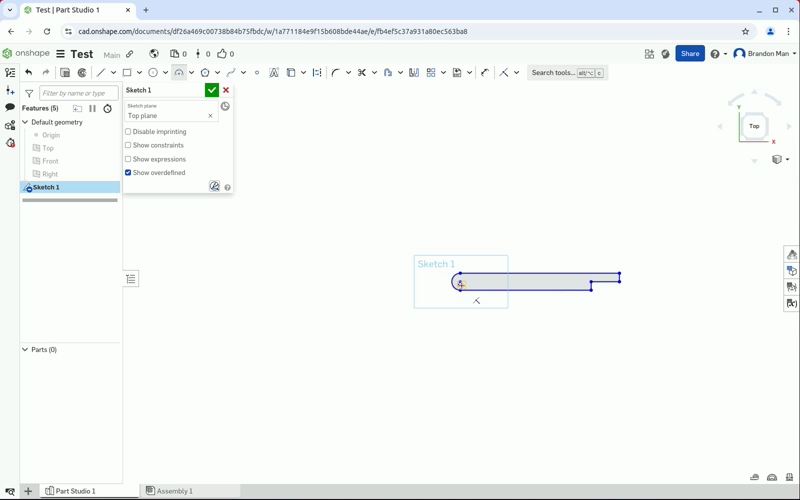
scroll(6)
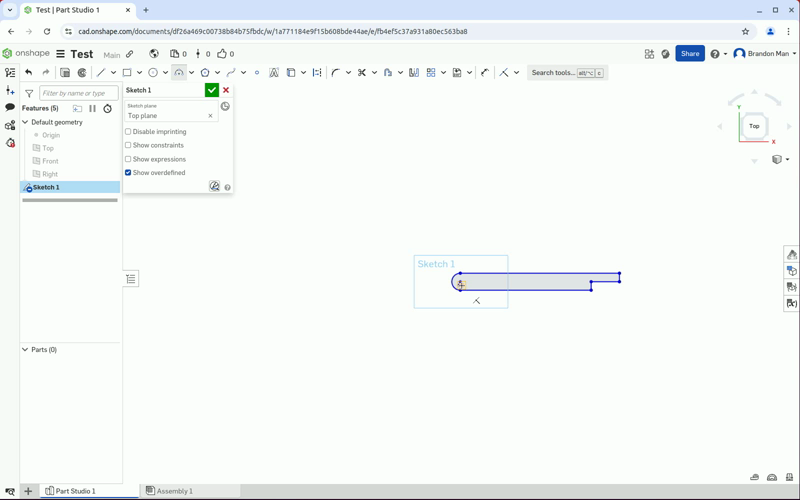
scroll(6)
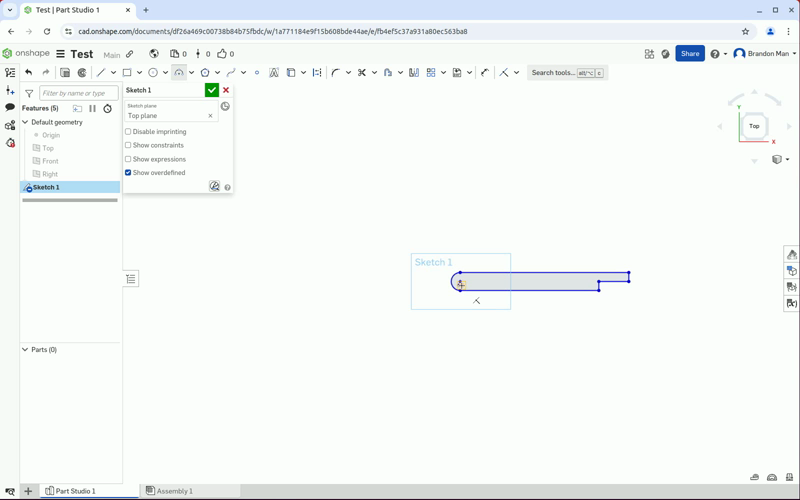
scroll(6)
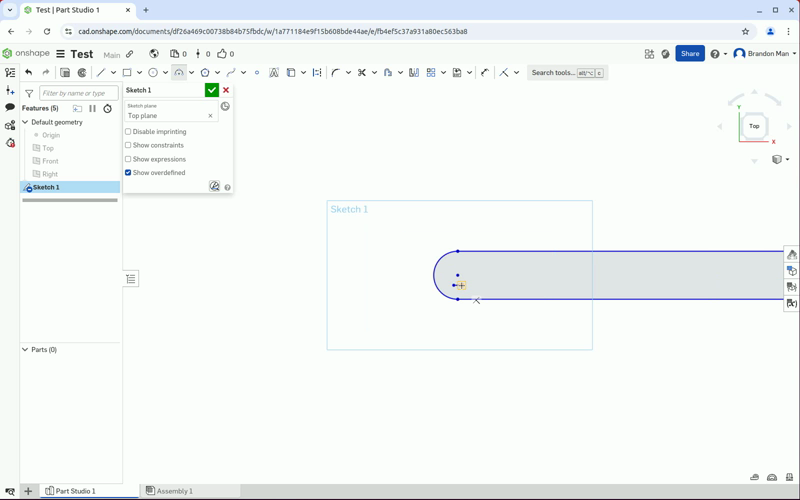
scroll(6)
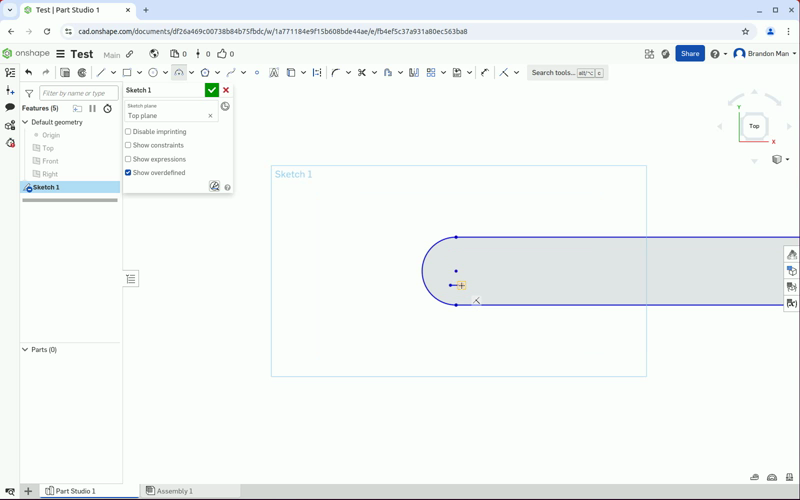
scroll(6)
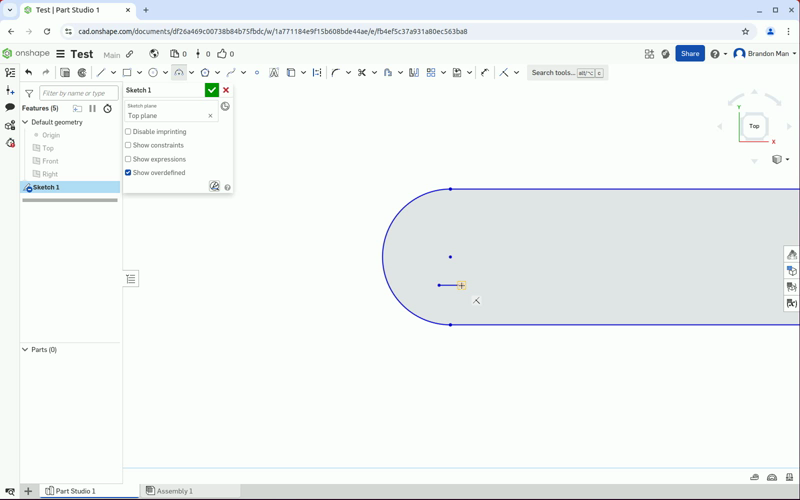
click(461, 285)
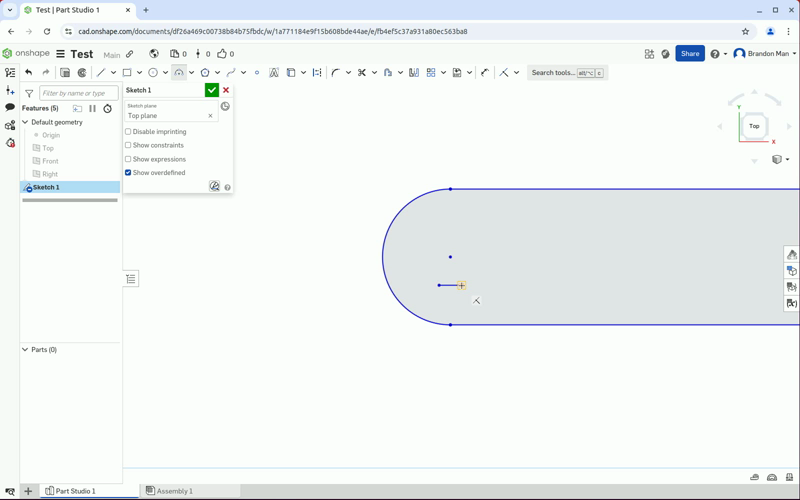
scroll(-6)
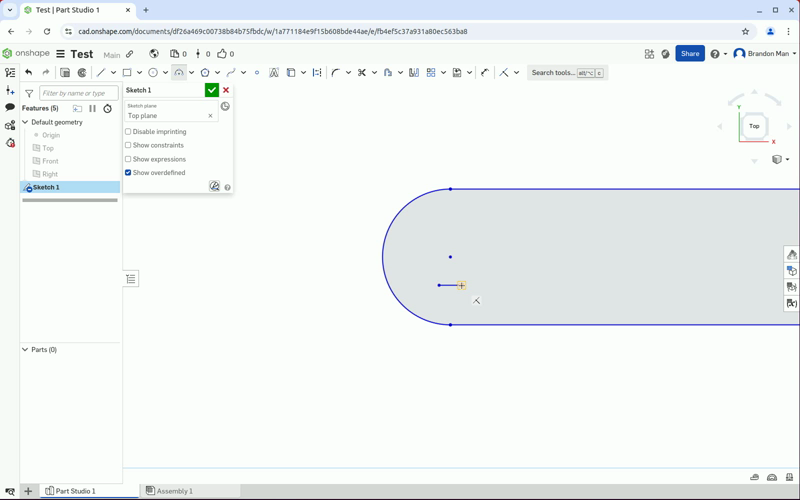
scroll(-6)
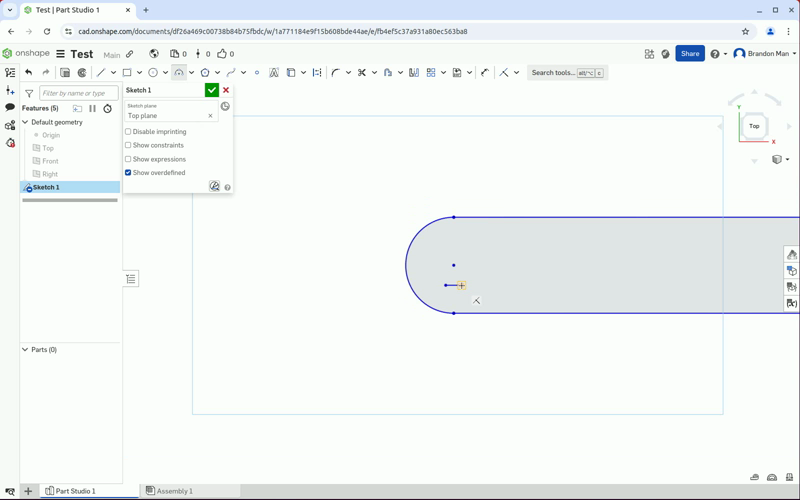
scroll(-6)
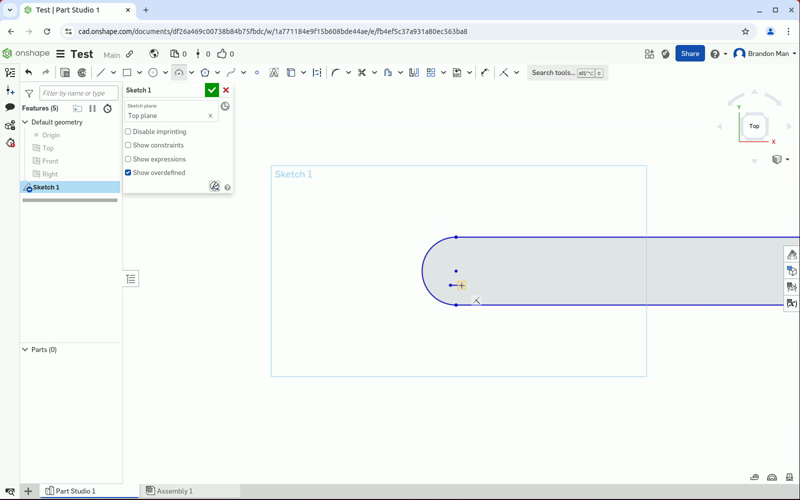
scroll(-6)
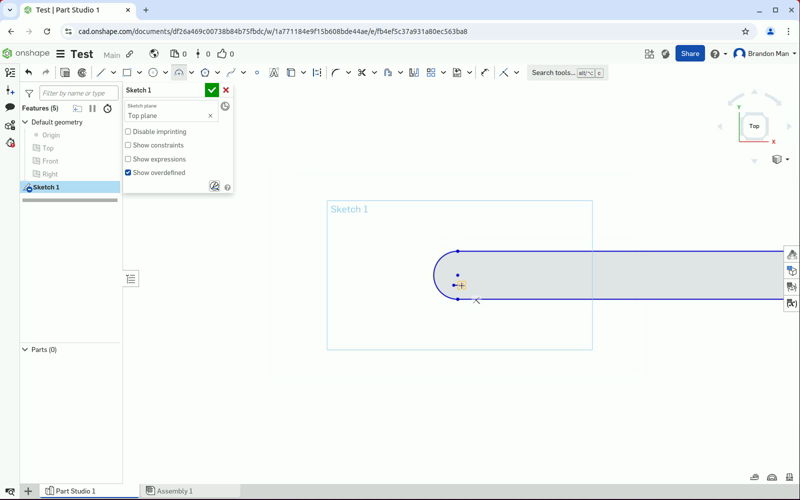
scroll(-6)
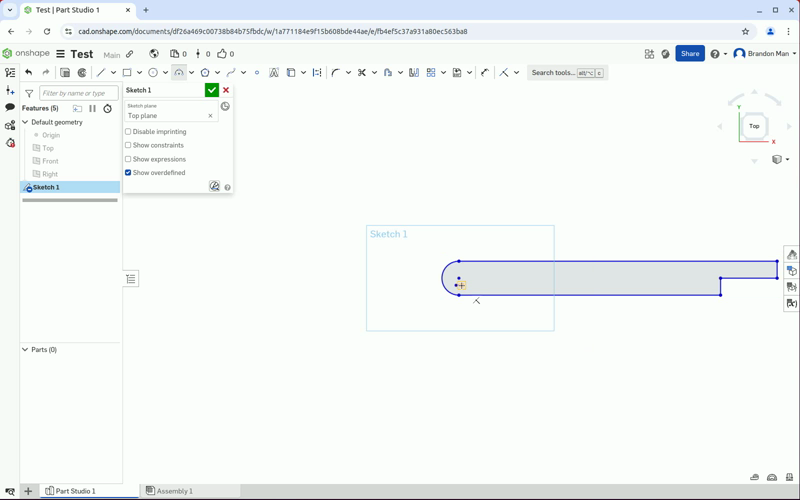
scroll(-6)
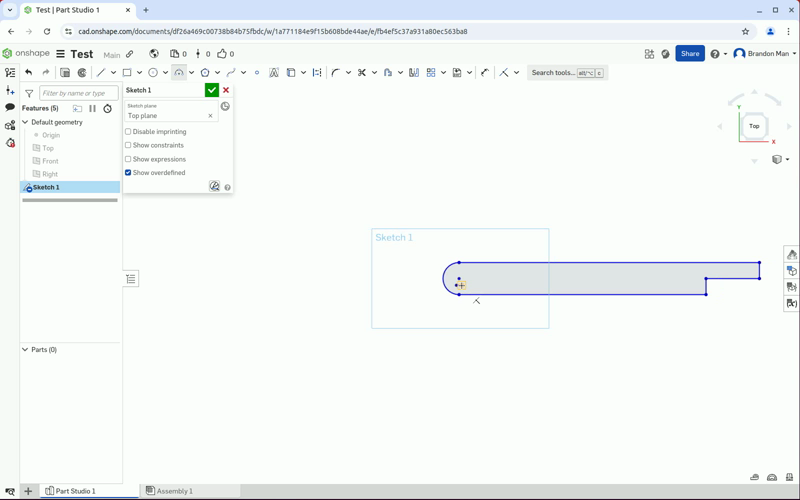
scroll(-6)
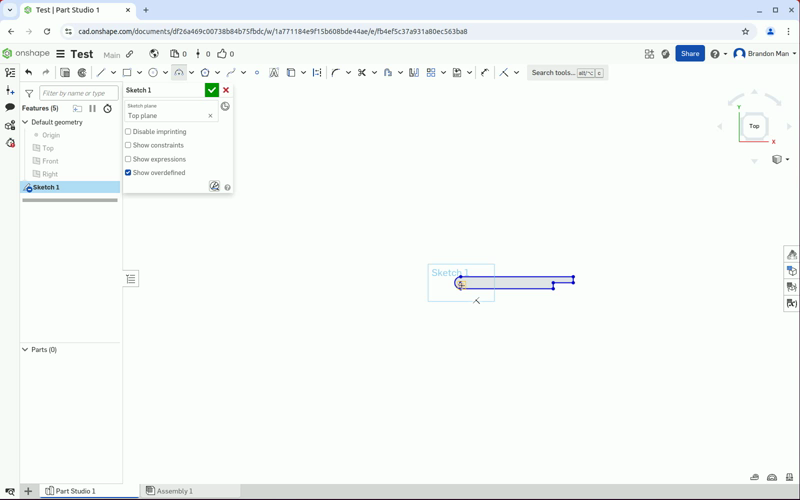
mouse_move(459, 285)
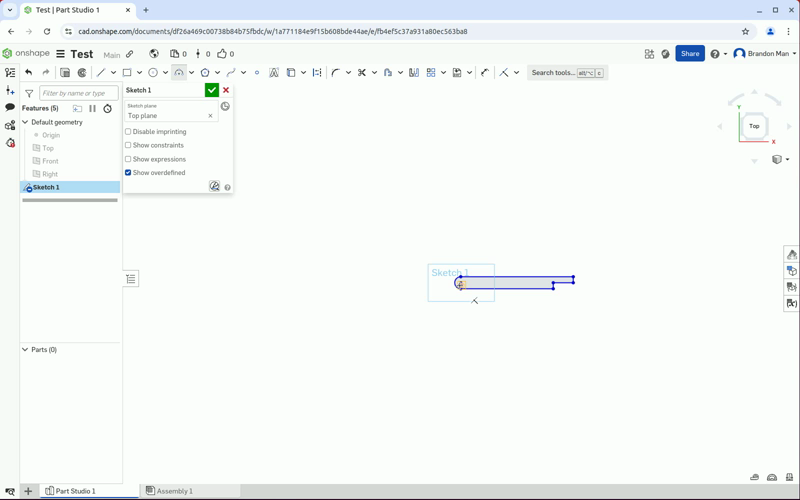
scroll(6)
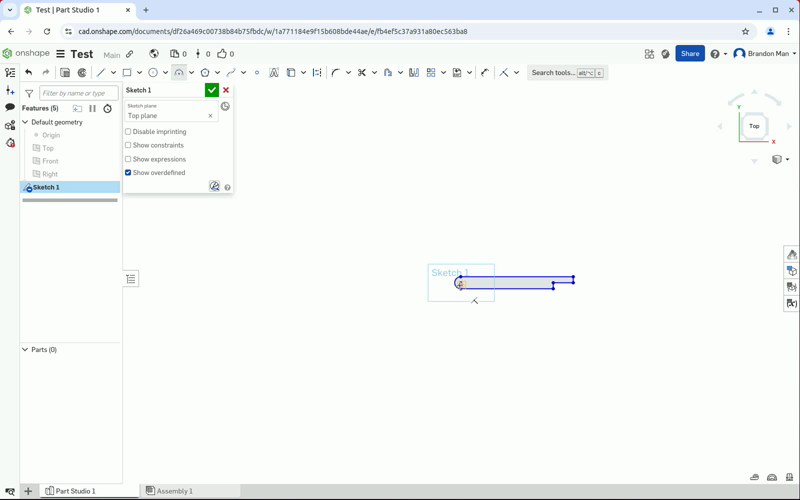
scroll(6)
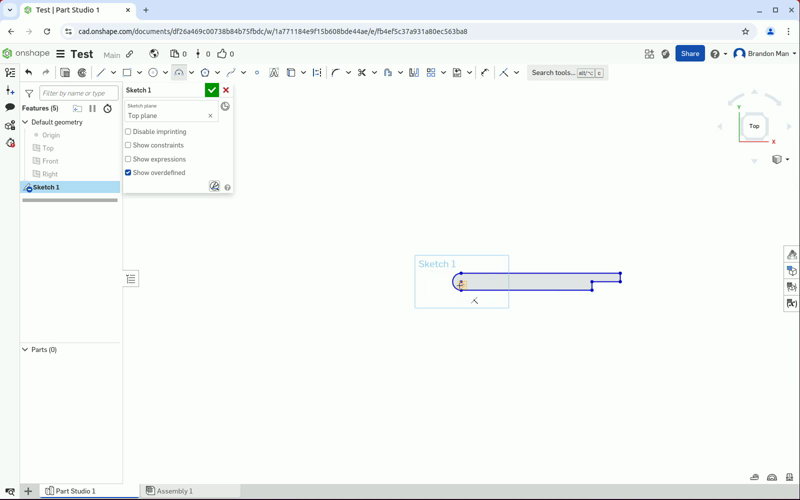
scroll(6)
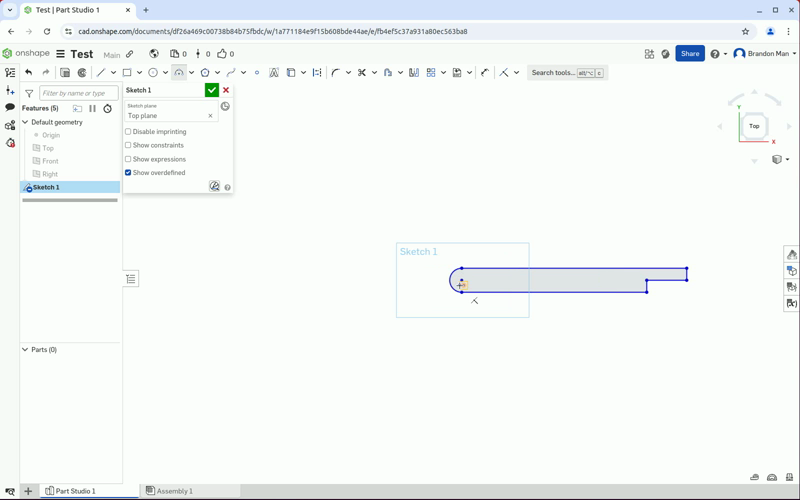
scroll(6)
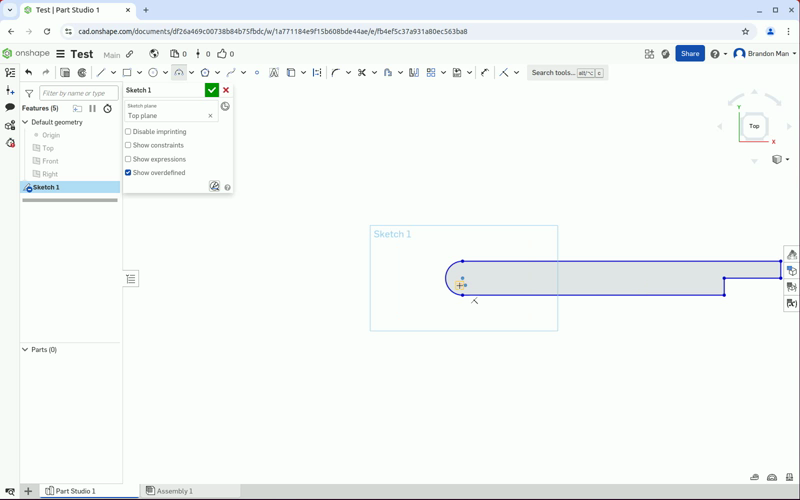
scroll(6)
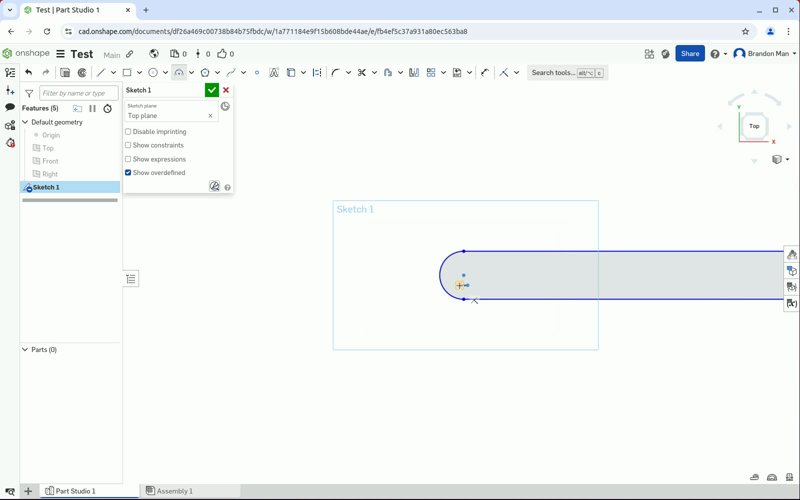
scroll(6)
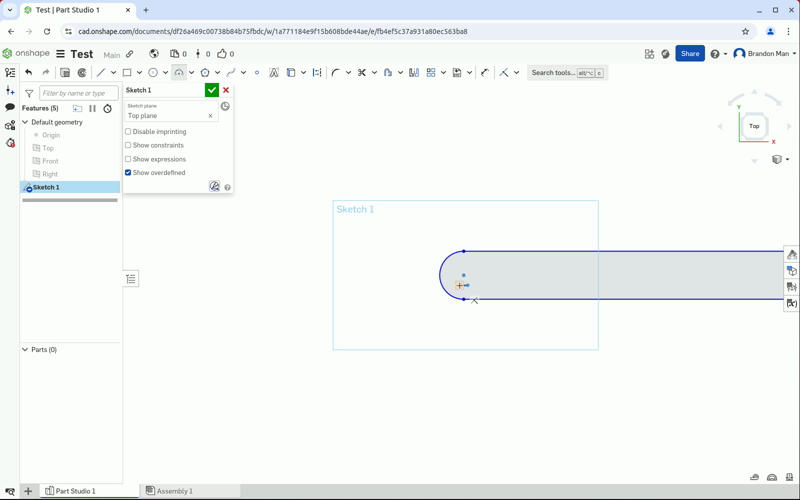
scroll(6)
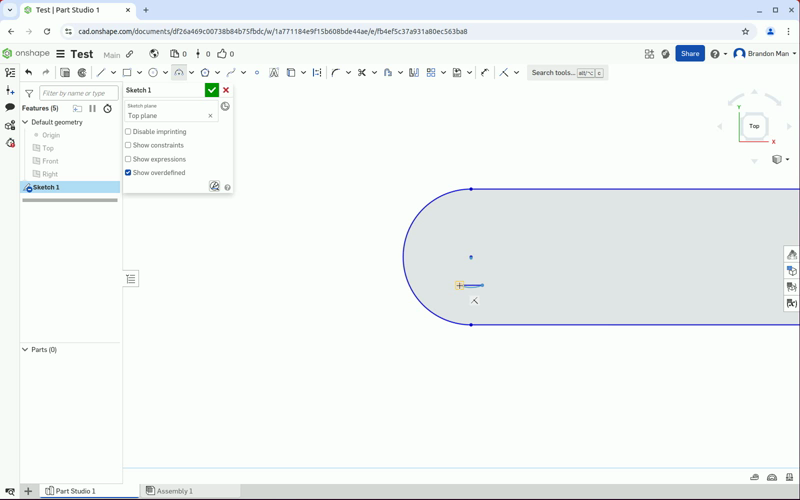
click(459, 285)
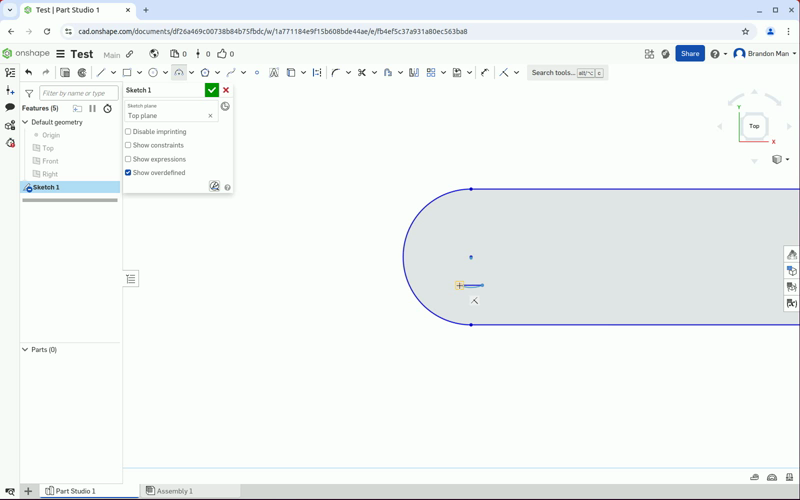
scroll(-6)
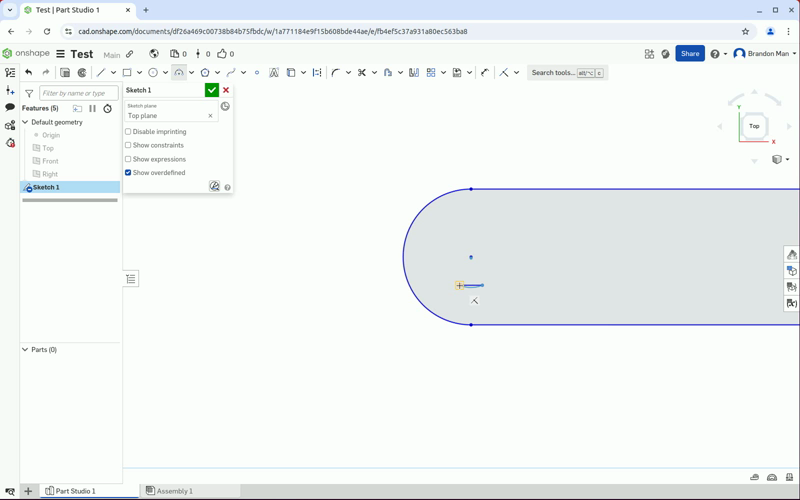
scroll(-6)
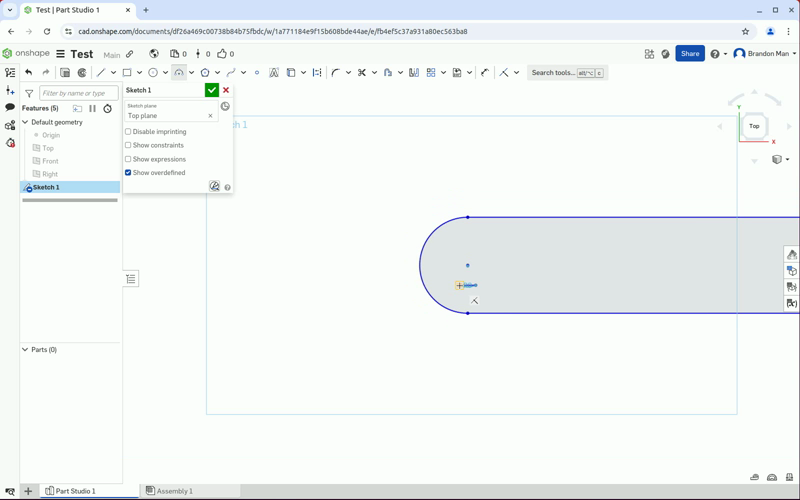
scroll(-6)
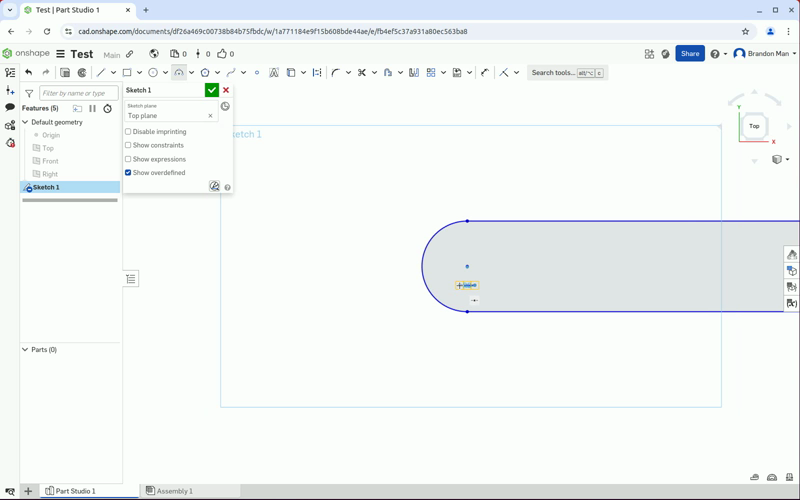
scroll(-6)
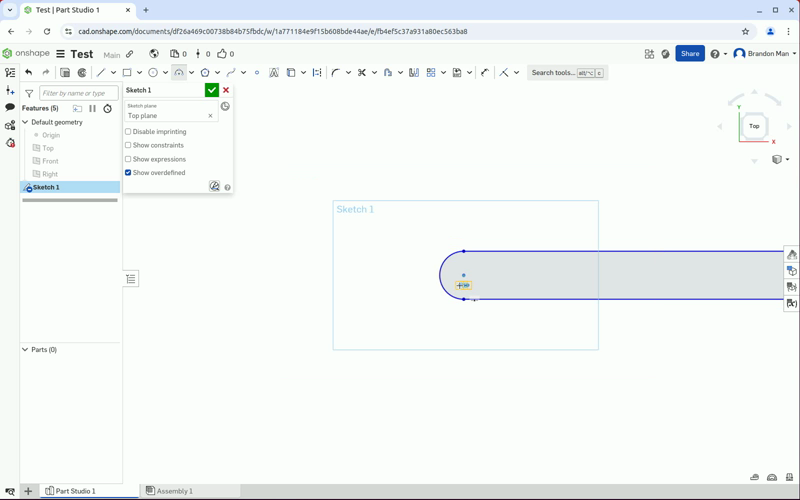
scroll(-6)
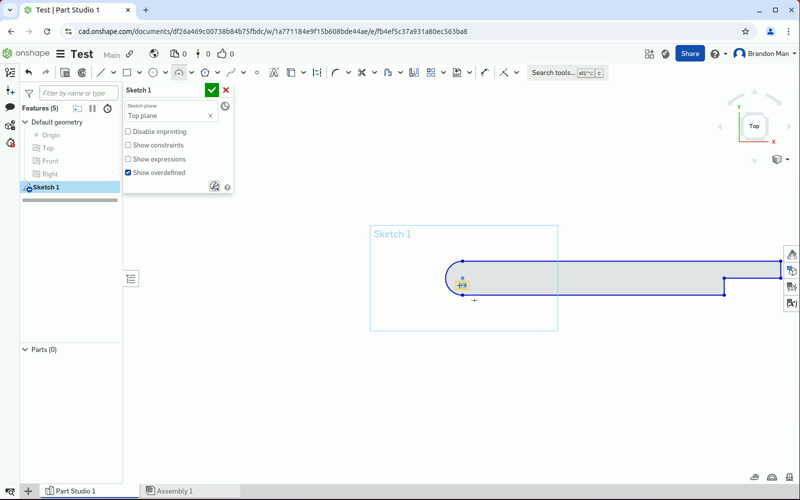
scroll(-6)
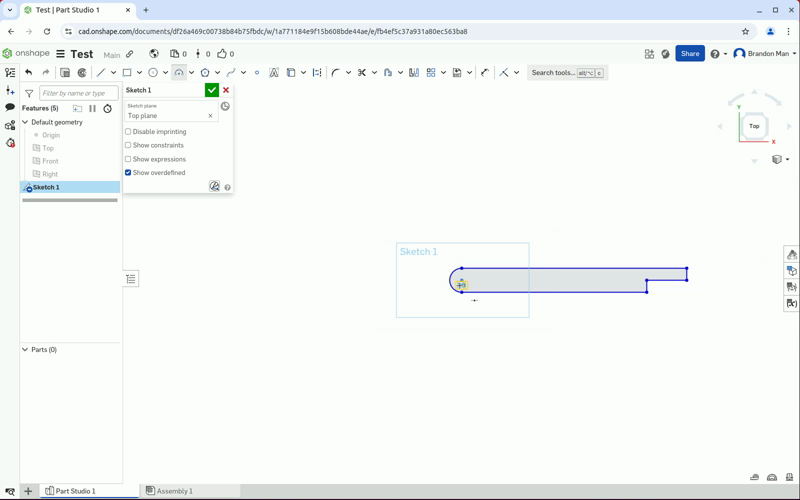
scroll(-6)
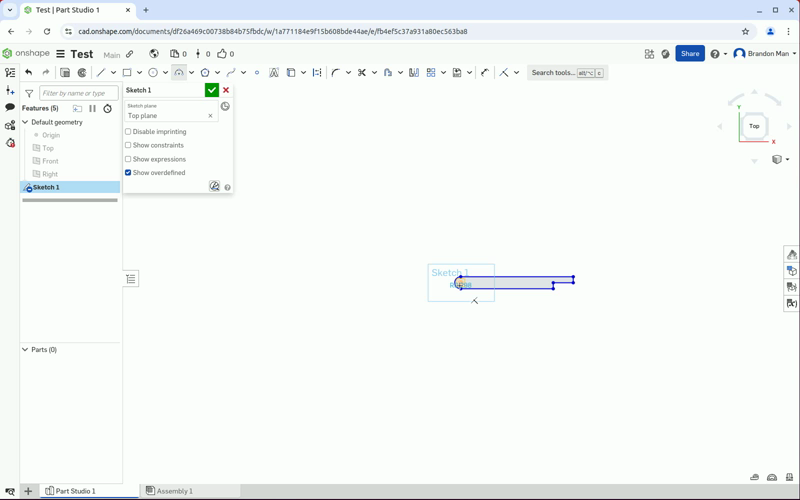
key_down(shift)
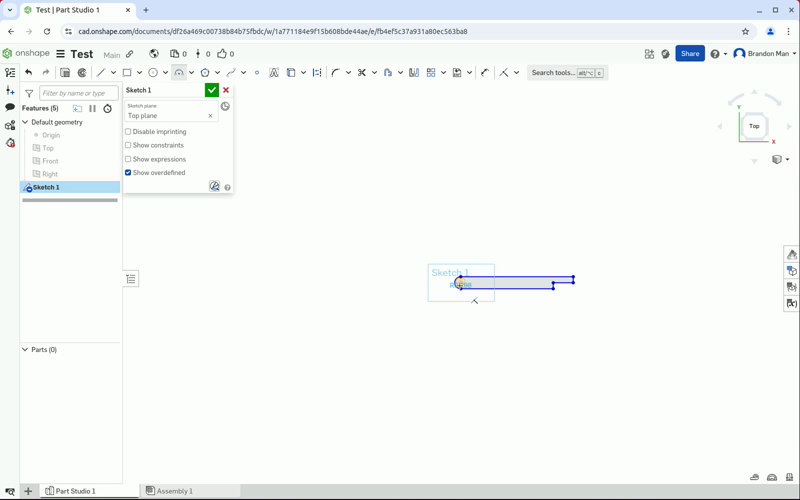
mouse_move(460, 281)
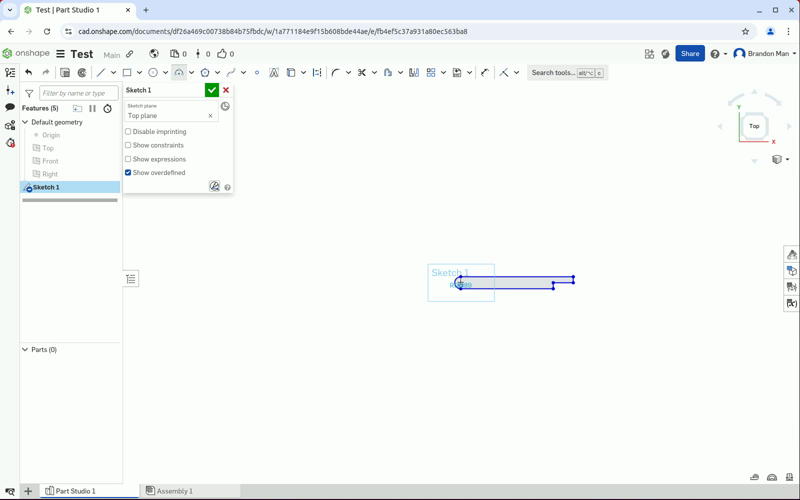
scroll(6)
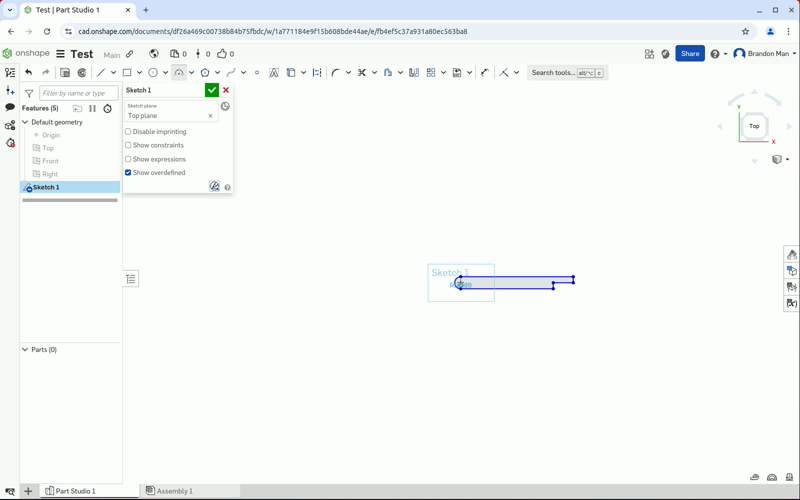
scroll(6)
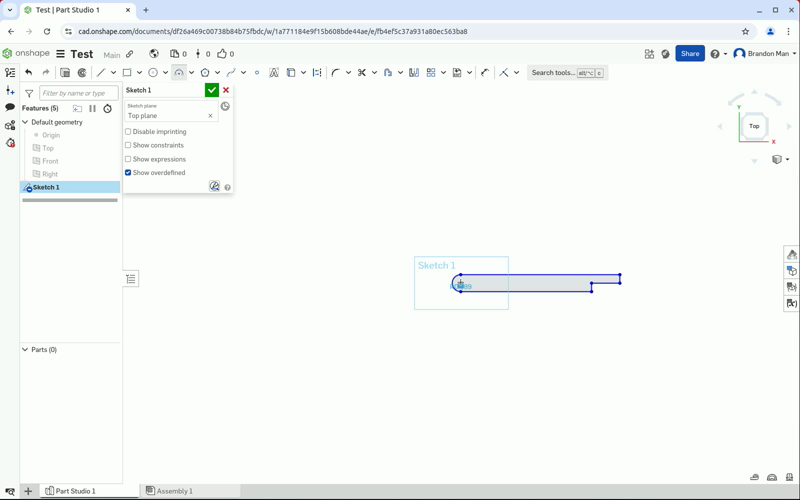
scroll(6)
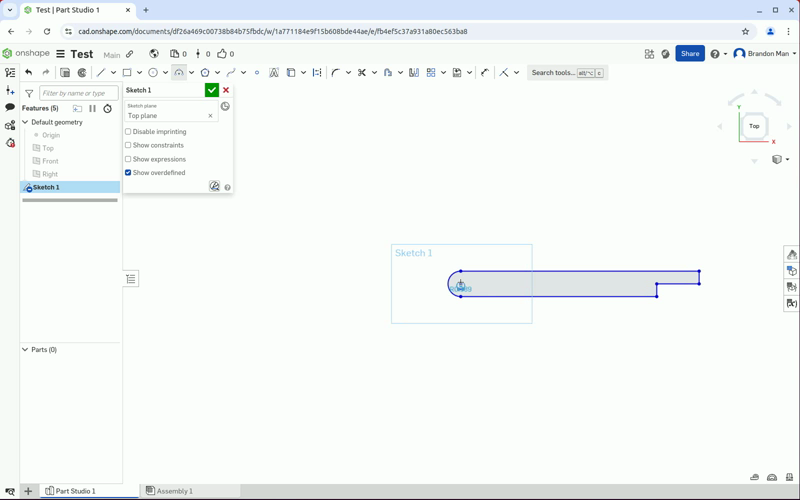
scroll(6)
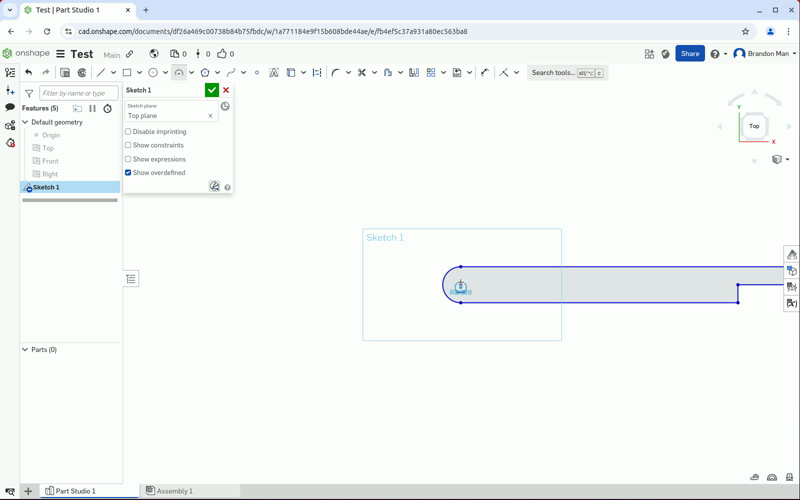
scroll(6)
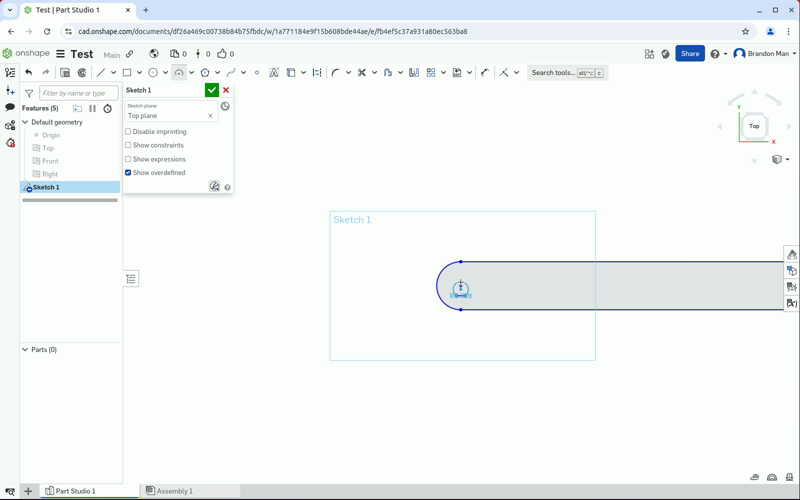
scroll(6)
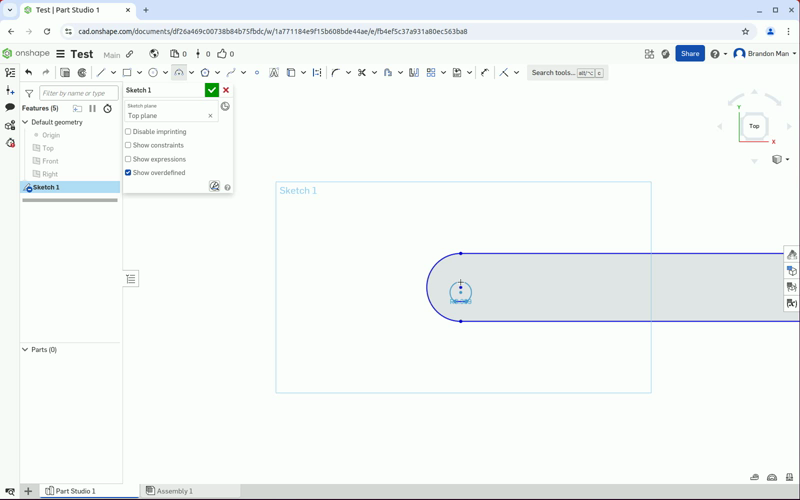
scroll(6)
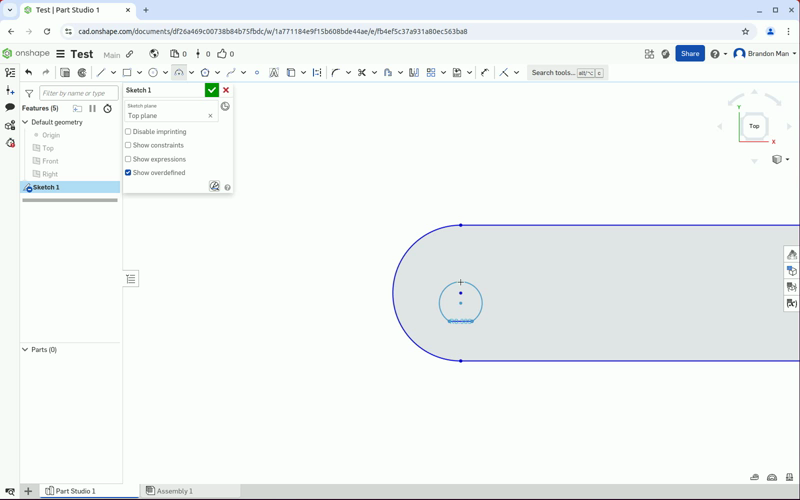
click(460, 281)
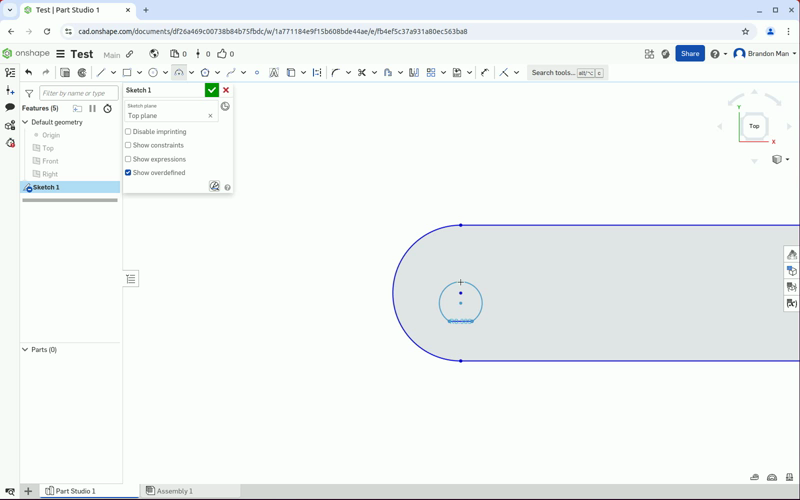
scroll(-6)
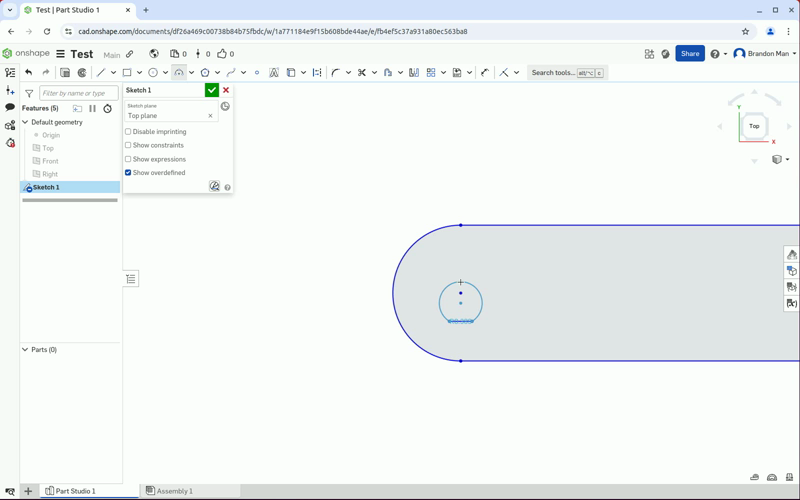
scroll(-6)
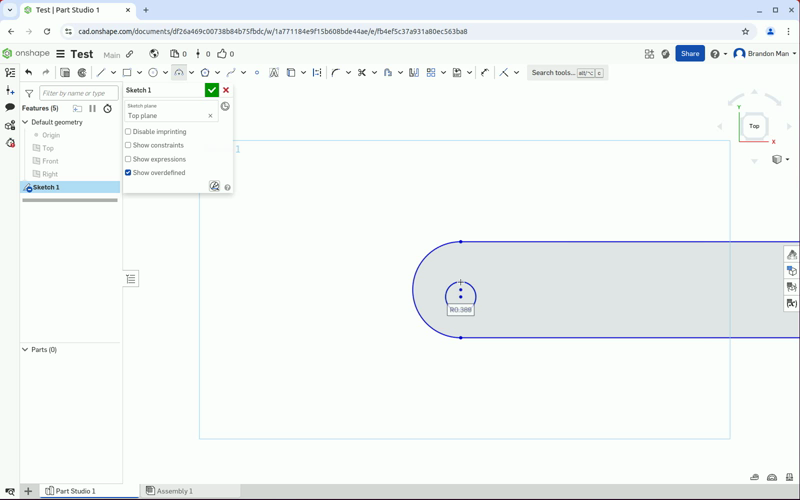
scroll(-6)
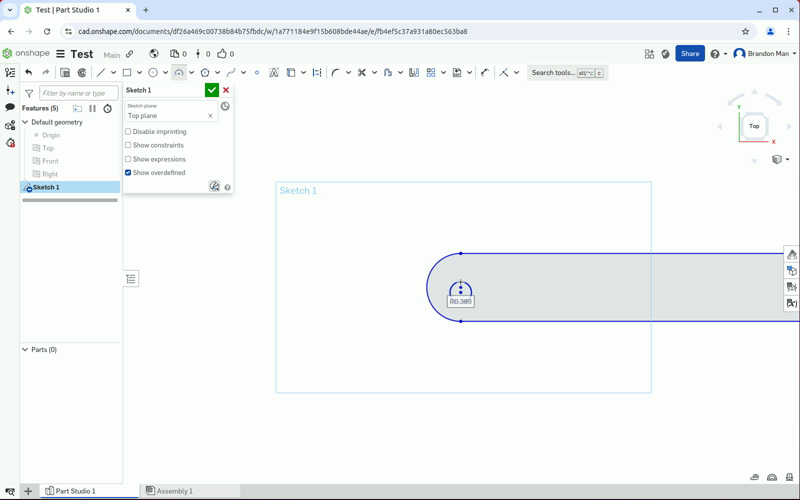
scroll(-6)
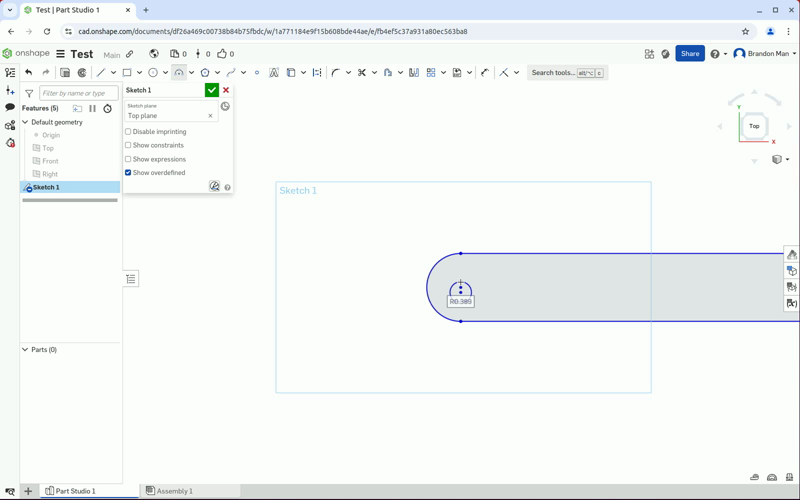
scroll(-6)
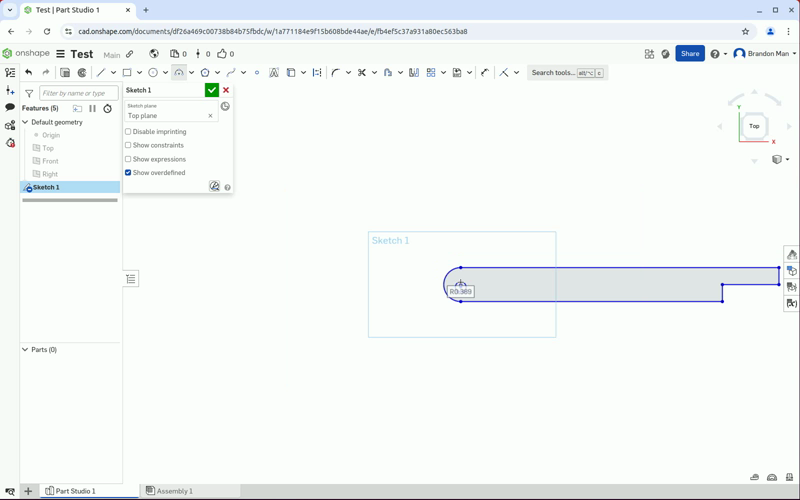
scroll(-6)
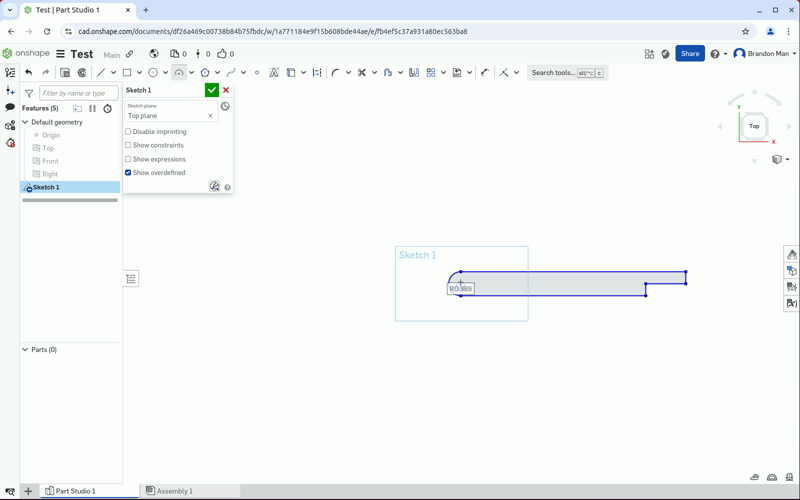
scroll(-6)
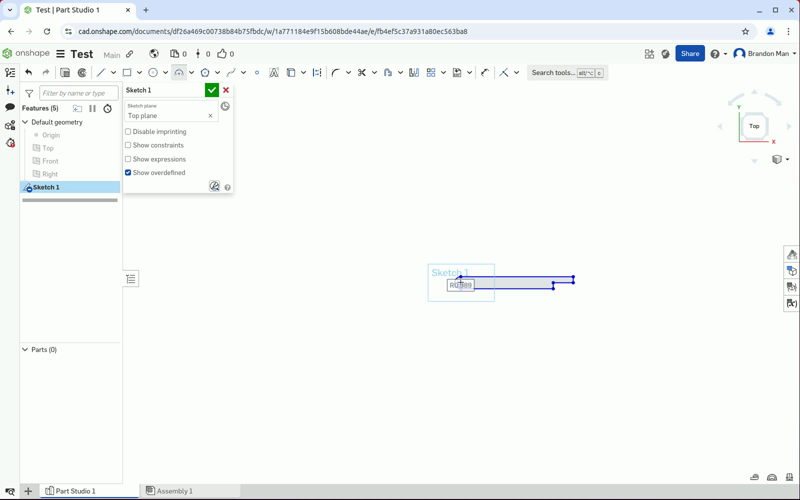
key_up(shift)
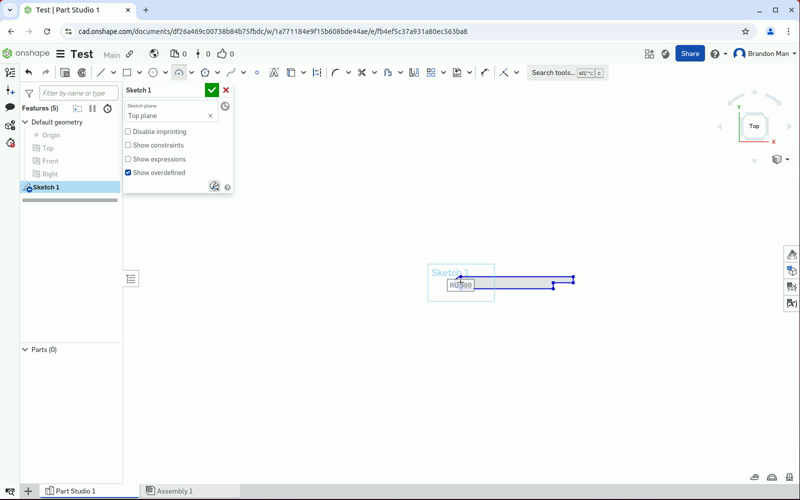
key(esc)
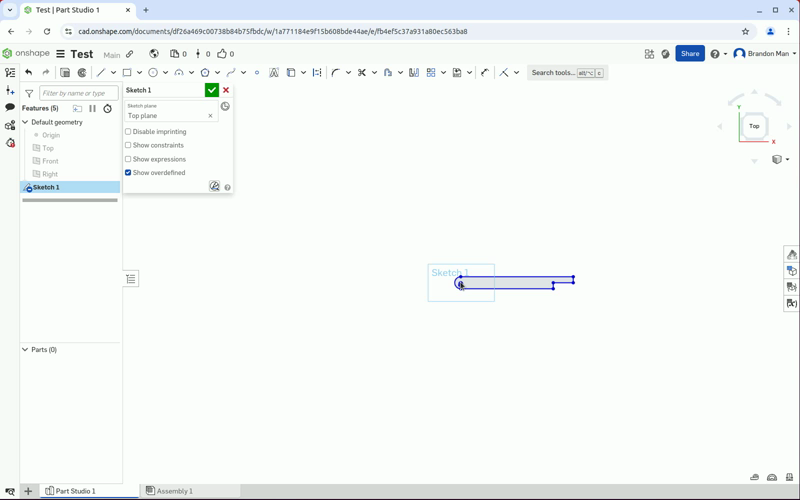
mouse_move(529, 284)
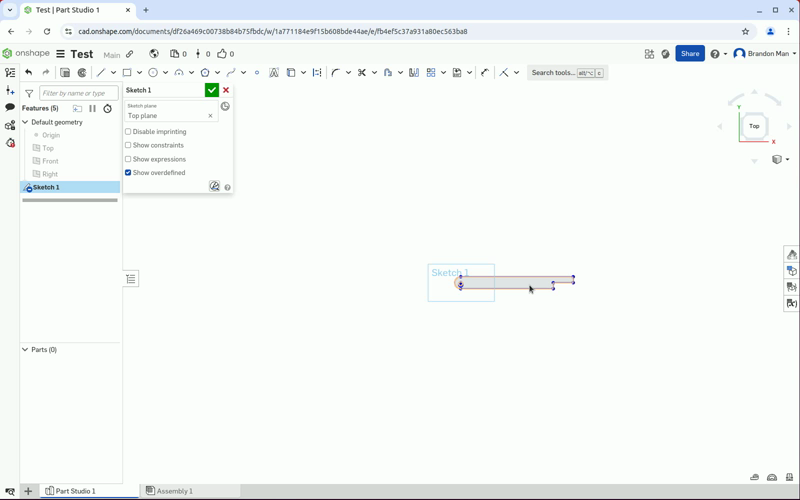
scroll(6)
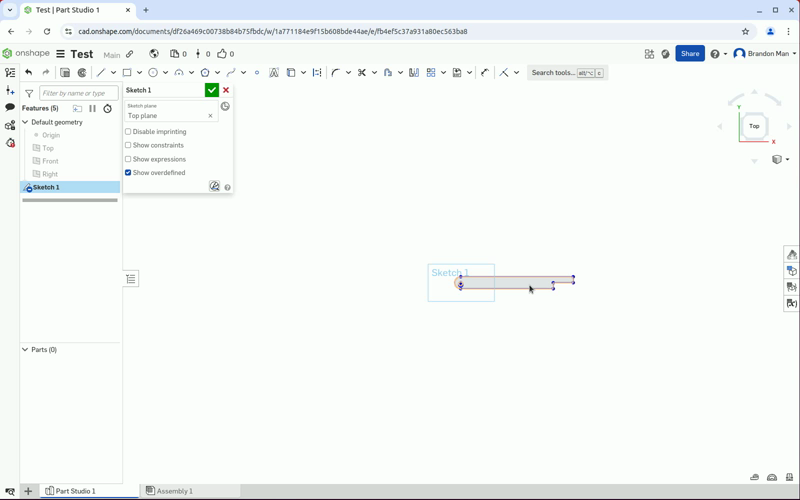
scroll(6)
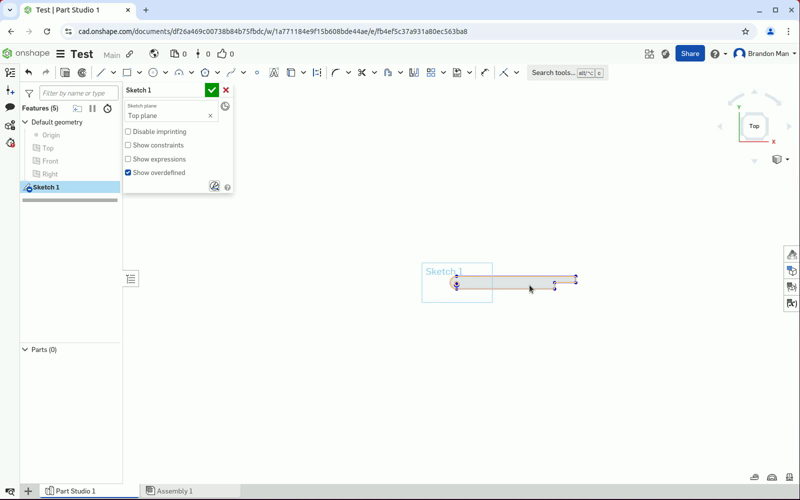
scroll(6)
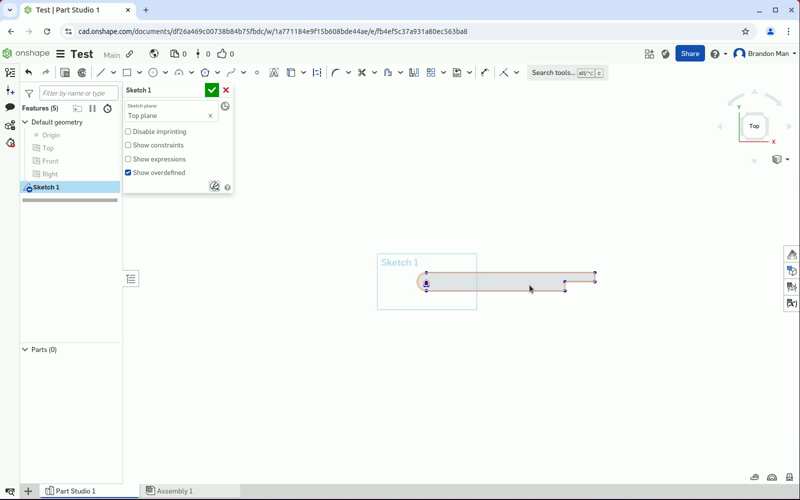
scroll(6)
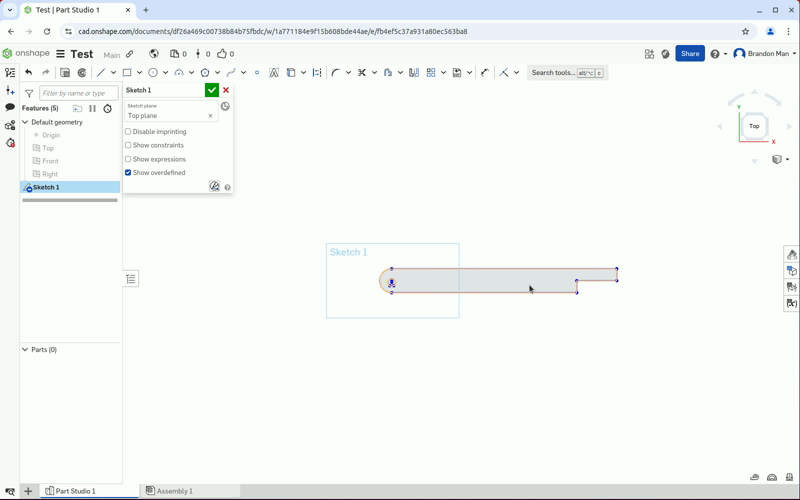
scroll(6)
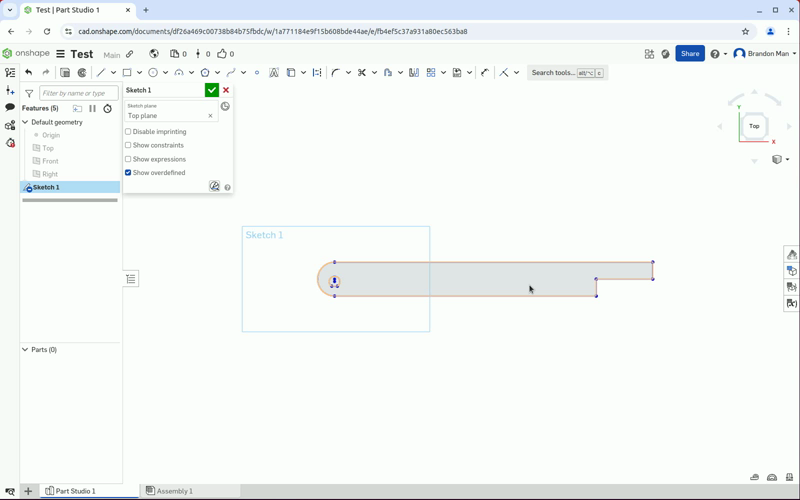
scroll(6)
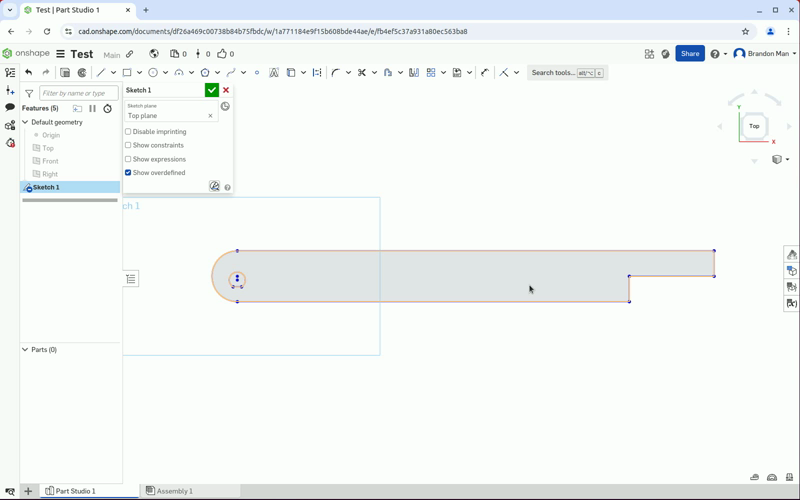
scroll(6)
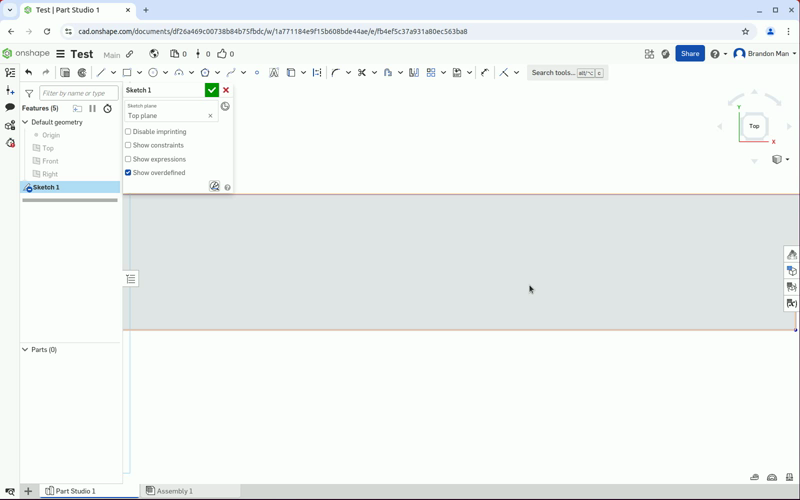
click(529, 284)
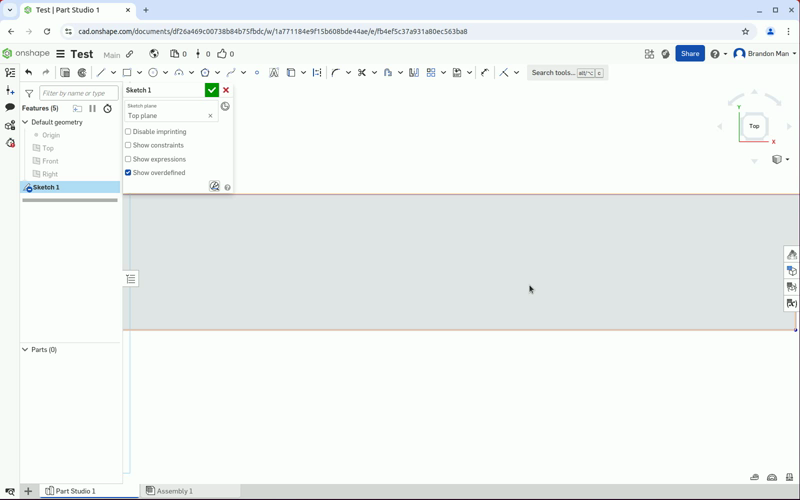
scroll(-6)
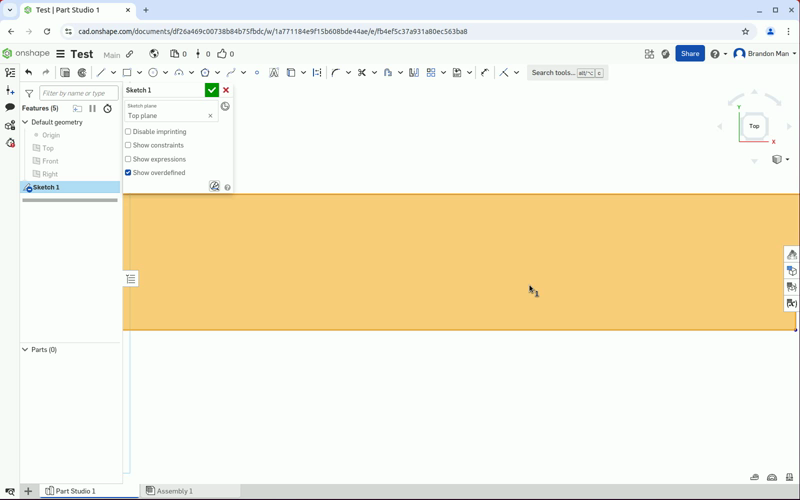
scroll(-6)
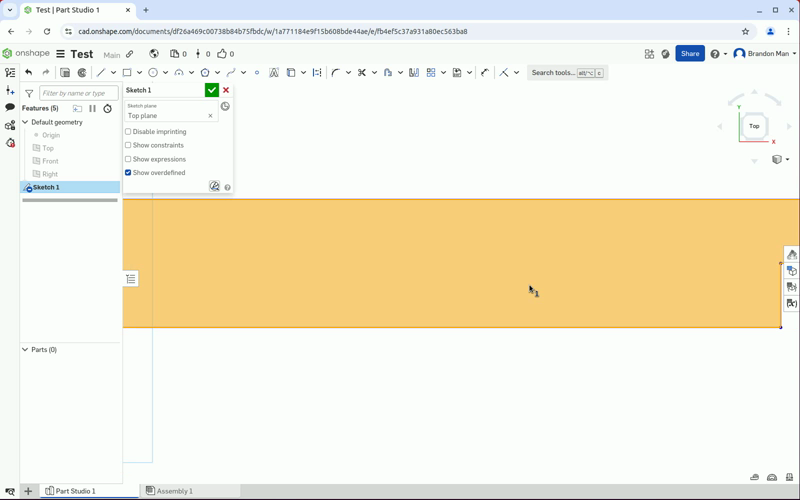
scroll(-6)
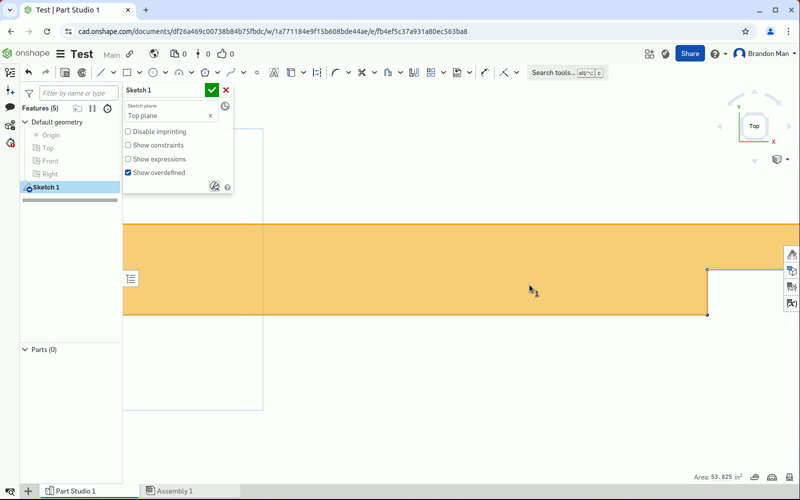
scroll(-6)
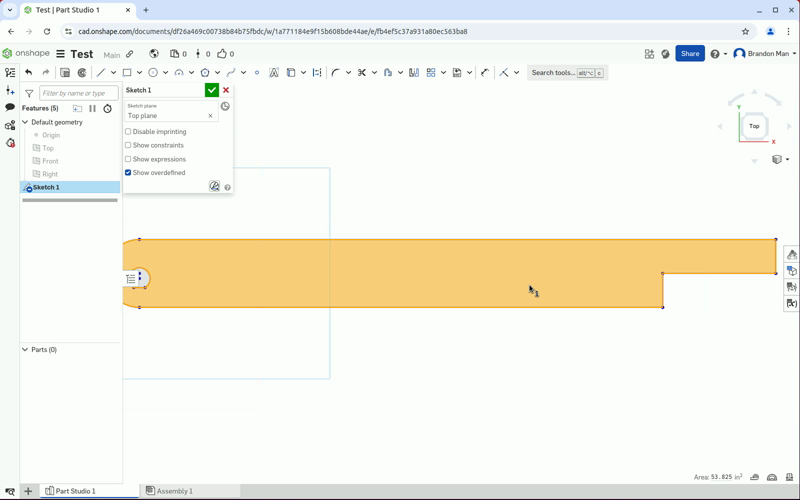
scroll(-6)
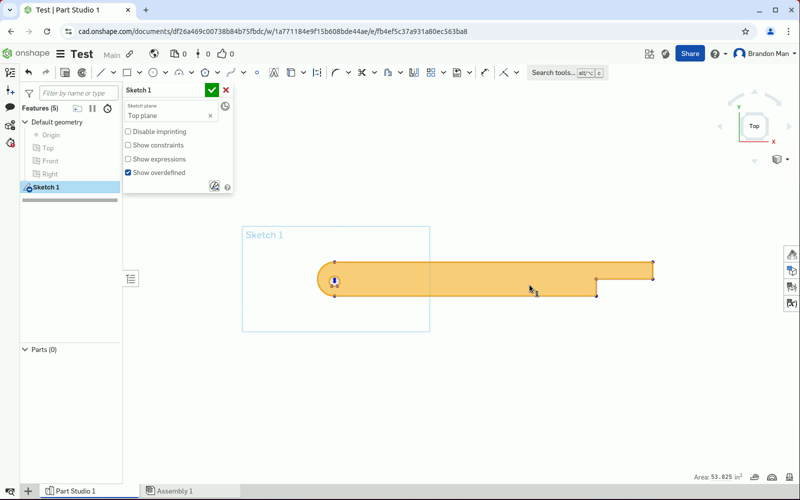
scroll(-6)
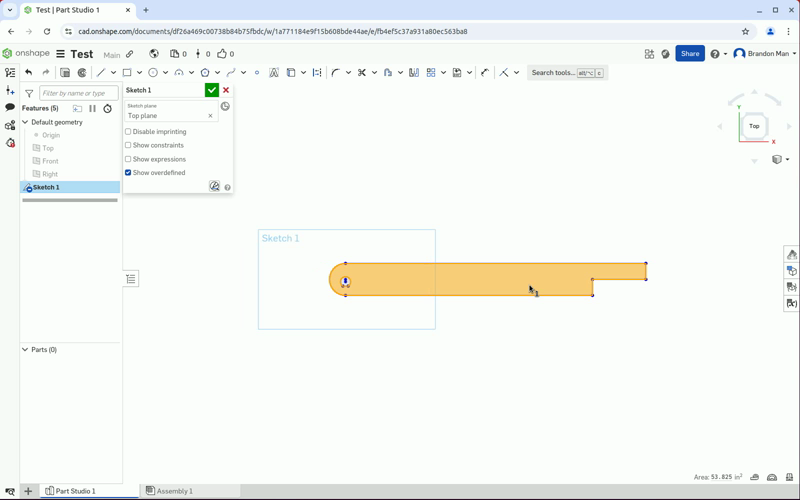
scroll(-6)
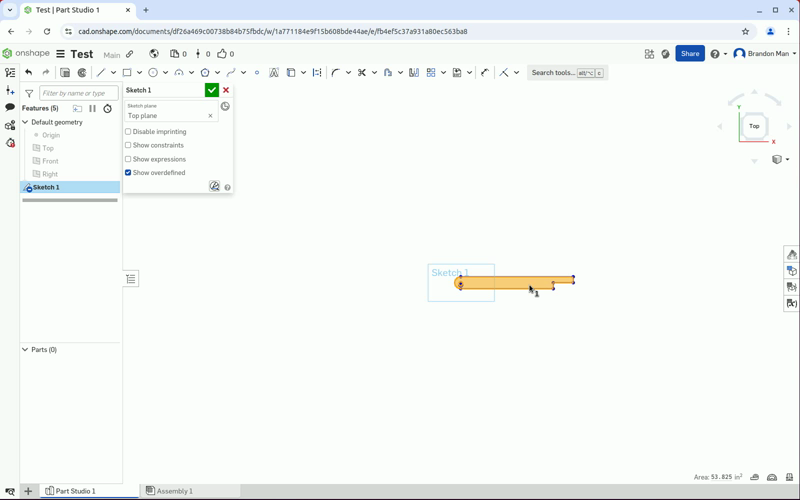
mouse_move(73, 352)
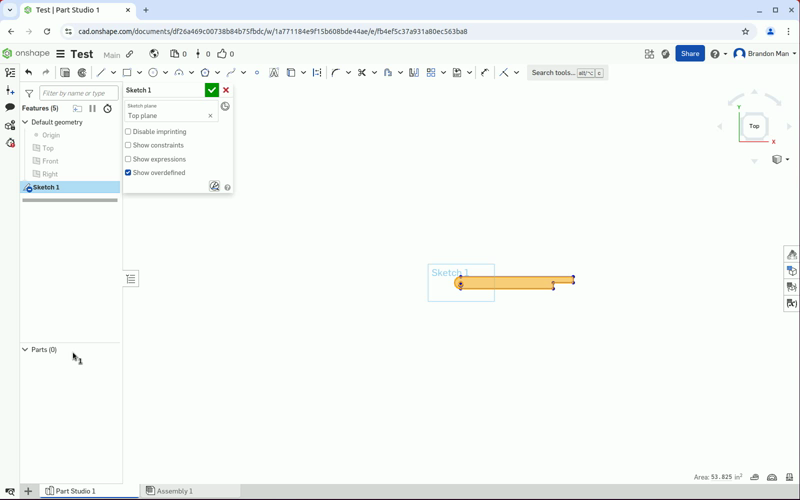
key(shift+y)
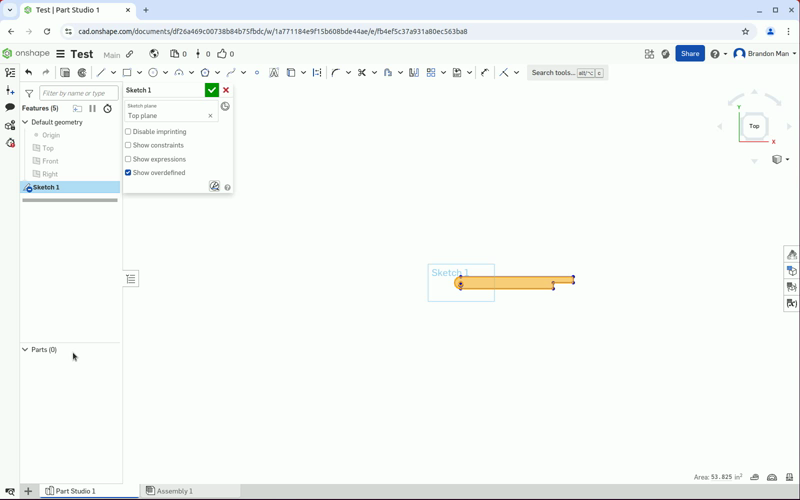
key(shift+e)
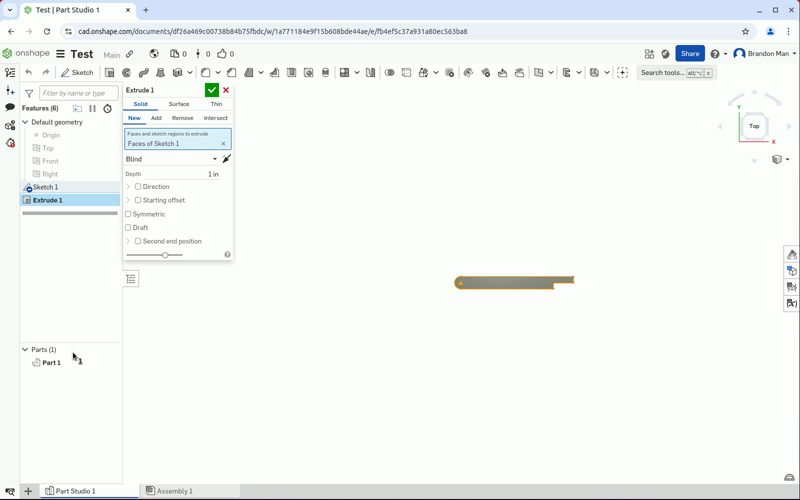
mouse_move(143, 106)
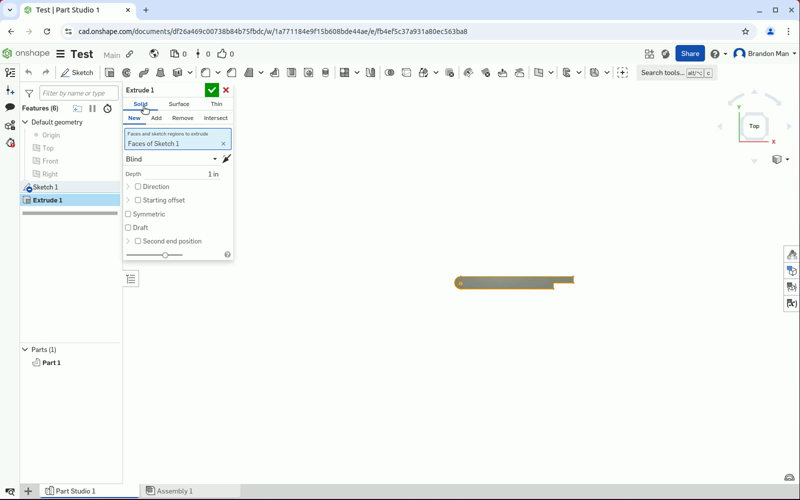
click(143, 106)
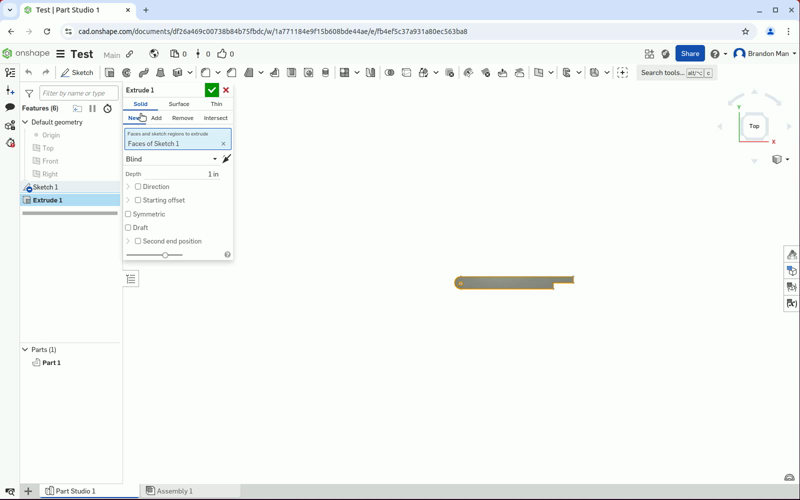
mouse_move(137, 120)
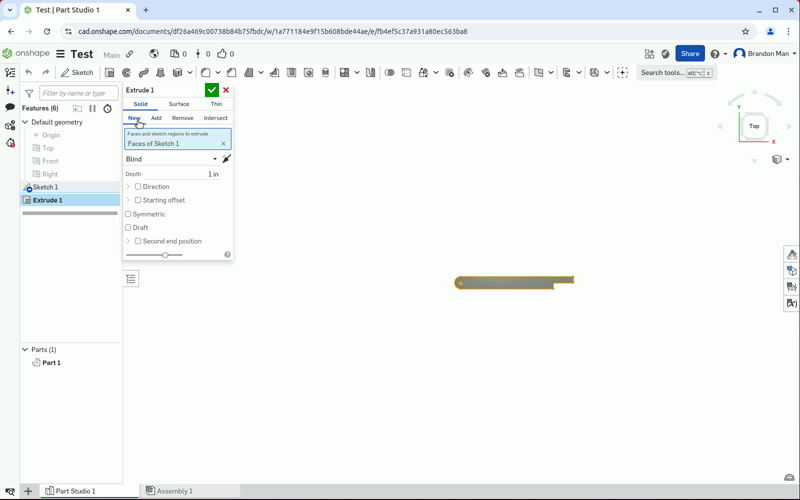
click(137, 120)
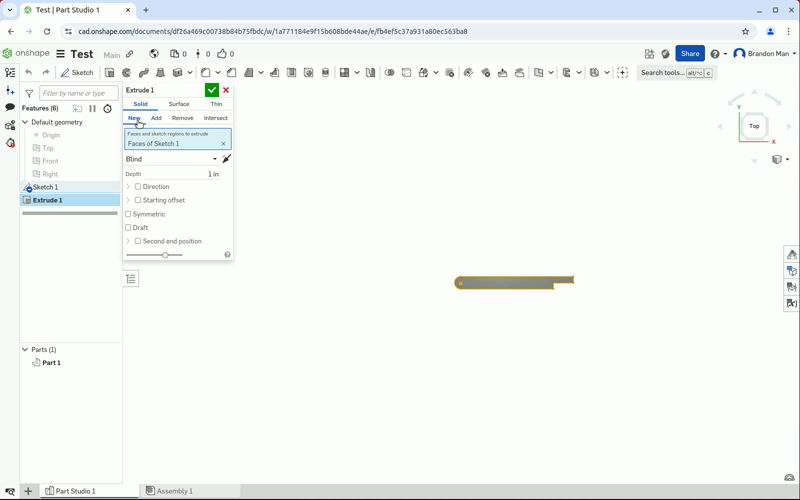
key(tab, 4)
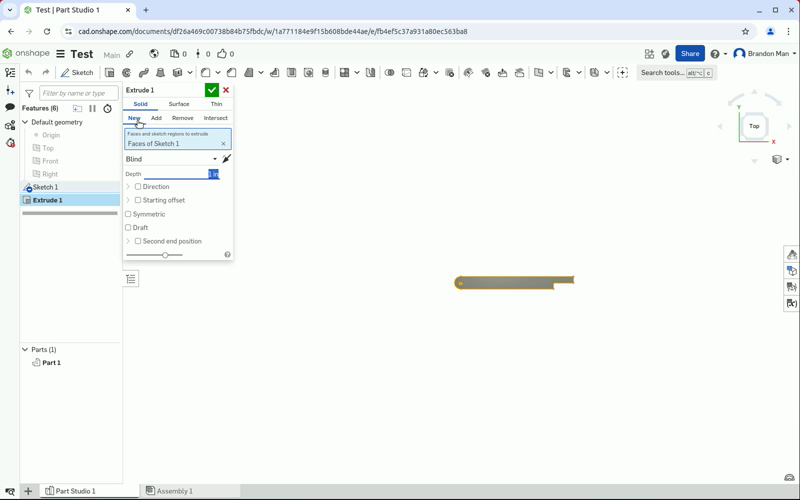
text(0.963)
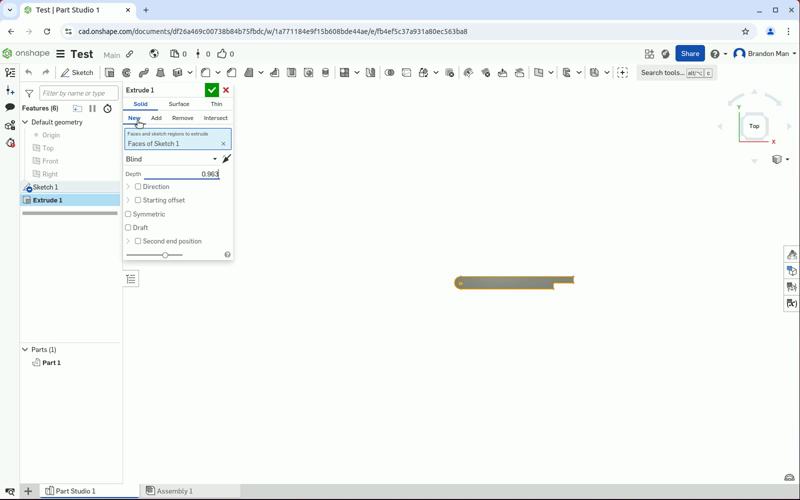
key(enter)
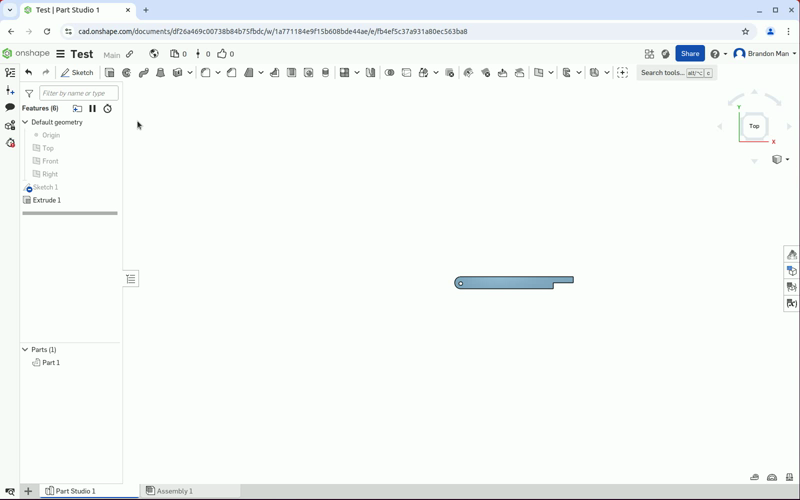
key(shift+h)
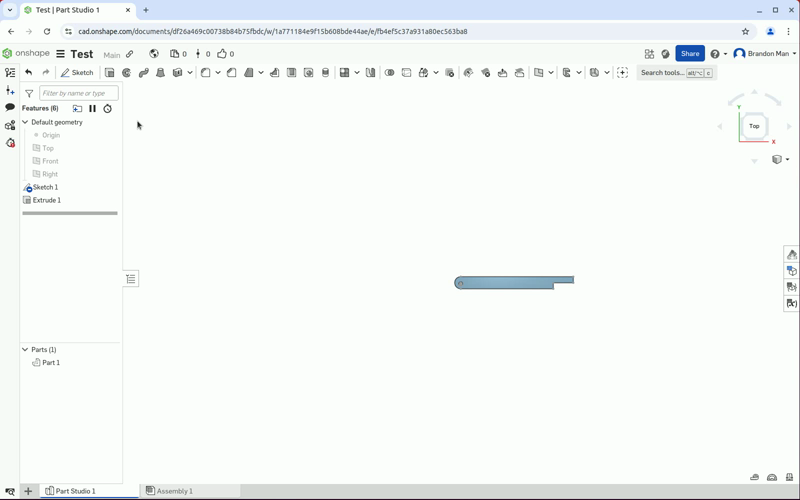
key(shift+h)
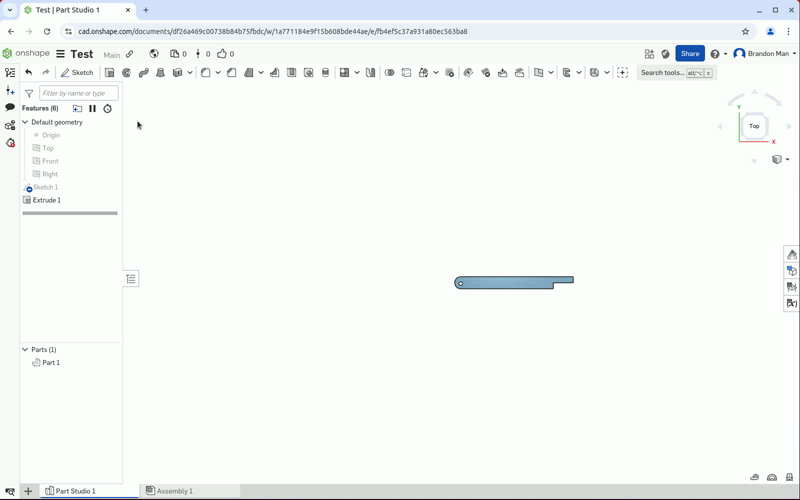
mouse_move(73, 189)
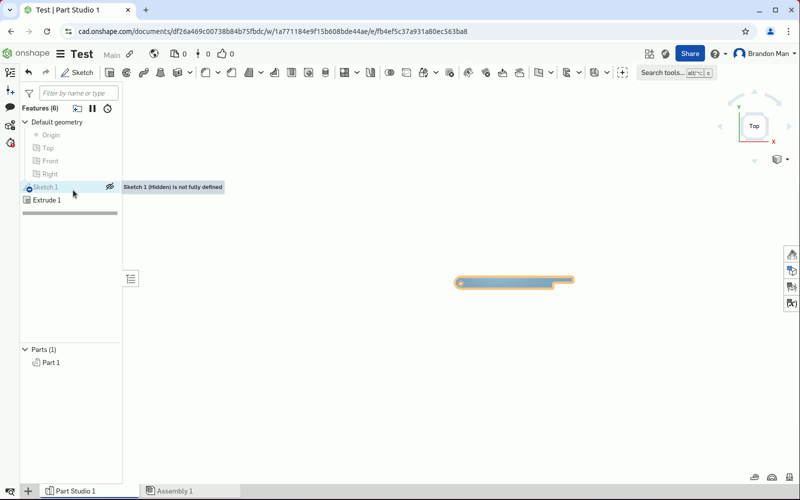
click(73, 189)
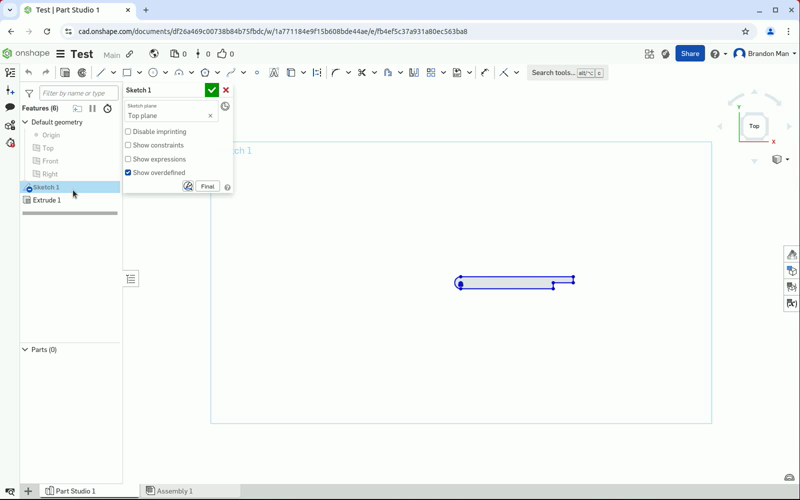
mouse_move(229, 92)
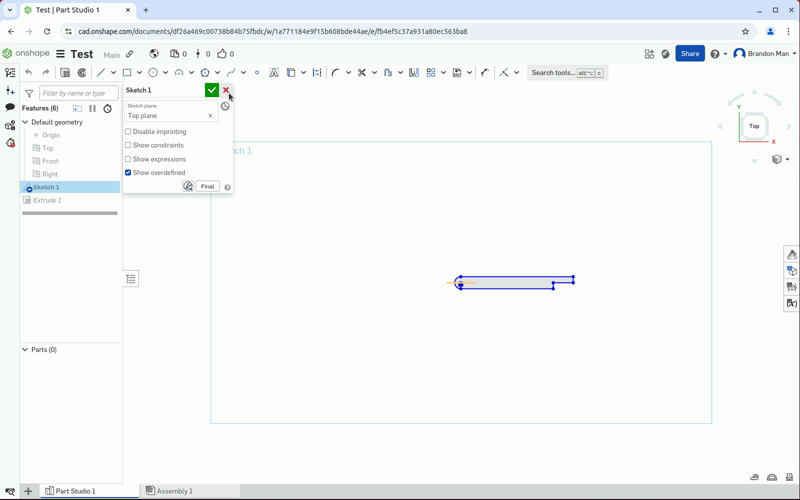
click(229, 92)
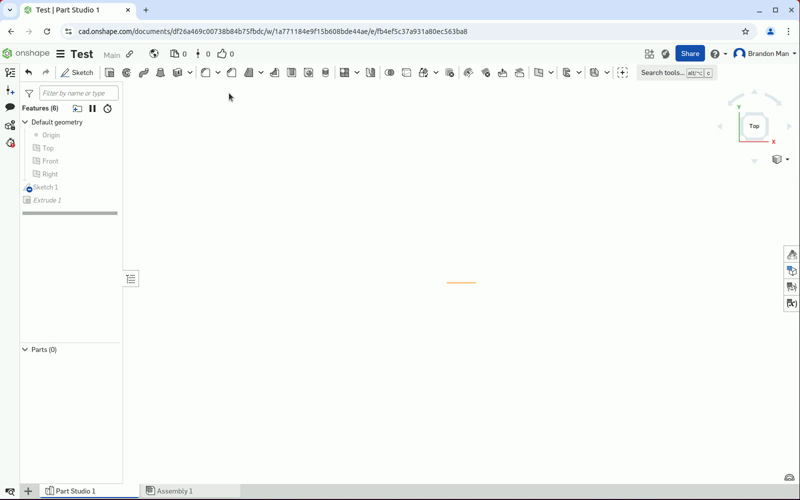
mouse_move(73, 352)
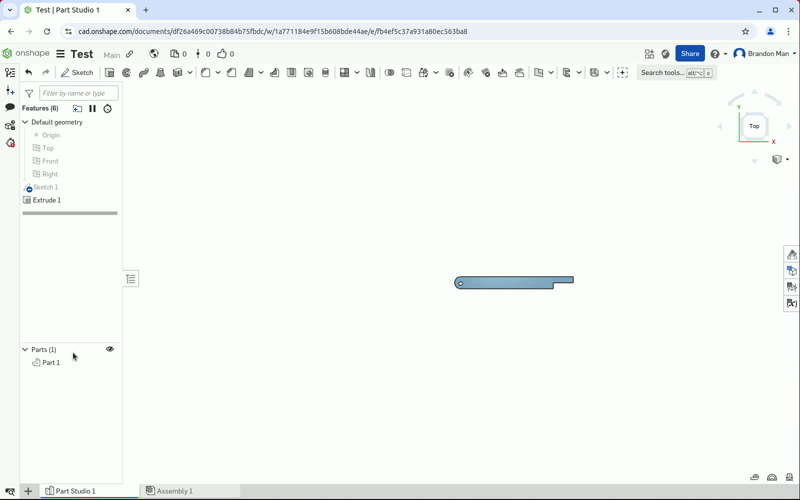
key(y)
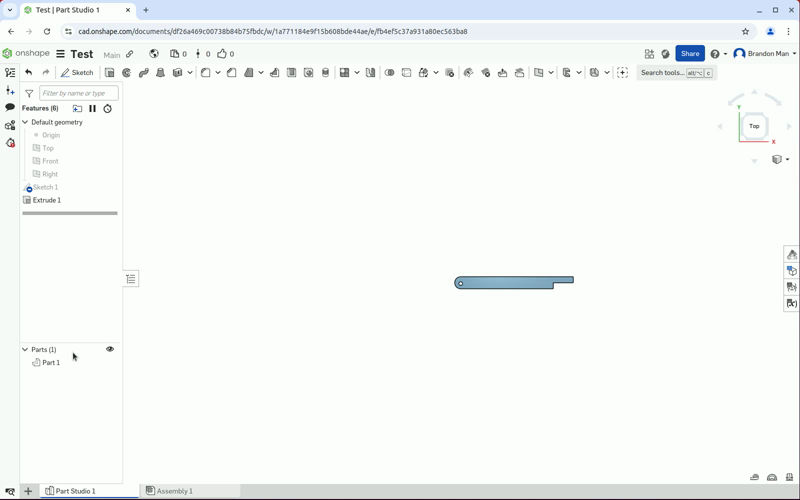
key(shift+p)
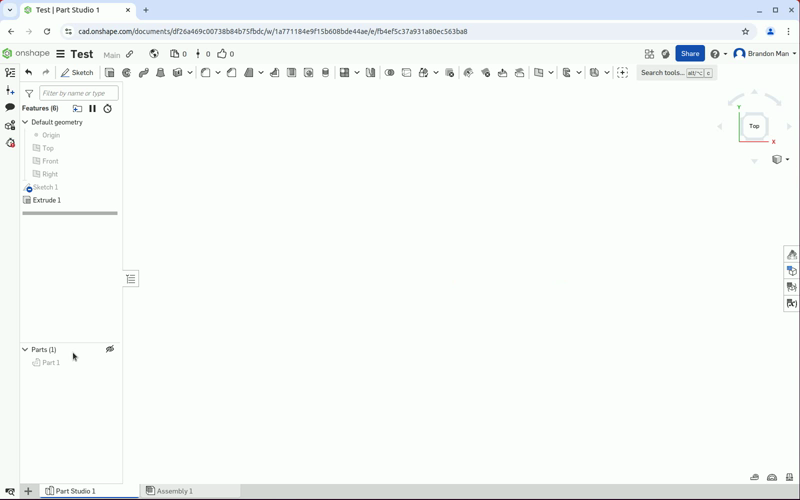
key(space)
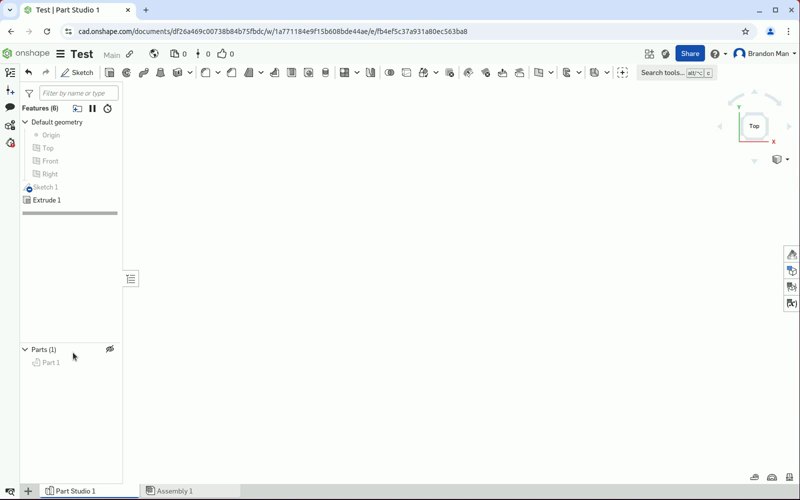
key_down(shift)
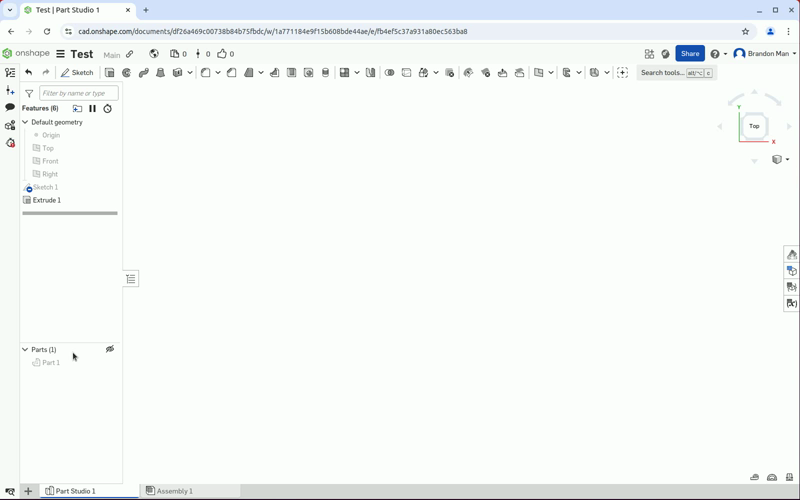
key(up)
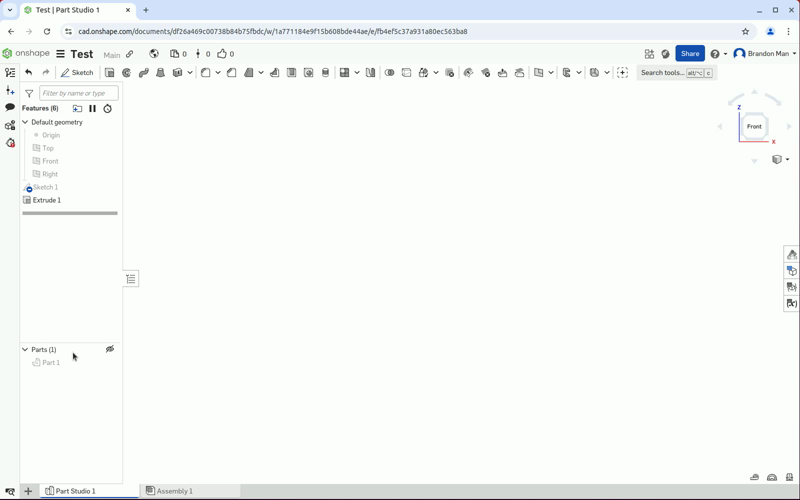
key_up(shift)
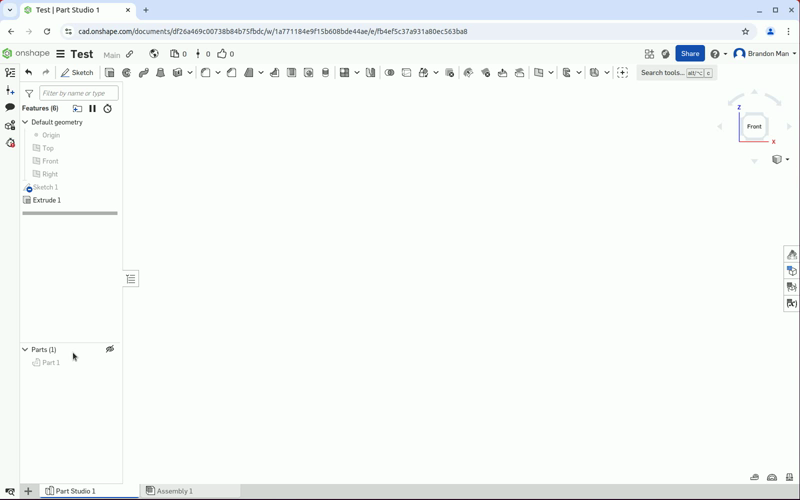
mouse_move(73, 352)
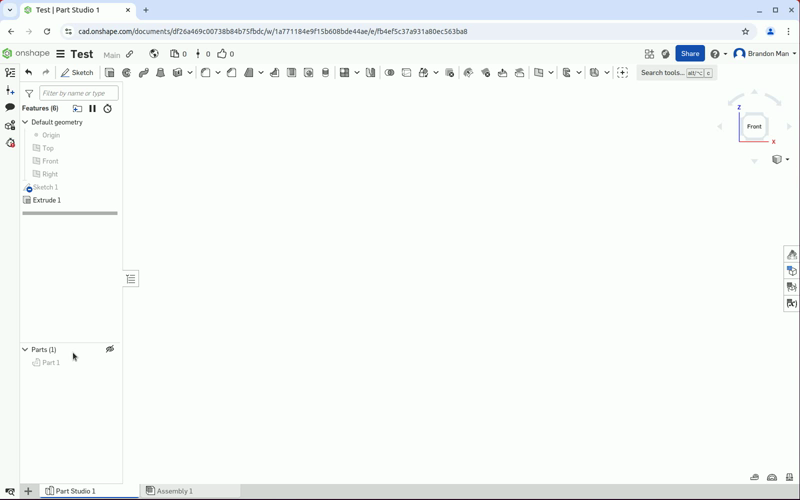
key(shift+y)
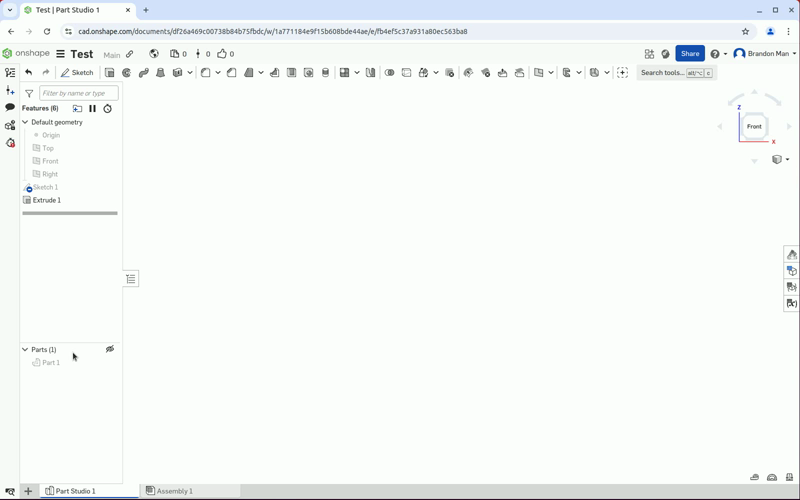
key(shift+s)
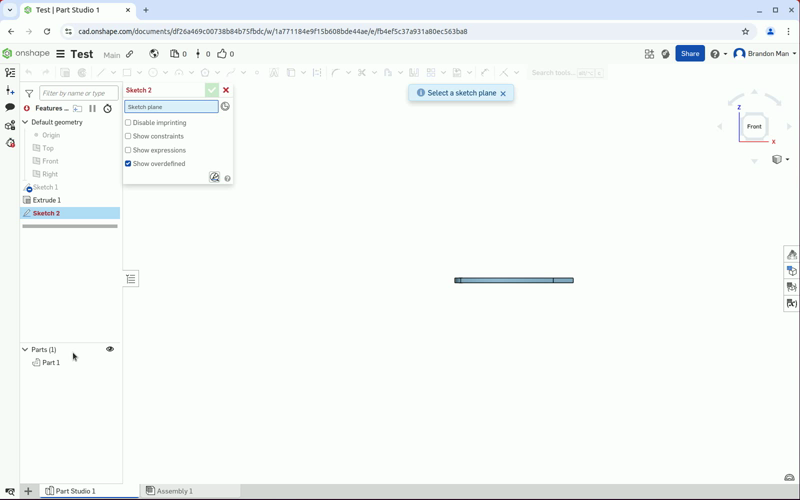
mouse_move(73, 163)
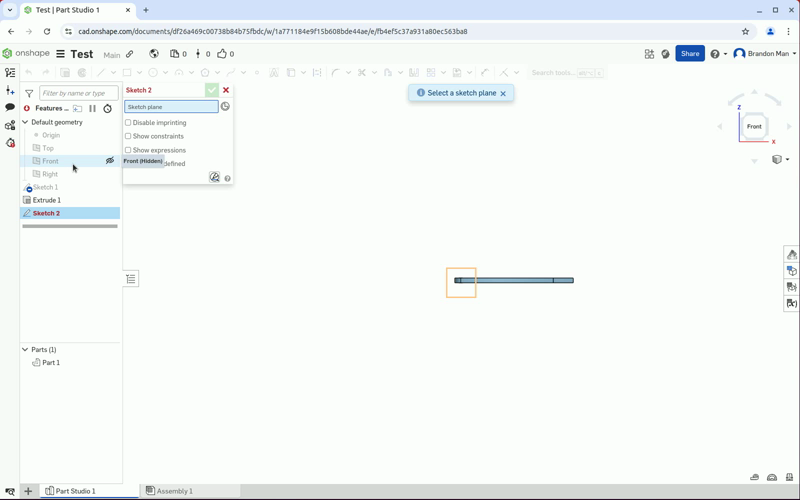
click(73, 163)
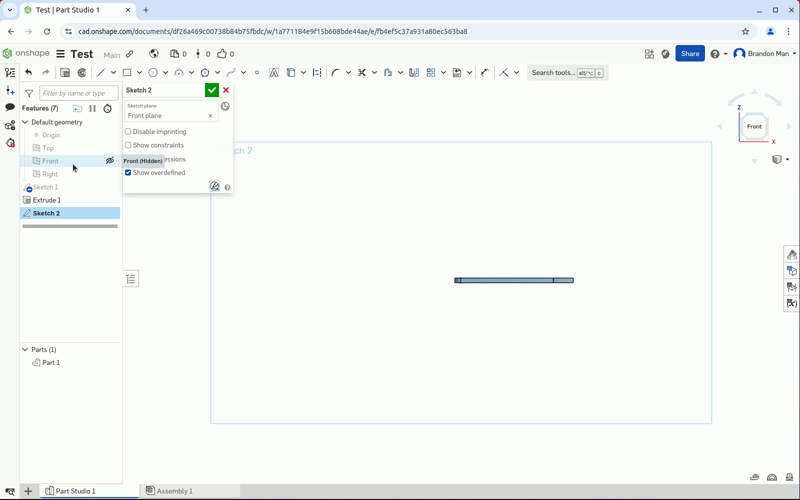
mouse_move(73, 352)
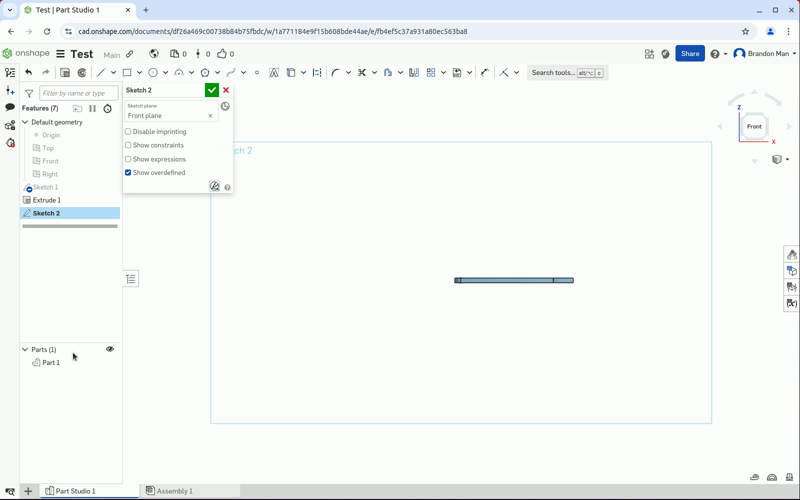
key(y)
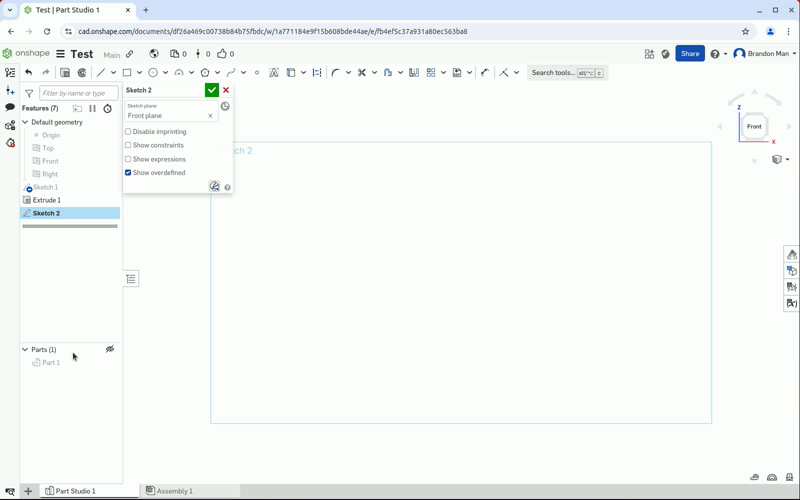
key(l)
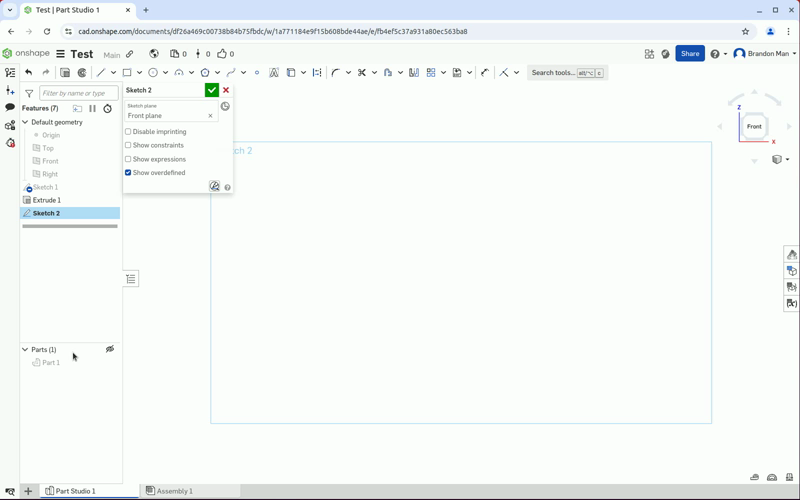
key_down(shift)
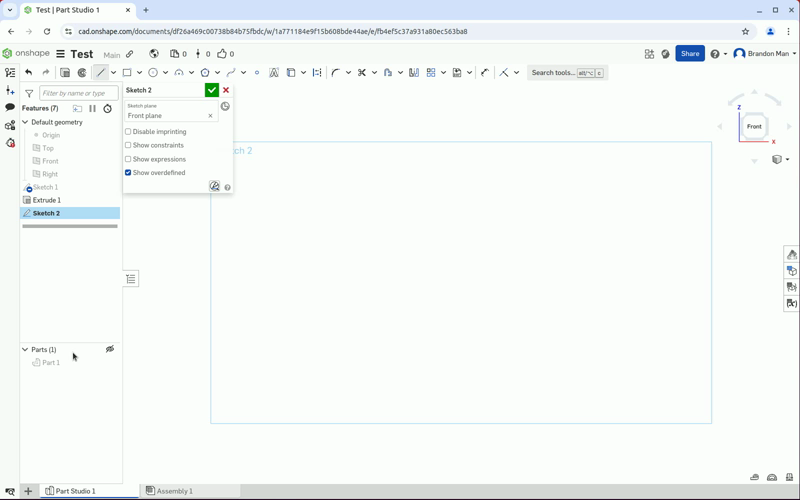
mouse_move(561, 278)
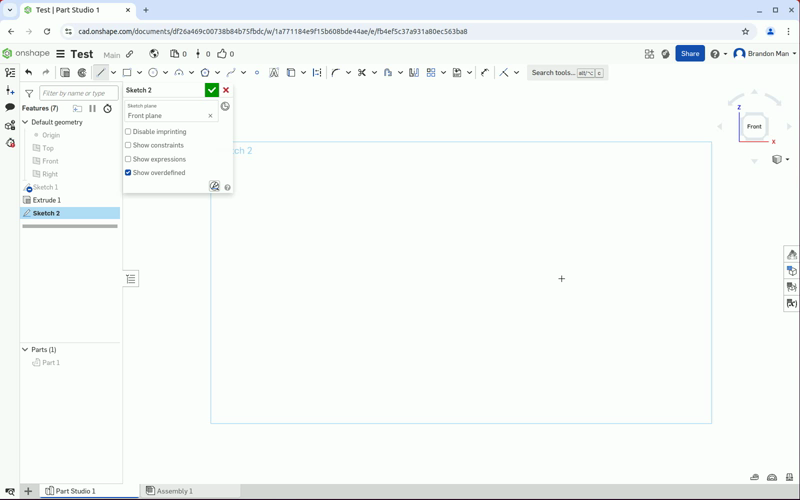
click(561, 278)
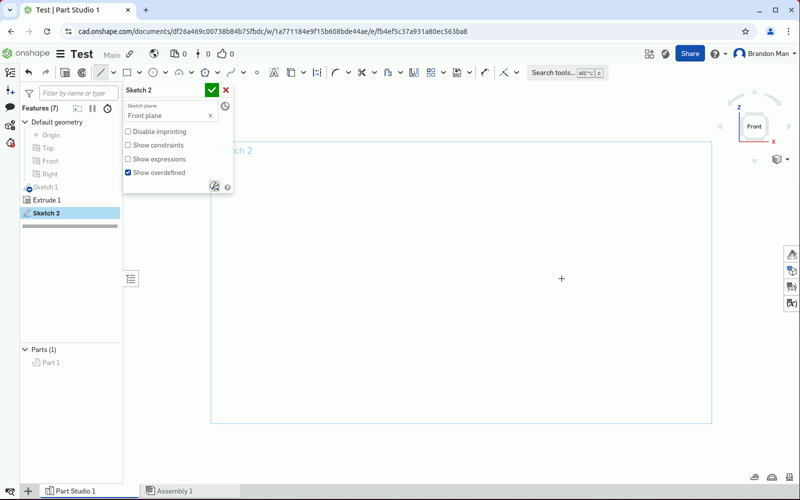
key_up(shift)
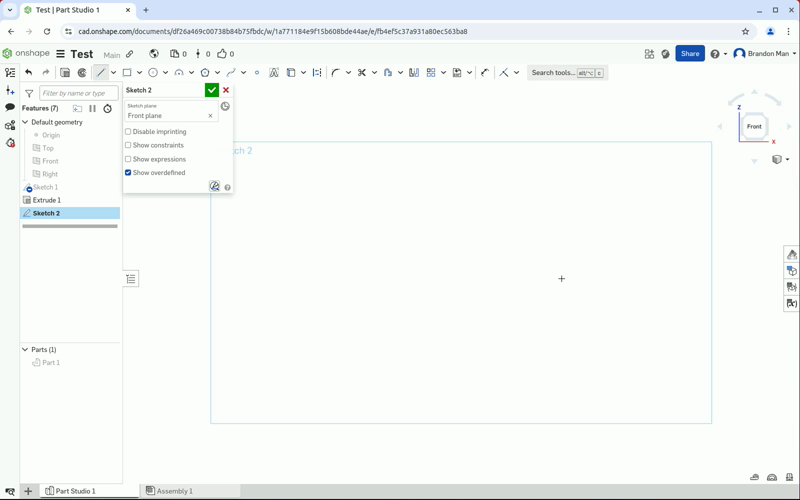
key_down(shift)
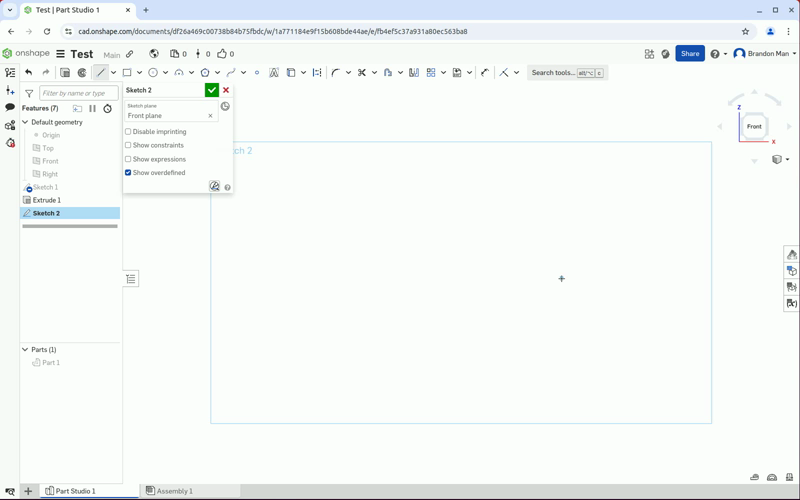
mouse_move(589, 278)
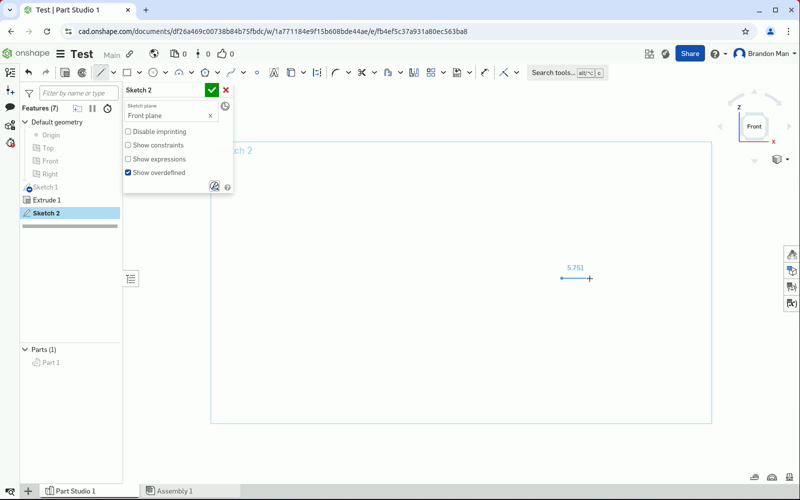
mouse_move(565, 278)
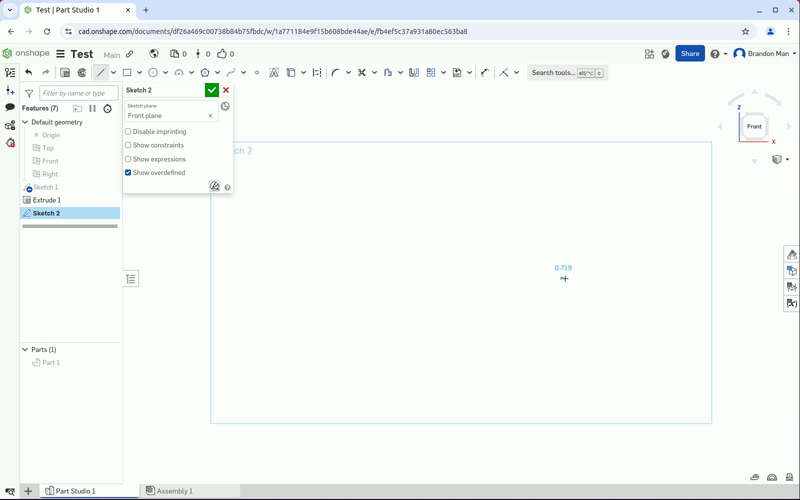
scroll(6)
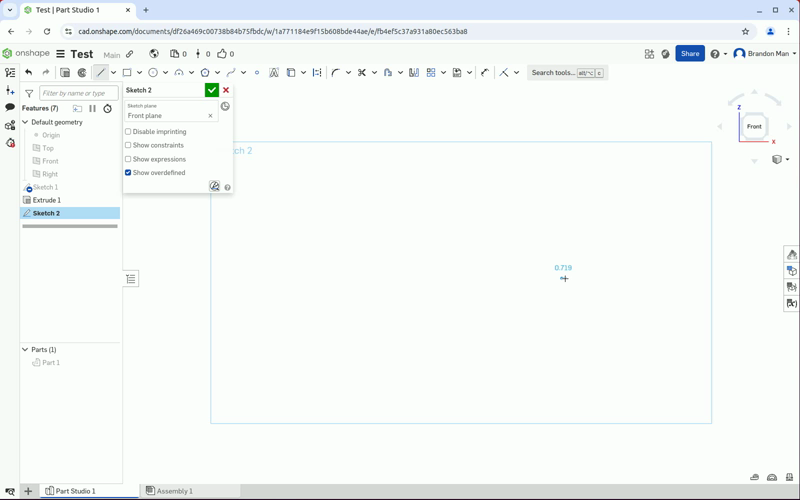
scroll(6)
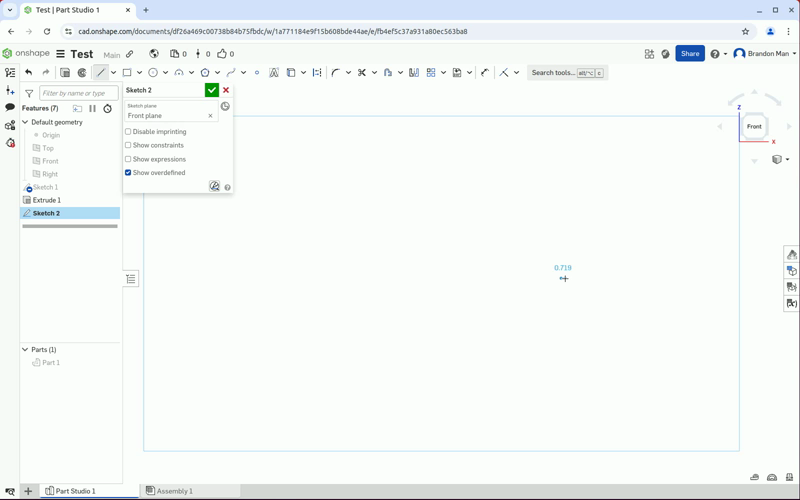
scroll(6)
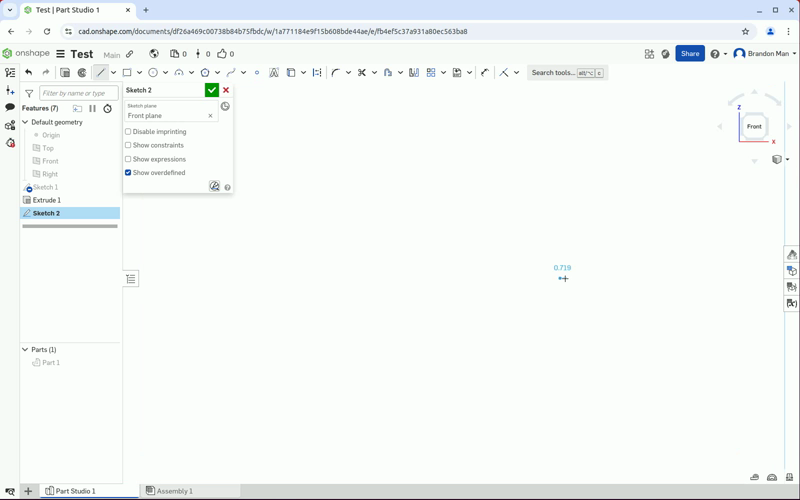
scroll(6)
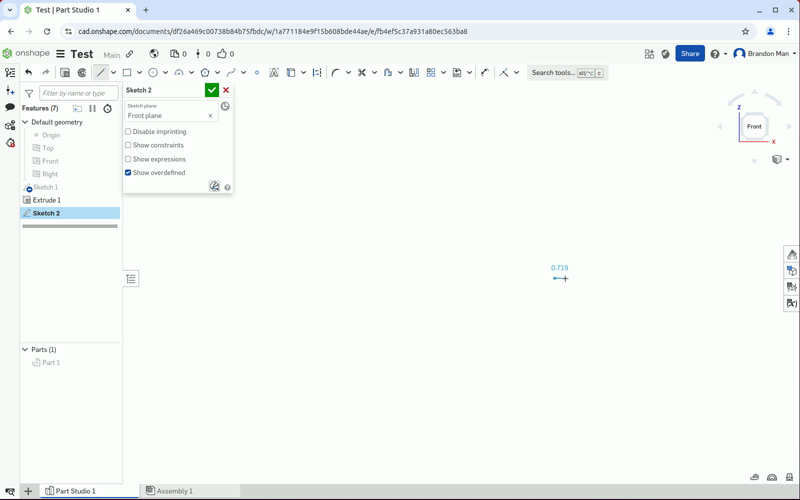
scroll(6)
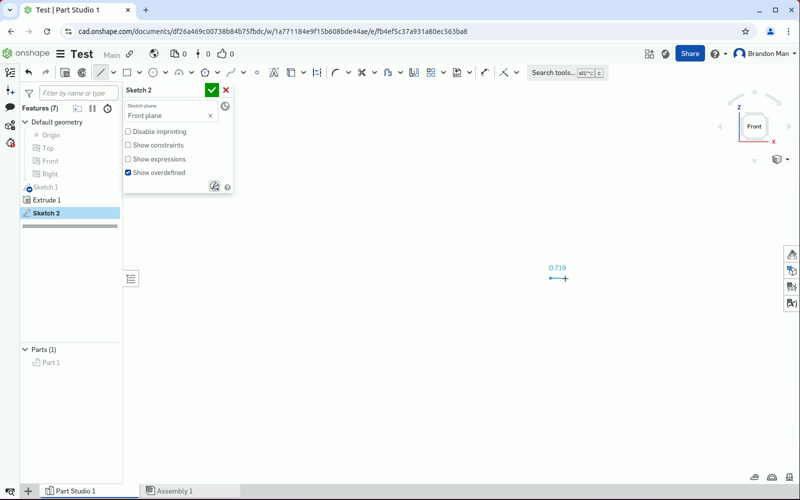
scroll(6)
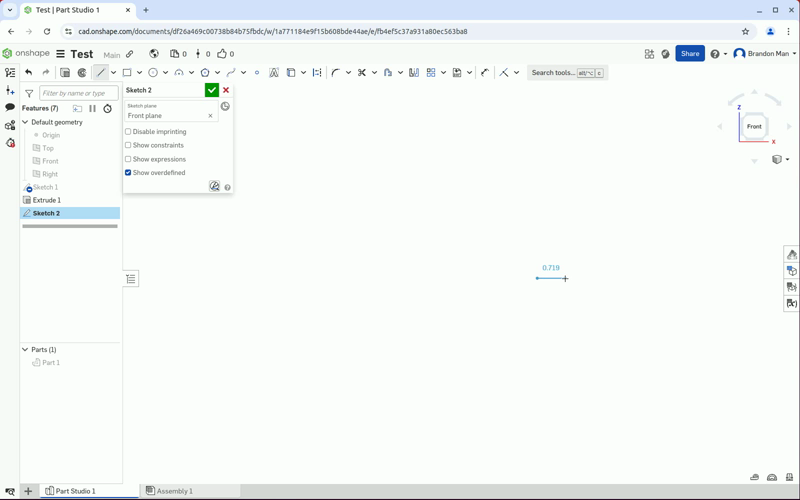
scroll(6)
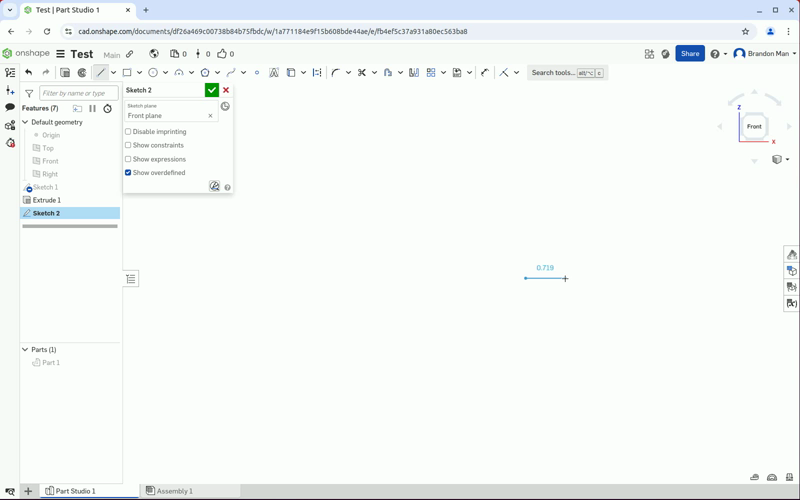
click(565, 278)
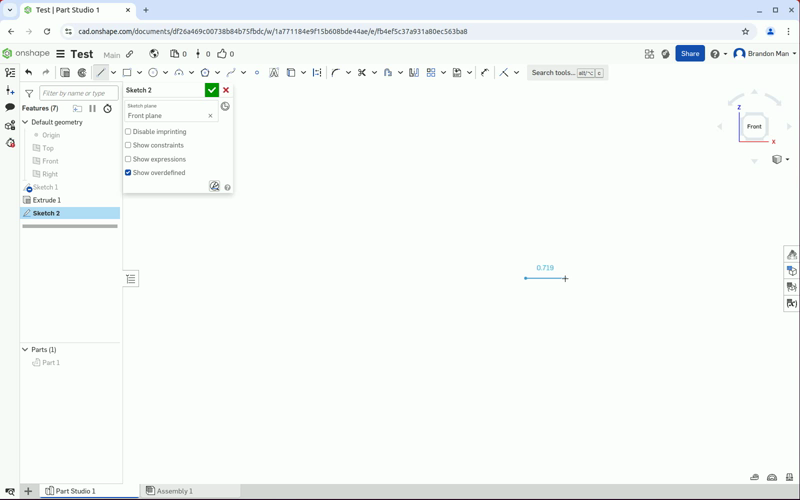
scroll(-6)
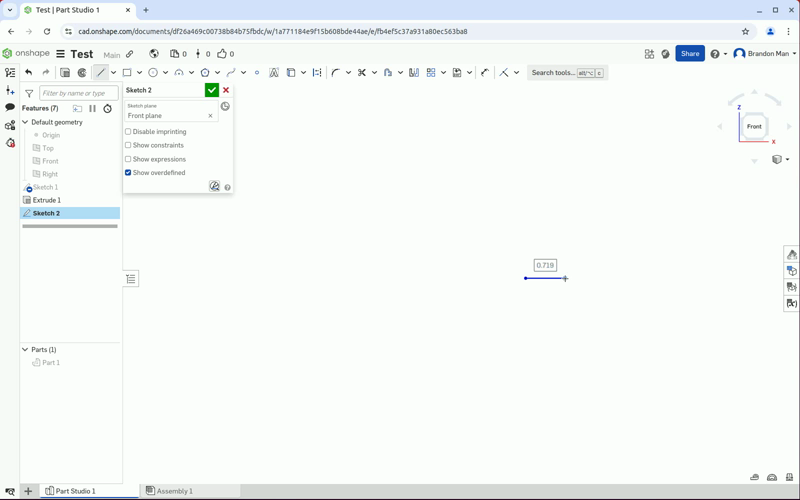
scroll(-6)
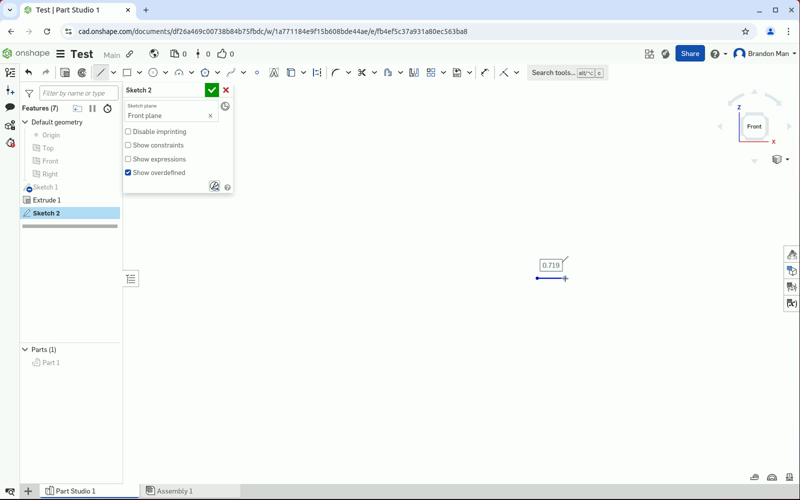
scroll(-6)
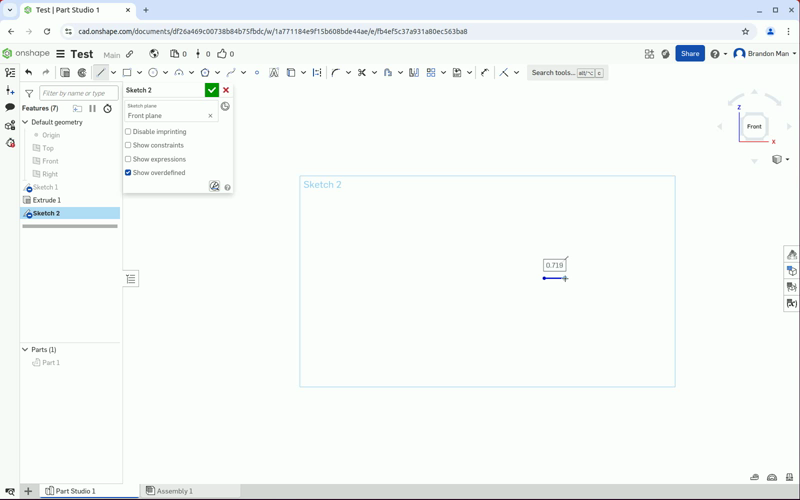
scroll(-6)
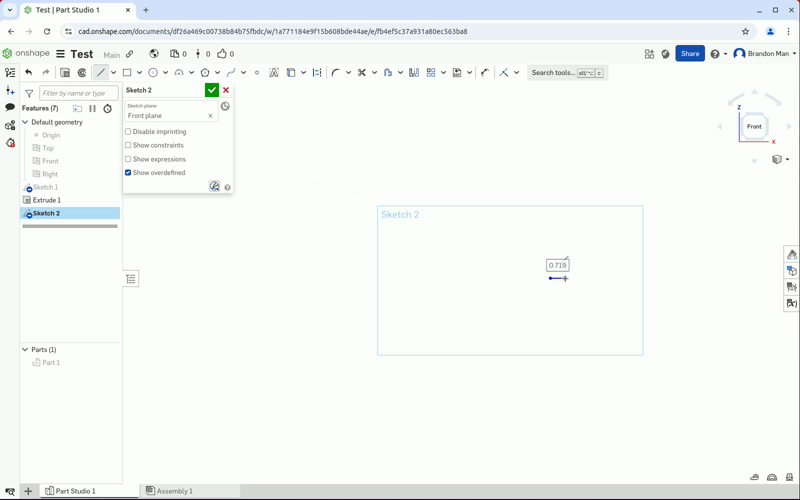
scroll(-6)
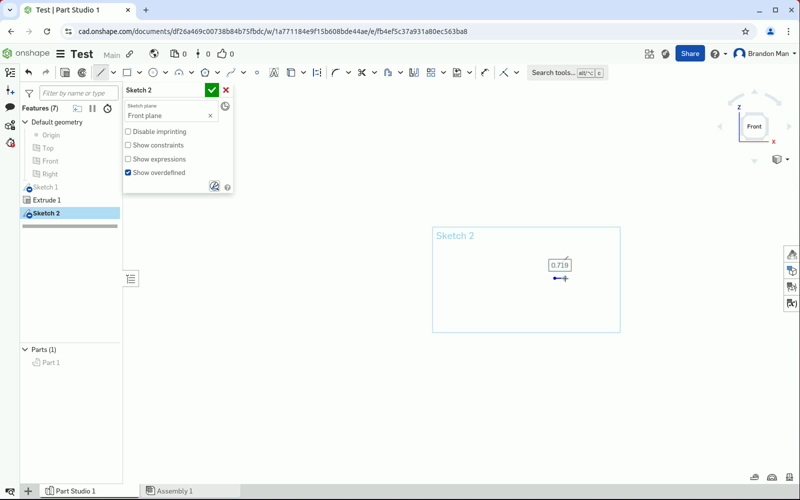
scroll(-6)
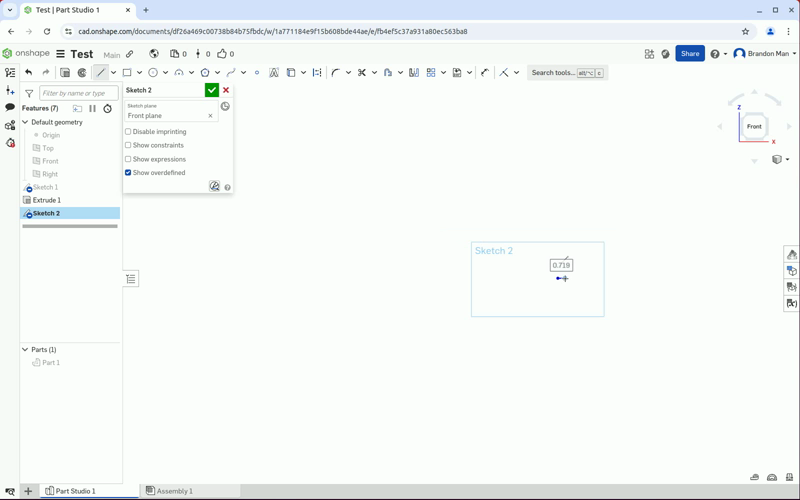
scroll(-6)
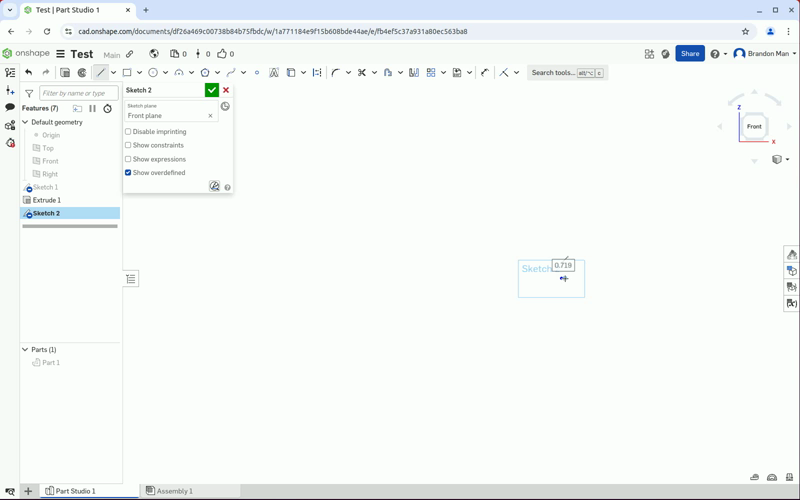
key_up(shift)
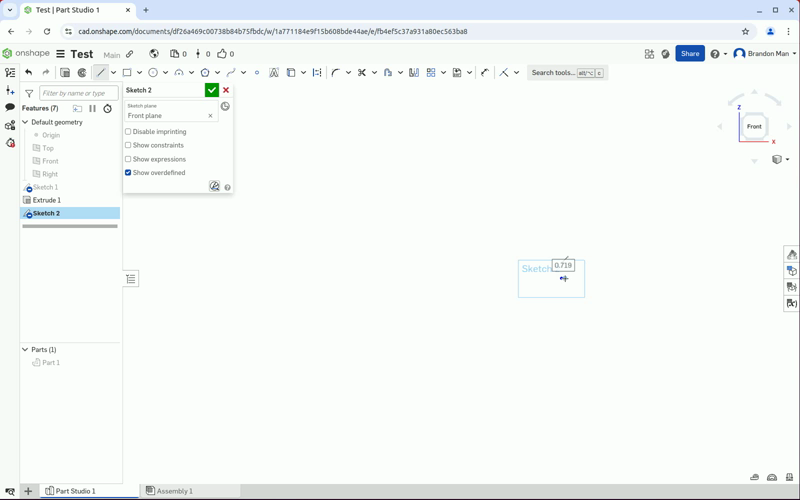
key_down(shift)
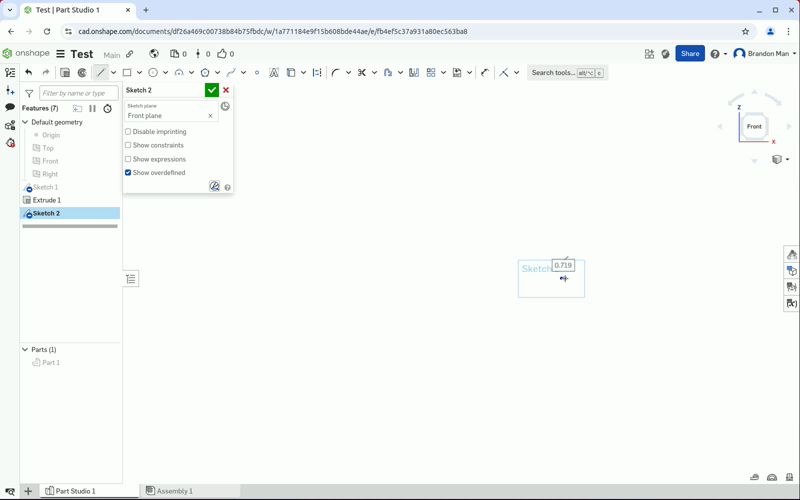
mouse_move(589, 278)
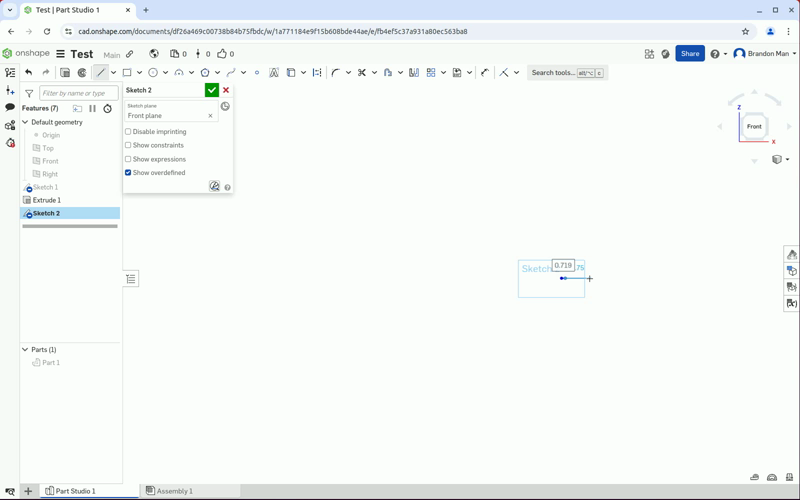
mouse_move(563, 277)
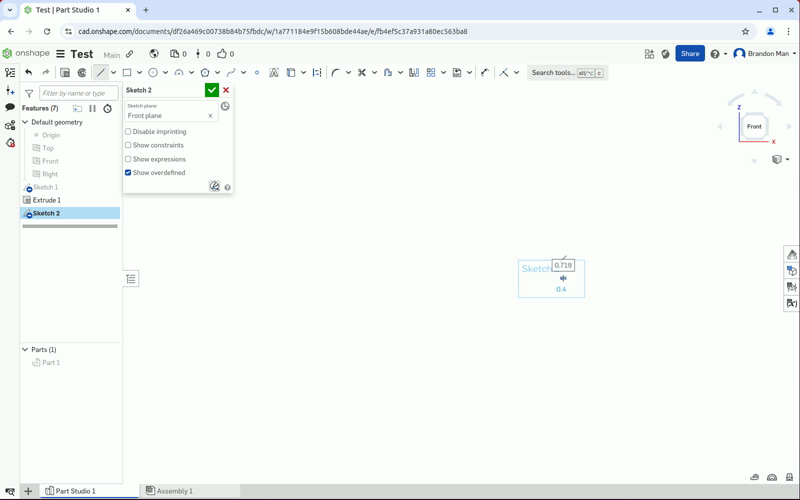
scroll(6)
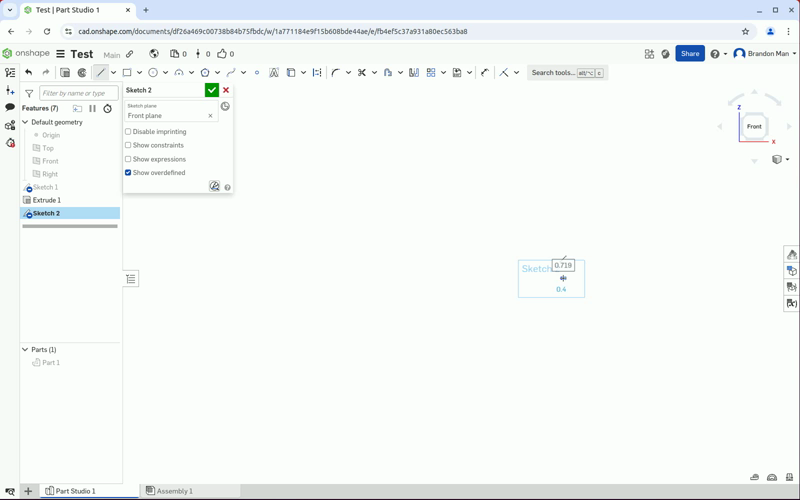
scroll(6)
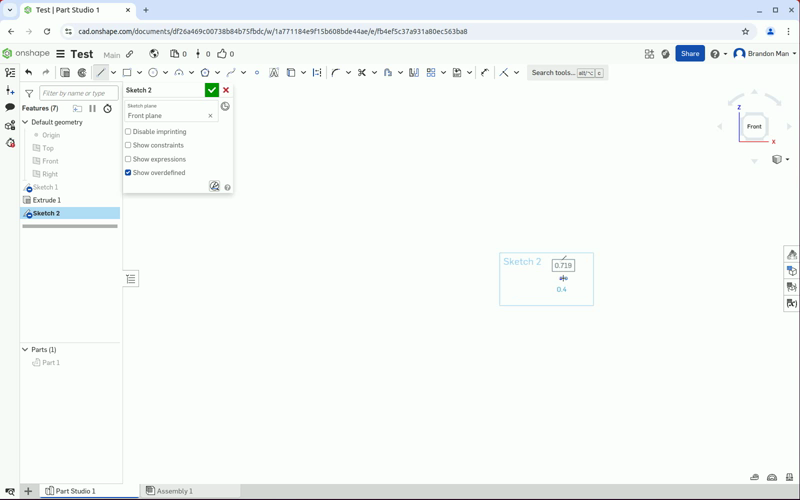
scroll(6)
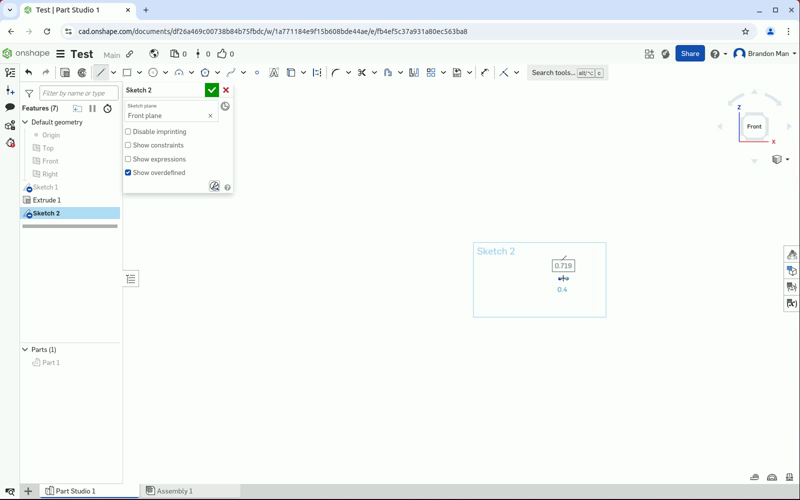
scroll(6)
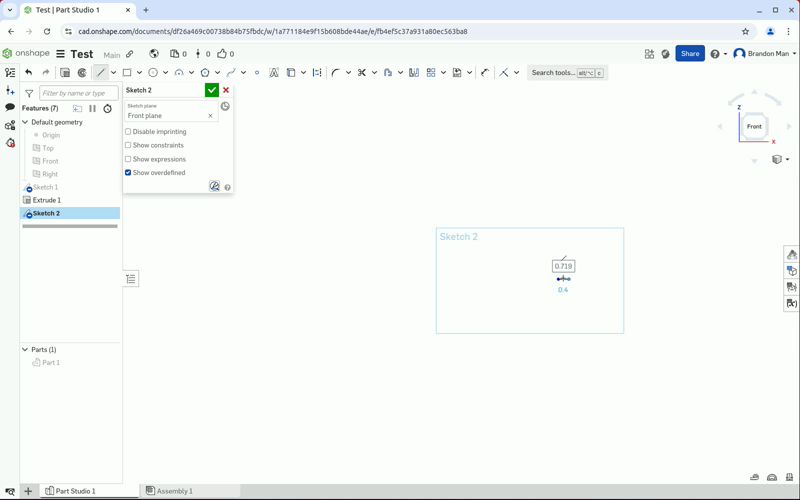
scroll(6)
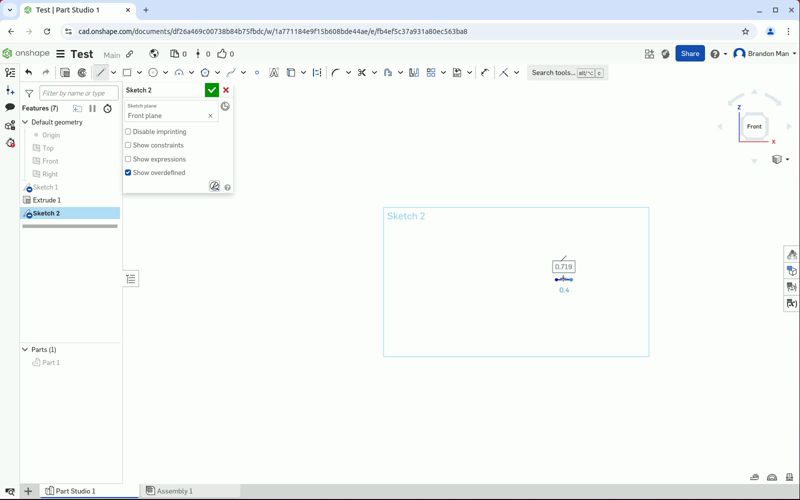
scroll(6)
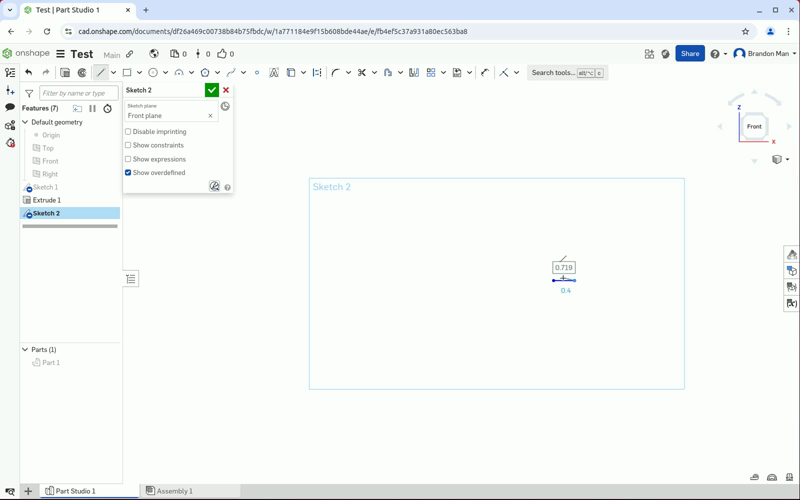
scroll(6)
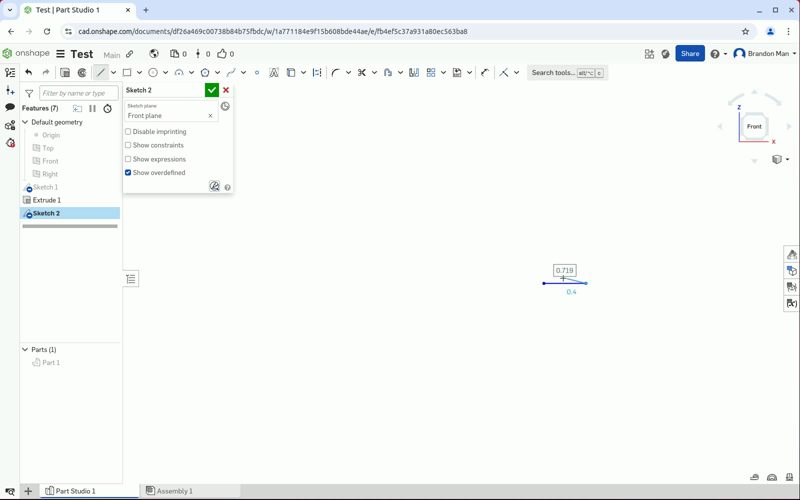
click(563, 277)
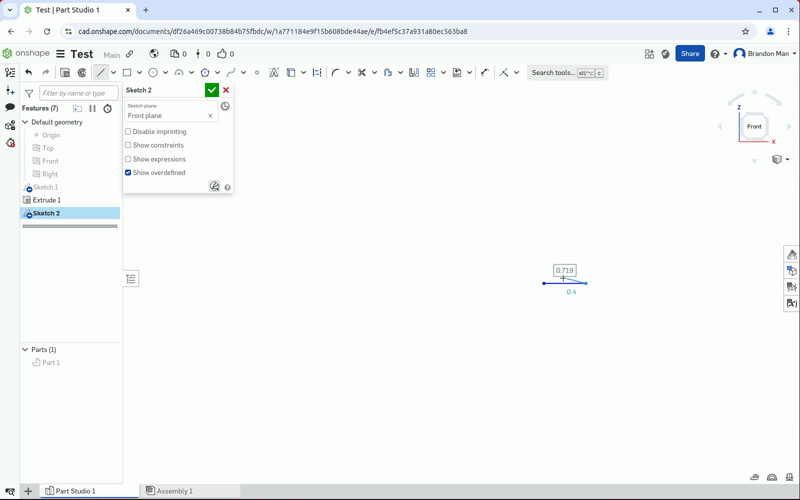
scroll(-6)
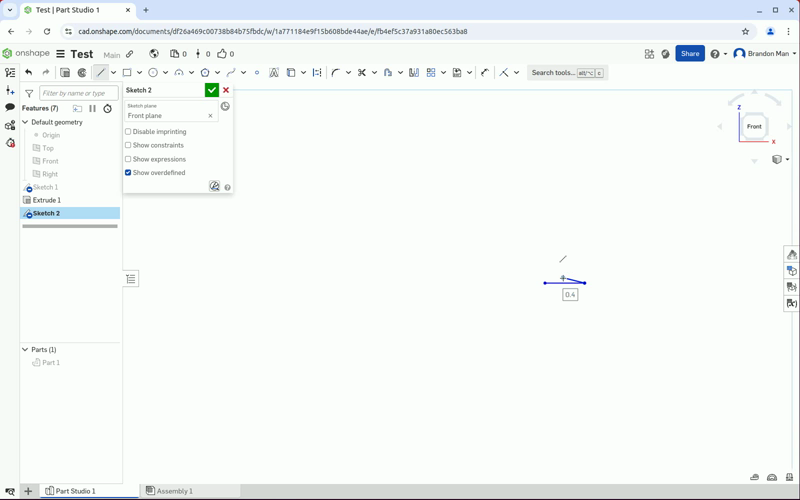
scroll(-6)
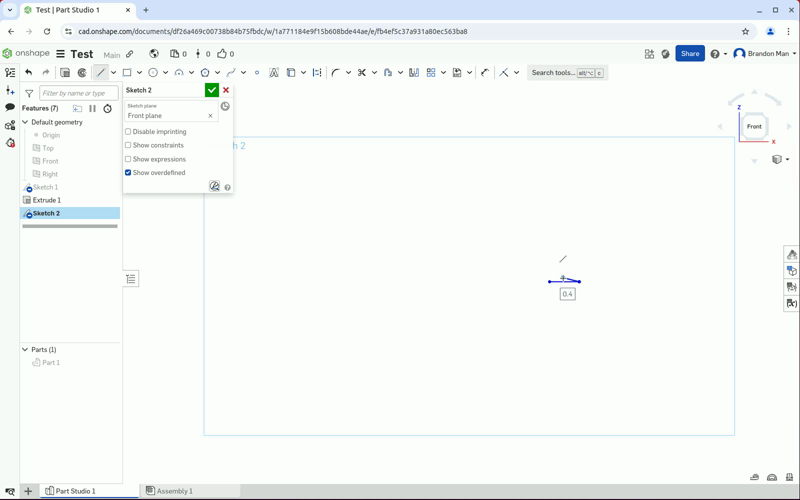
scroll(-6)
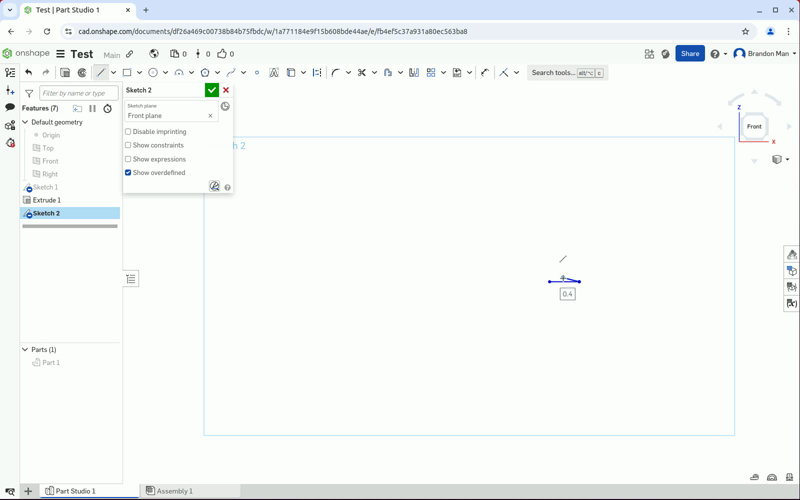
scroll(-6)
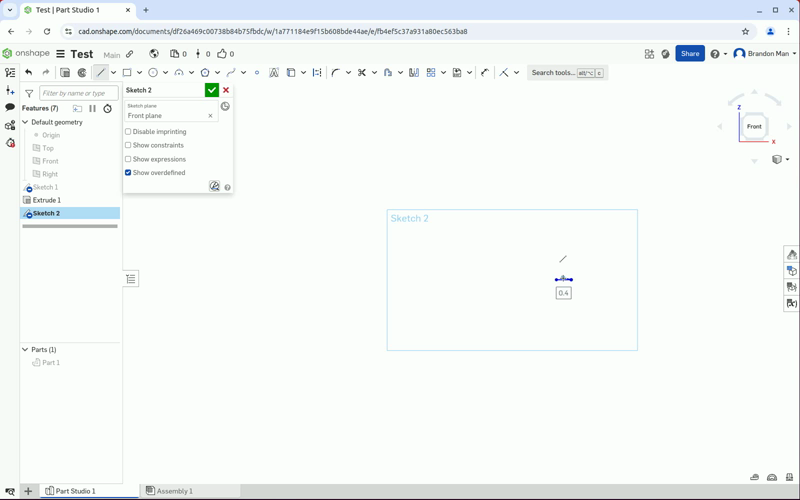
scroll(-6)
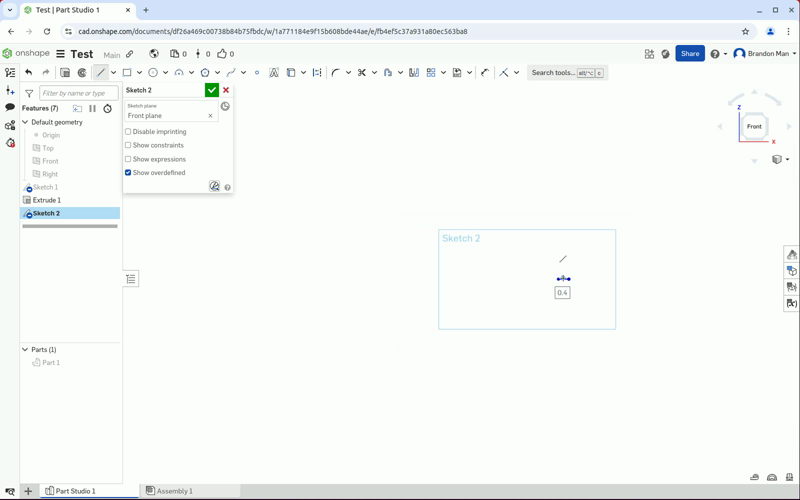
scroll(-6)
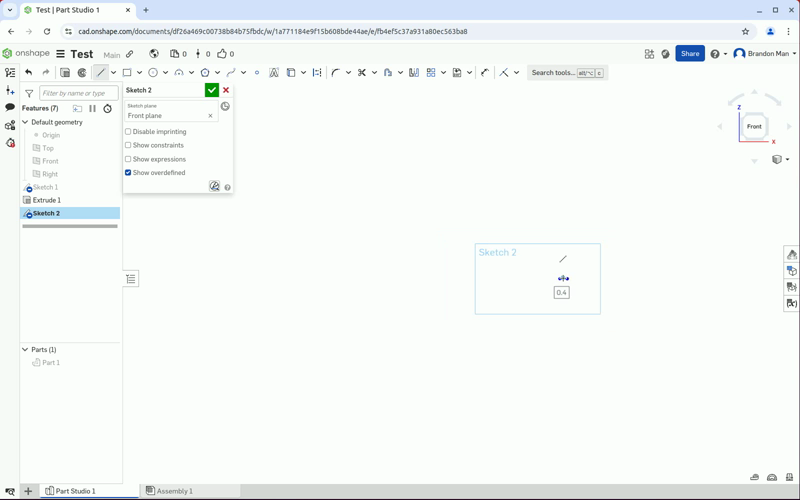
scroll(-6)
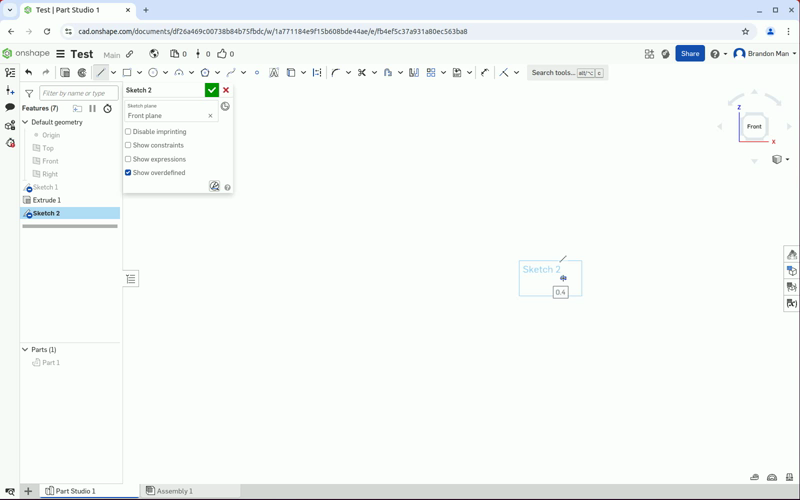
key_up(shift)
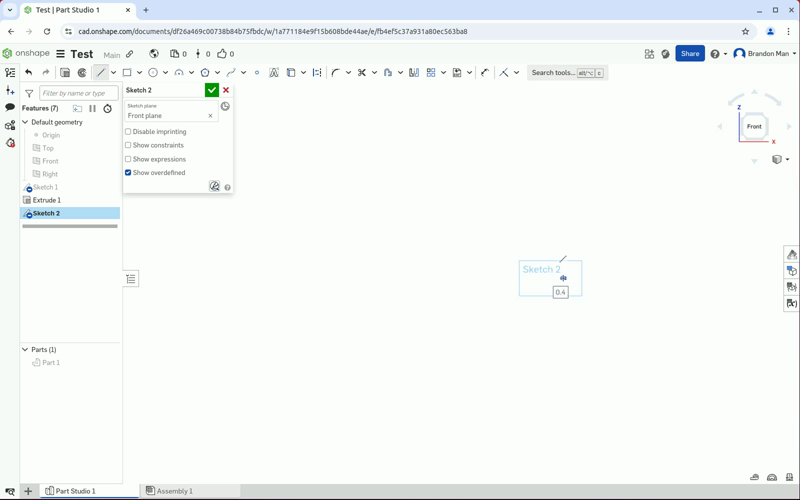
mouse_move(589, 277)
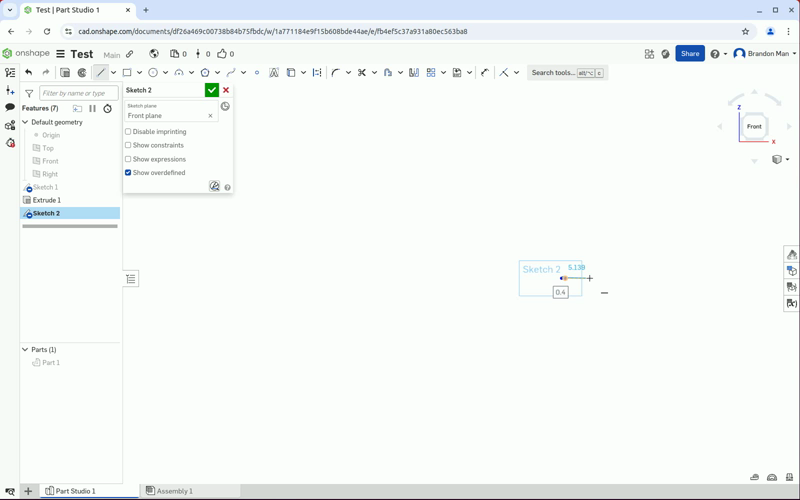
key_down(shift)
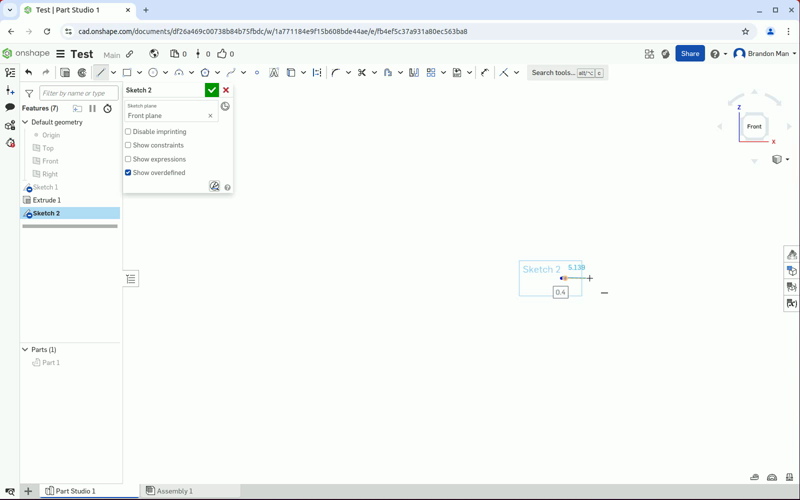
mouse_move(561, 278)
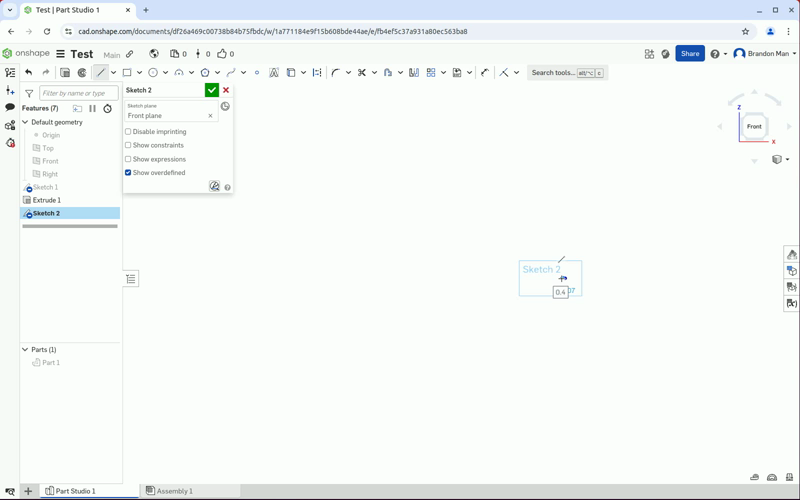
scroll(6)
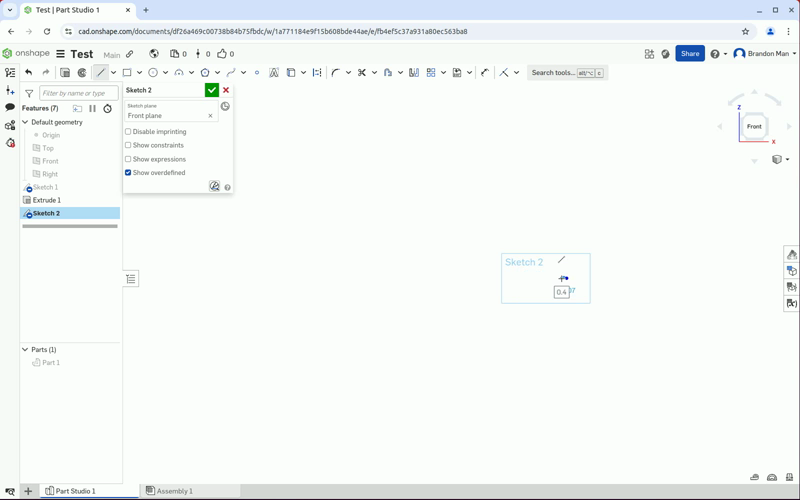
scroll(6)
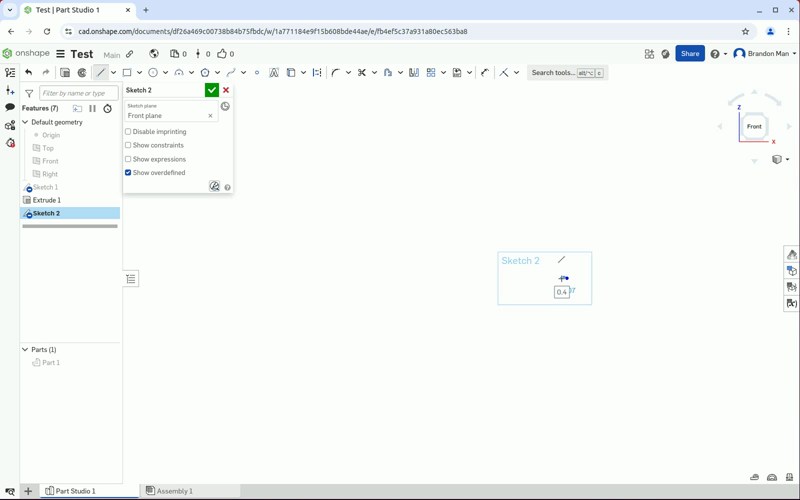
scroll(6)
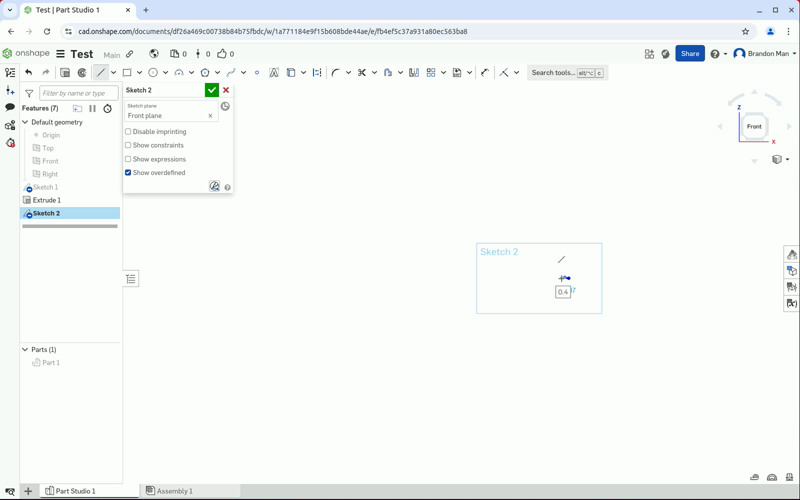
scroll(6)
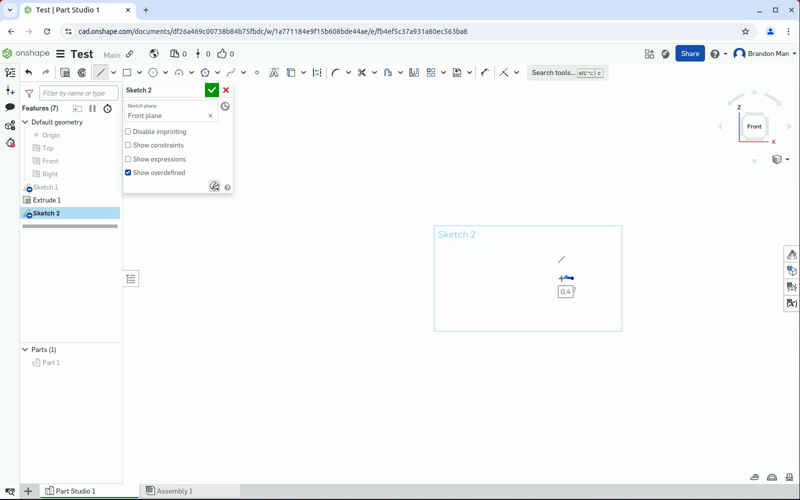
scroll(6)
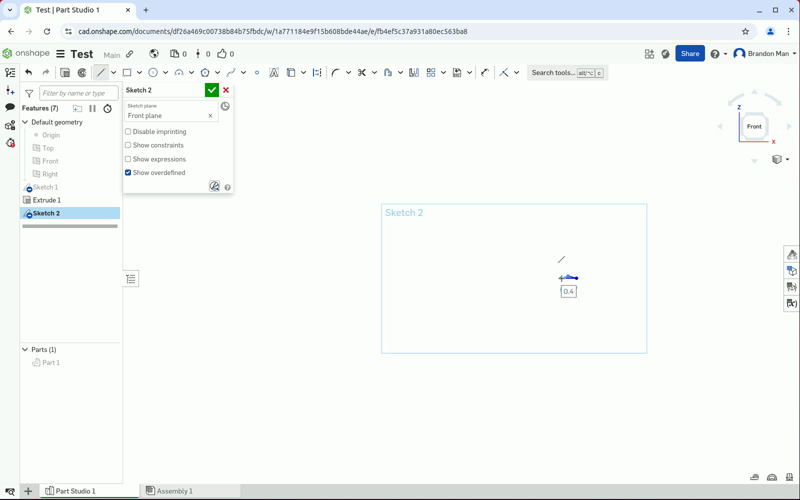
scroll(6)
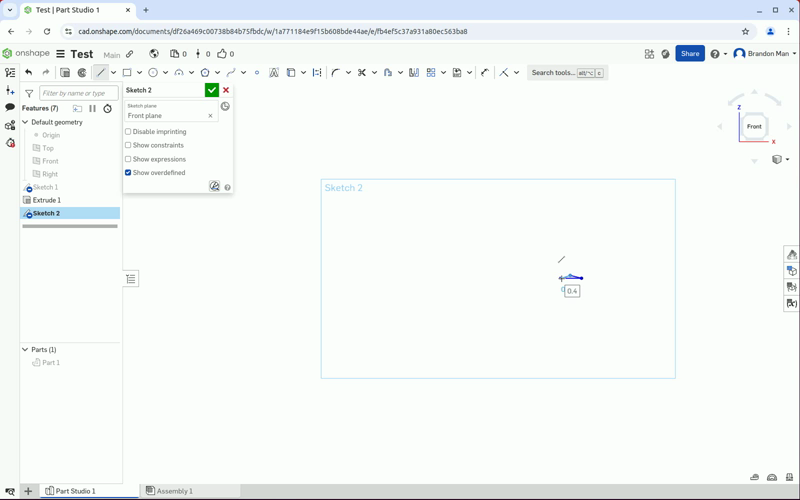
scroll(6)
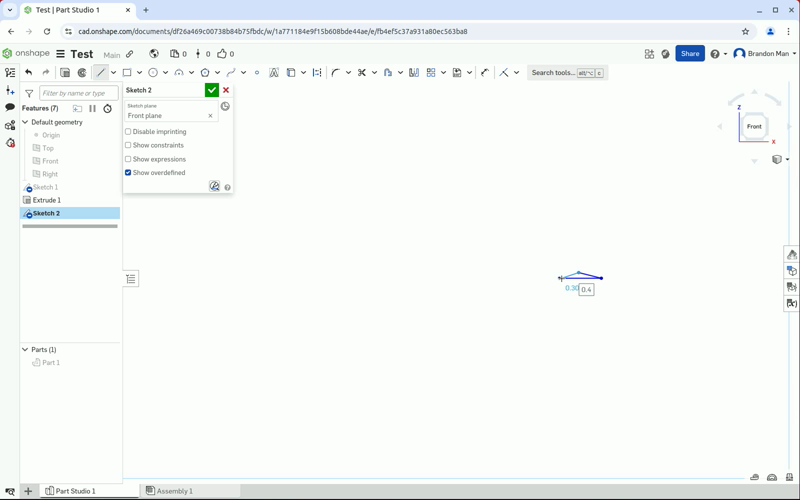
key_up(shift)
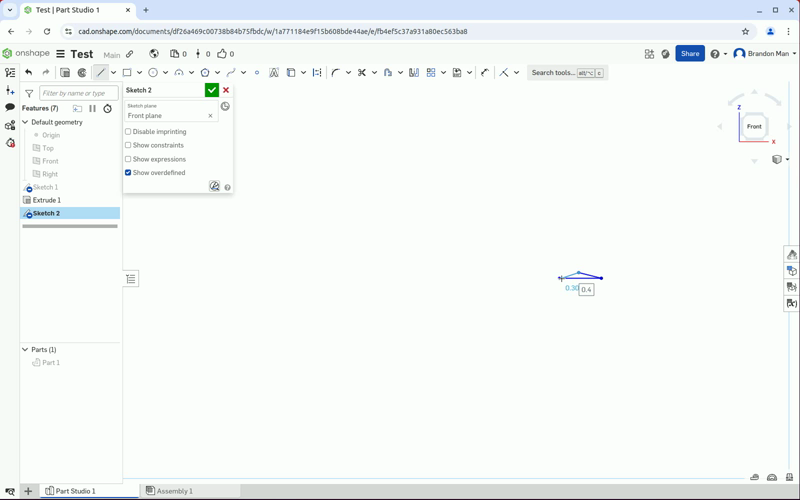
click(561, 278)
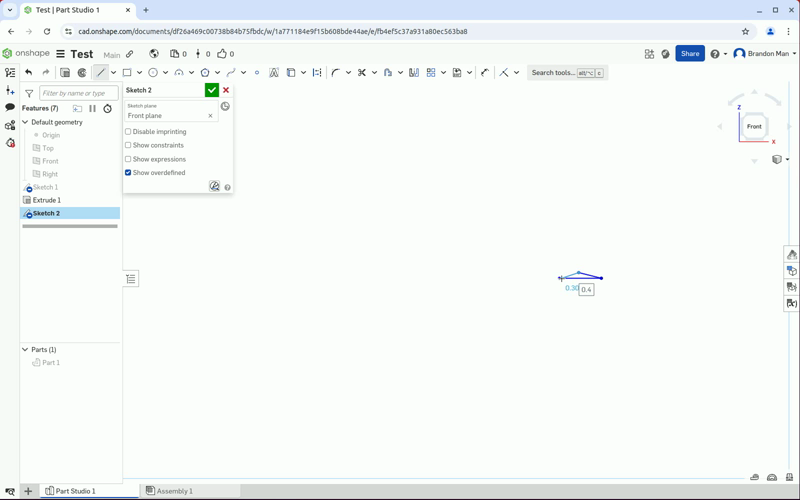
scroll(-6)
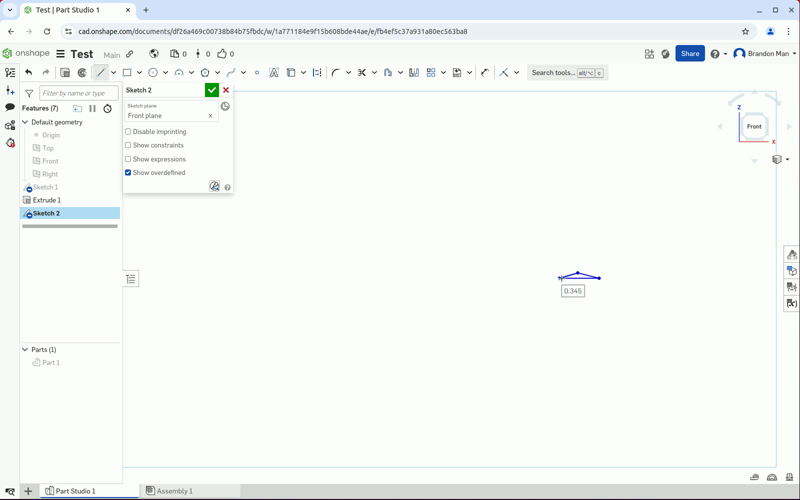
scroll(-6)
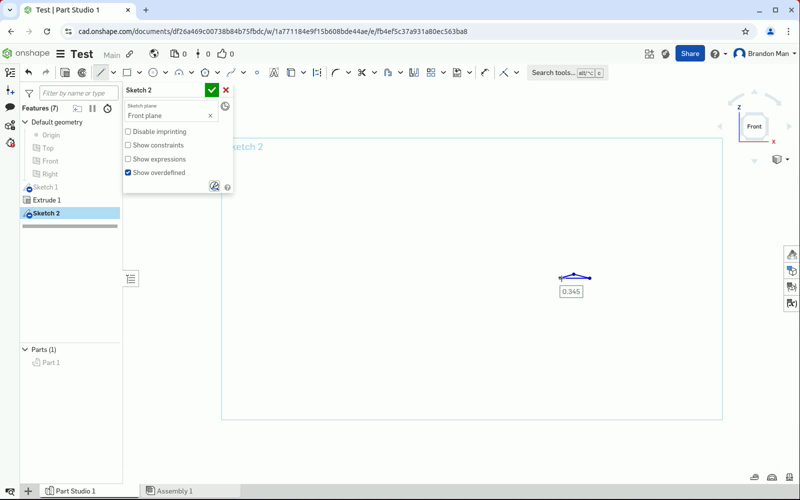
scroll(-6)
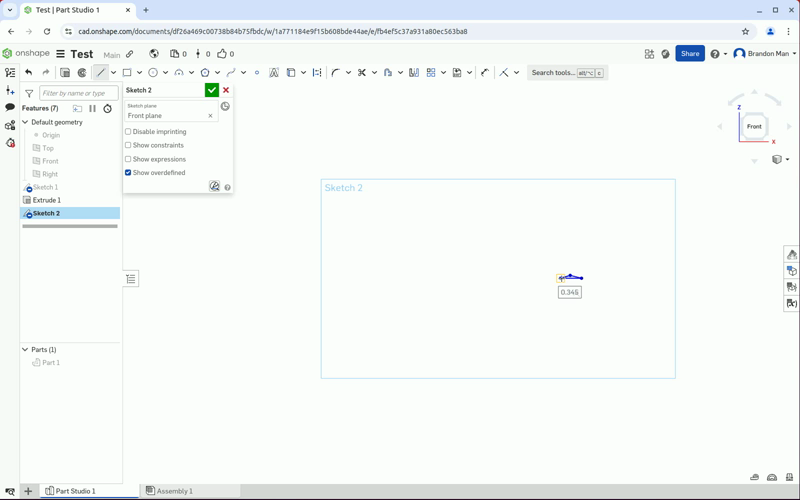
scroll(-6)
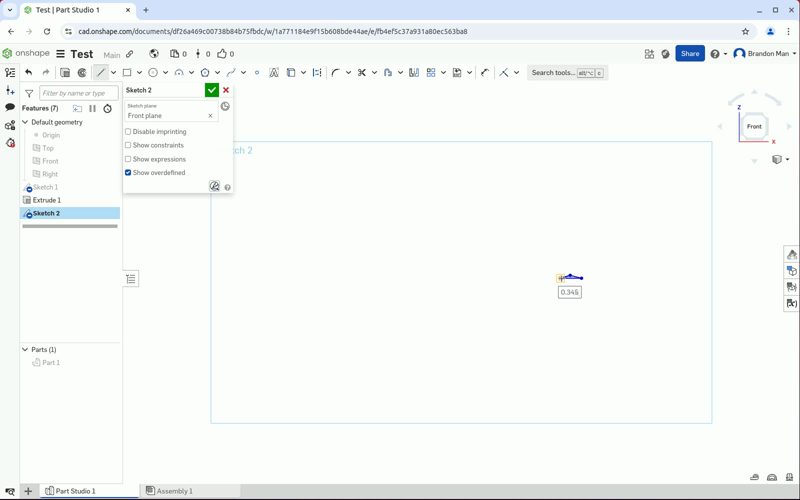
scroll(-6)
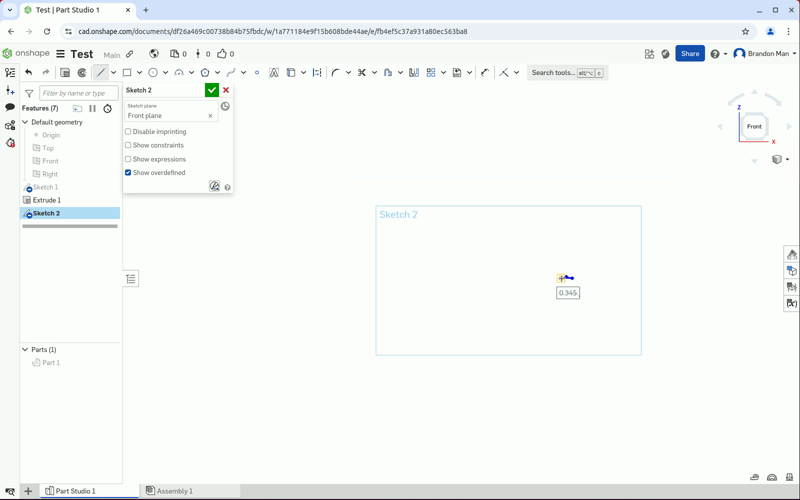
scroll(-6)
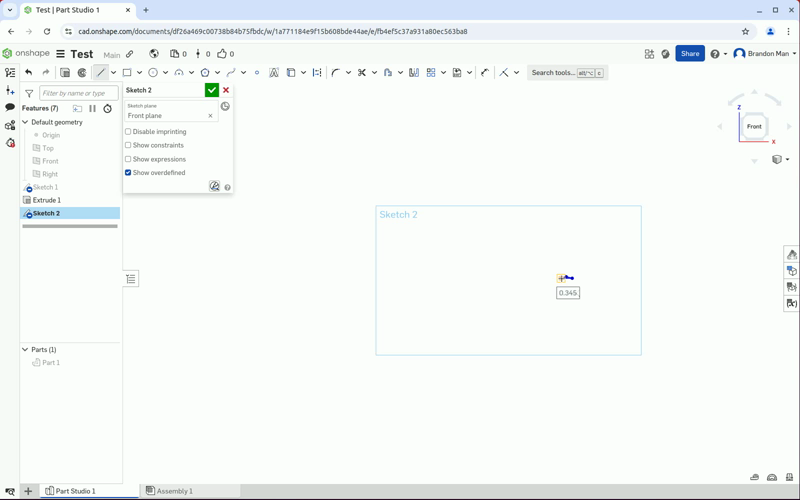
scroll(-6)
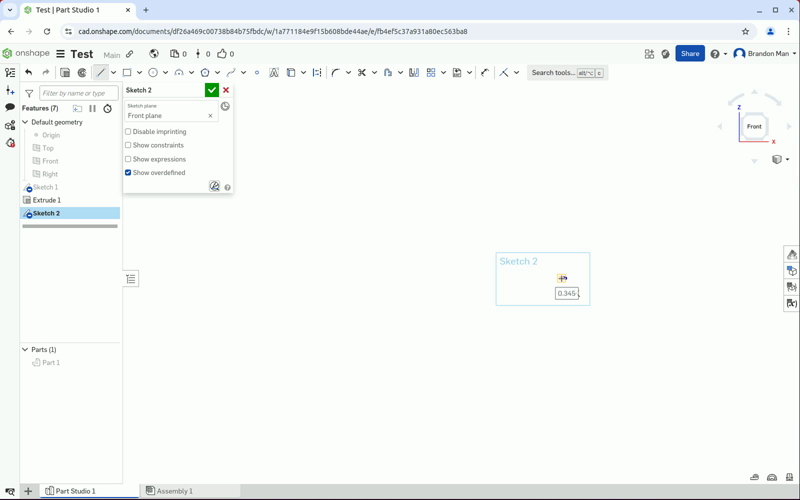
key(esc)
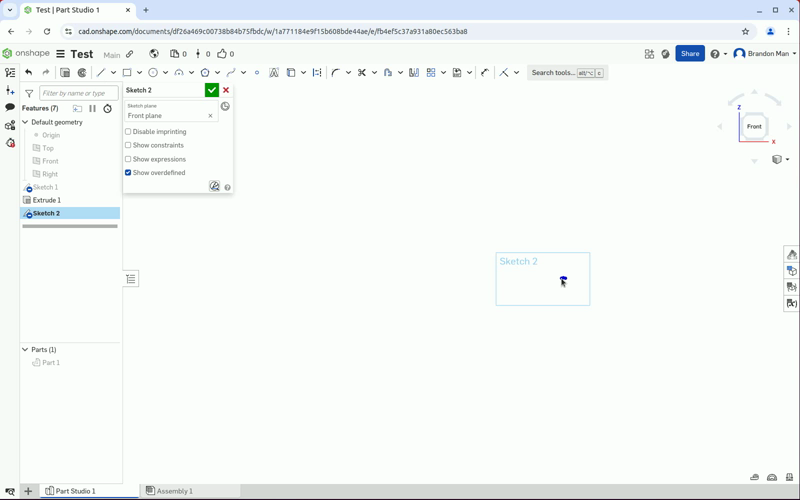
mouse_move(562, 277)
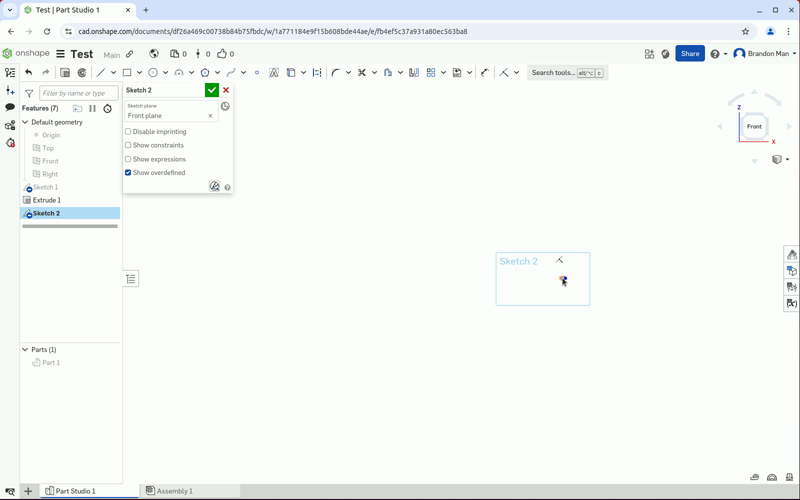
scroll(6)
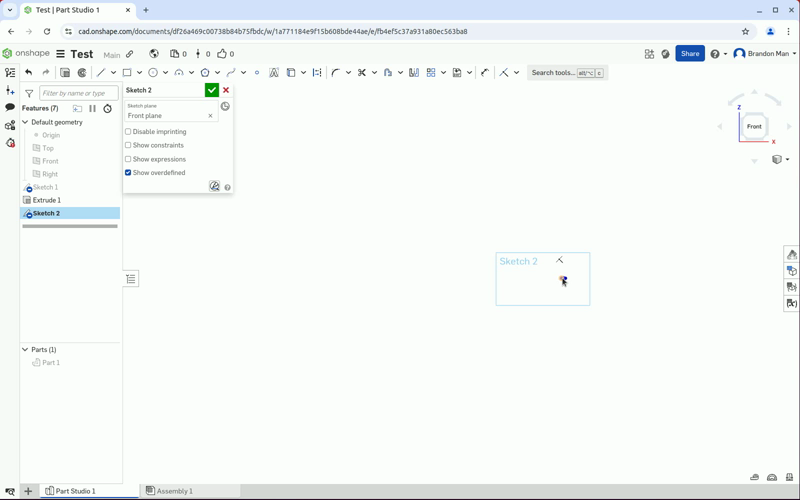
scroll(6)
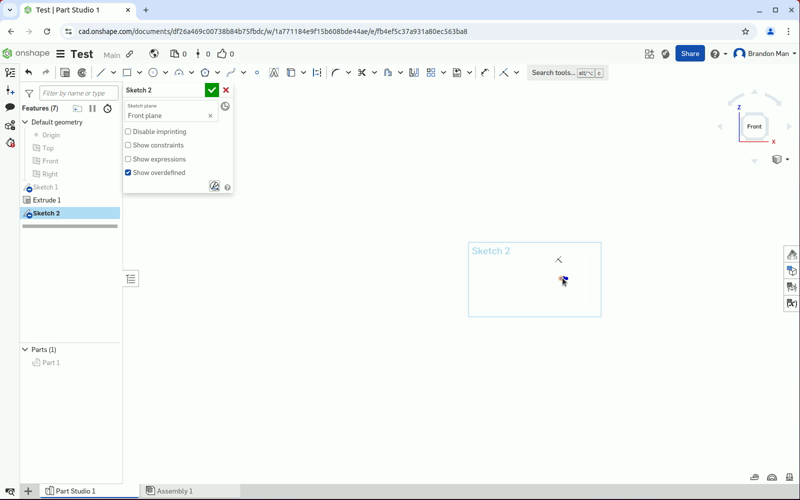
scroll(6)
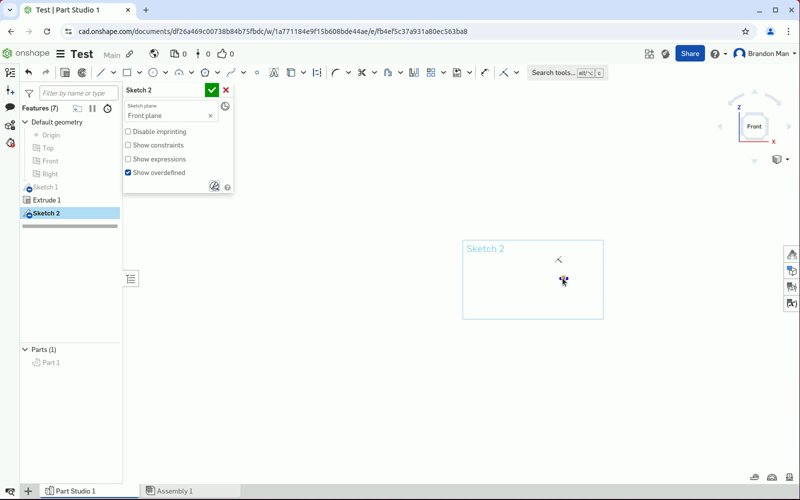
scroll(6)
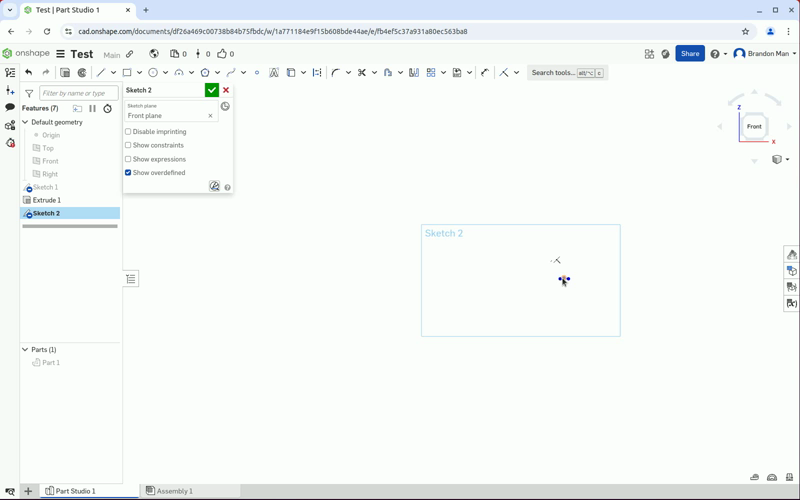
scroll(6)
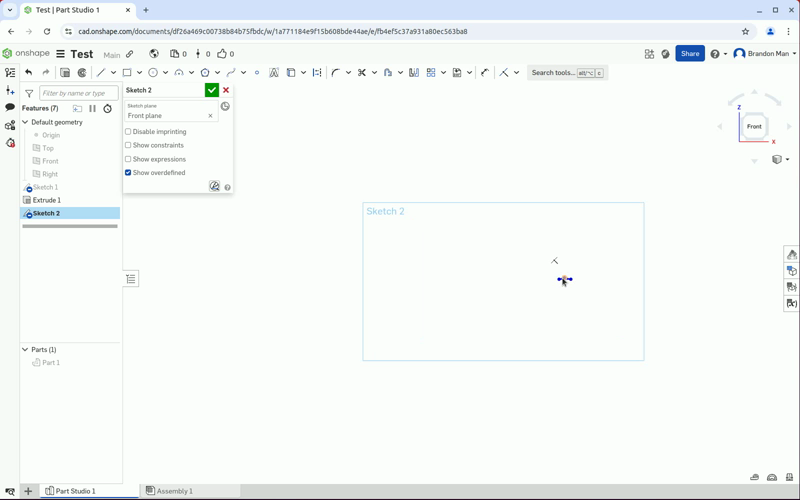
scroll(6)
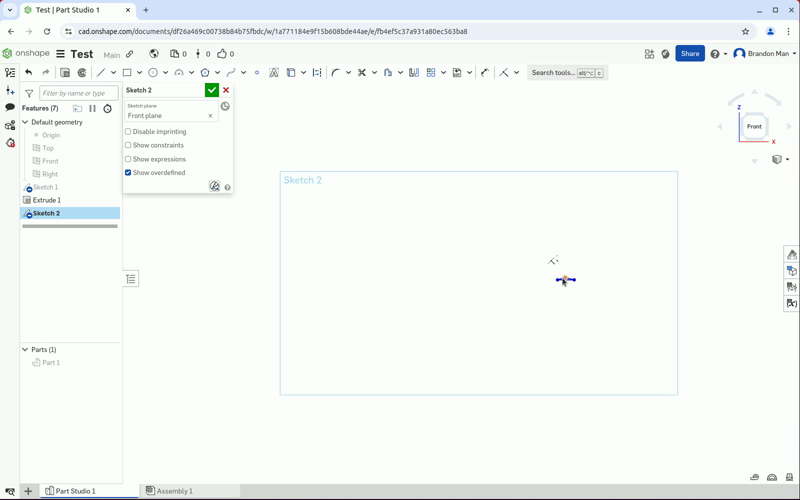
scroll(6)
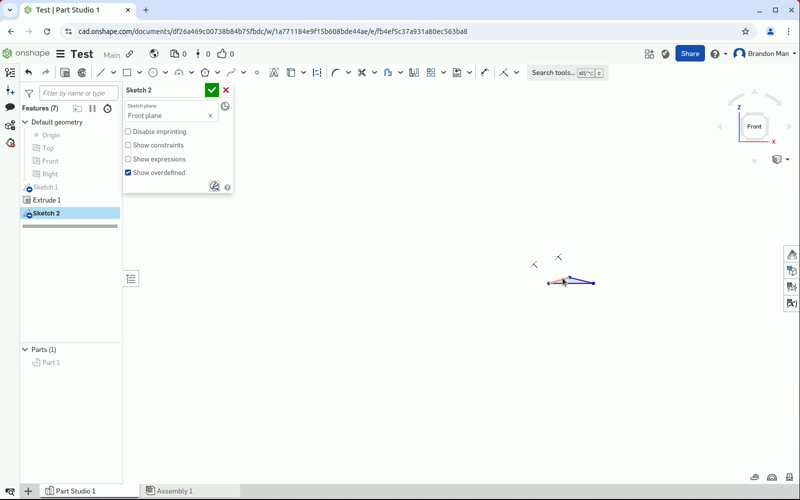
click(562, 277)
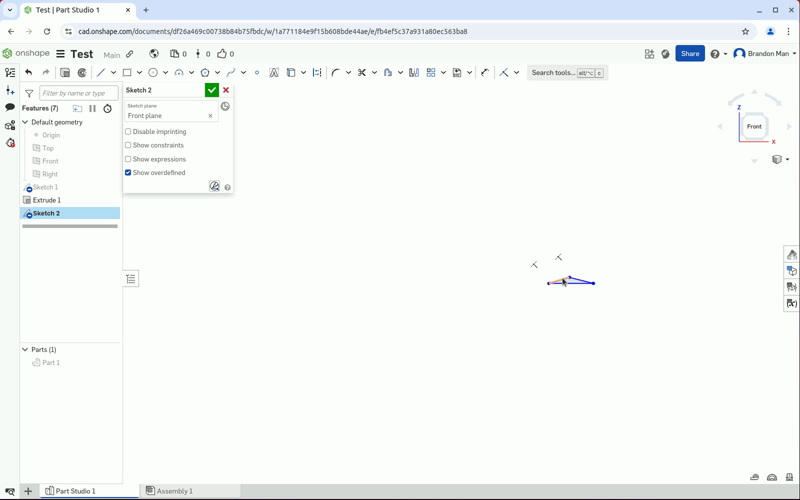
scroll(-6)
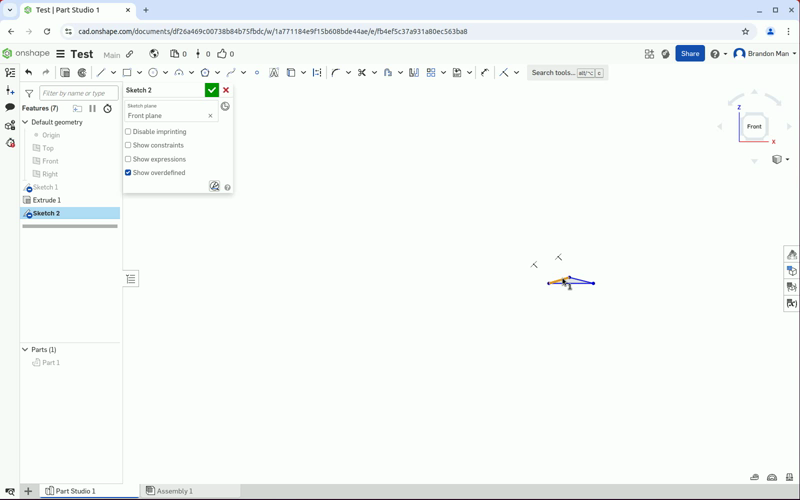
scroll(-6)
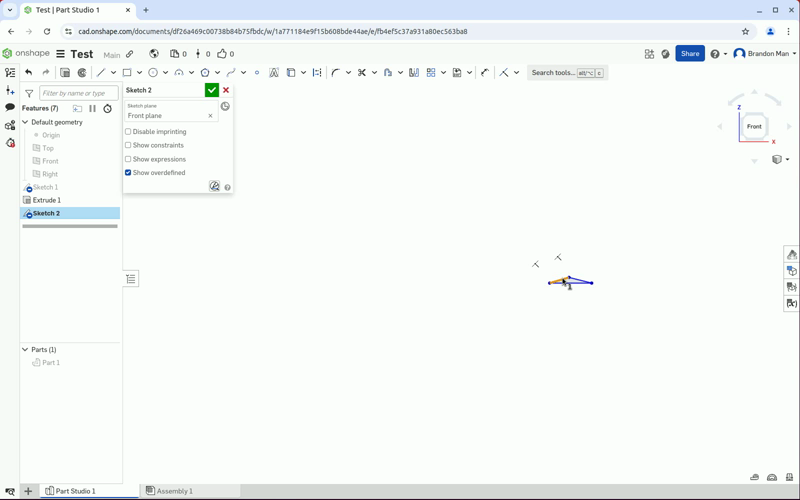
scroll(-6)
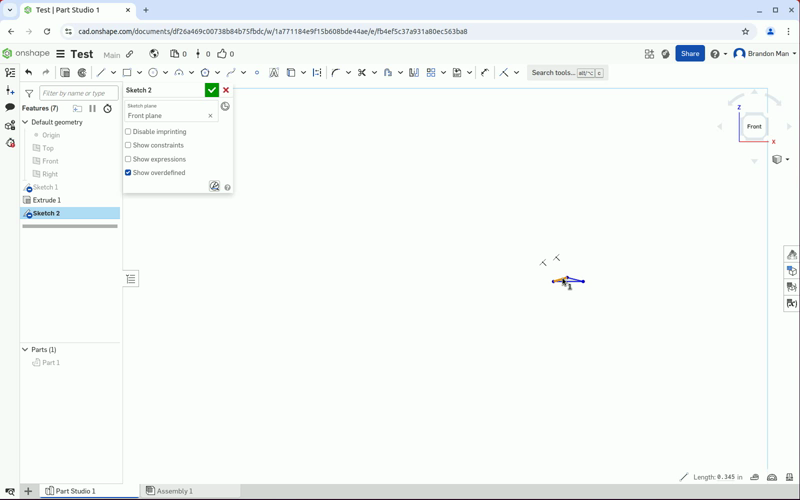
scroll(-6)
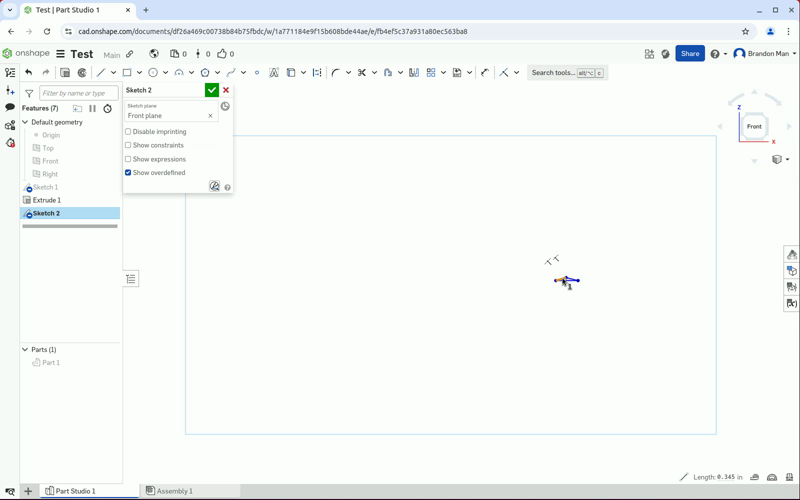
scroll(-6)
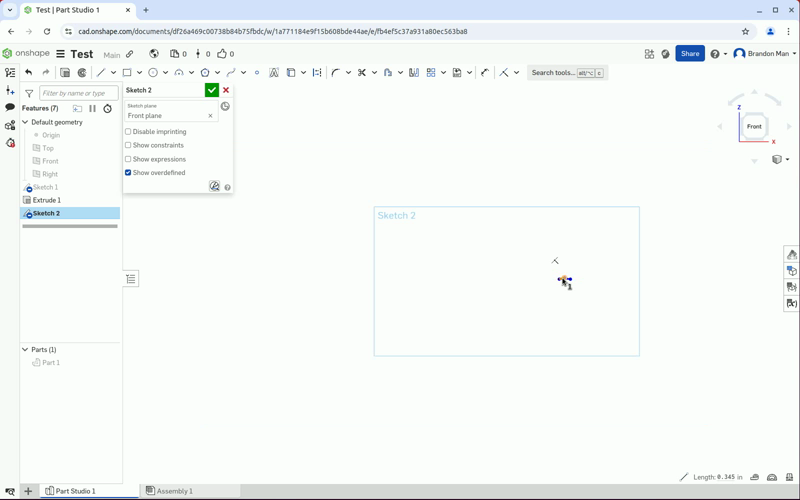
scroll(-6)
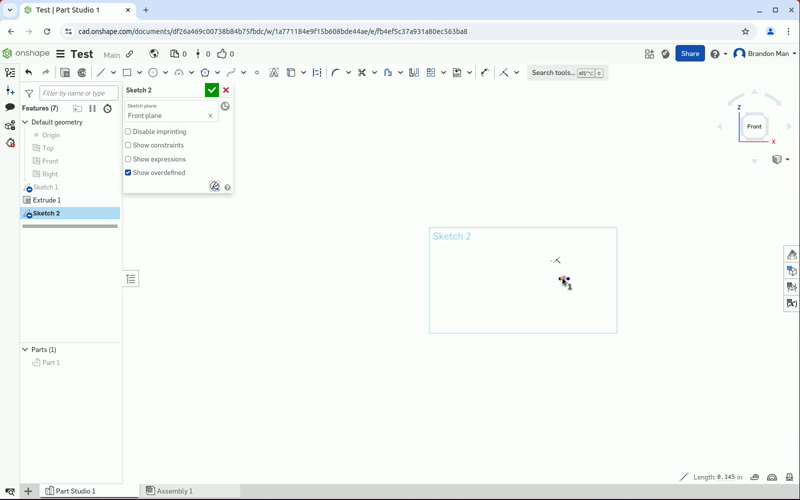
scroll(-6)
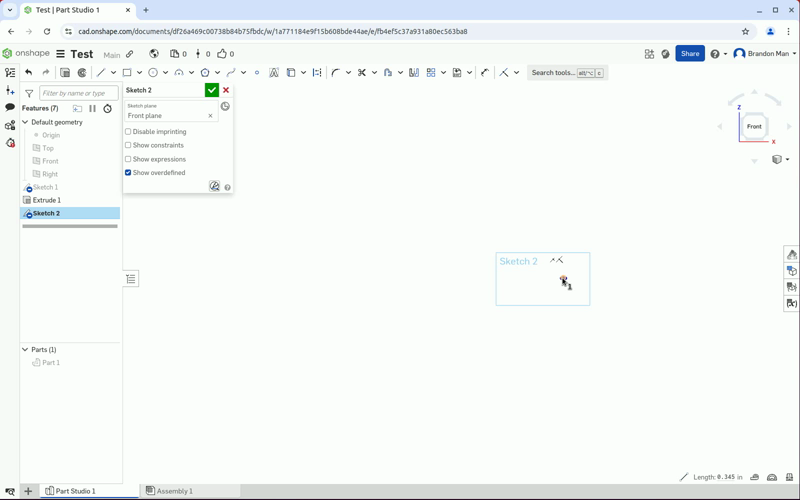
mouse_move(73, 352)
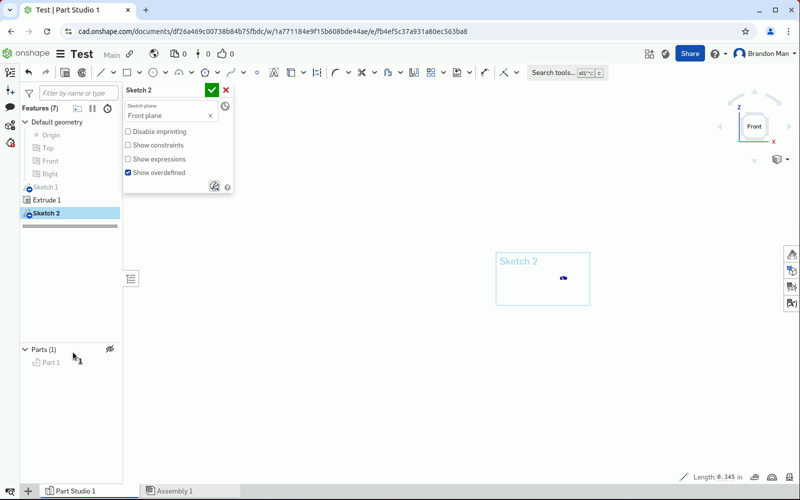
key(shift+y)
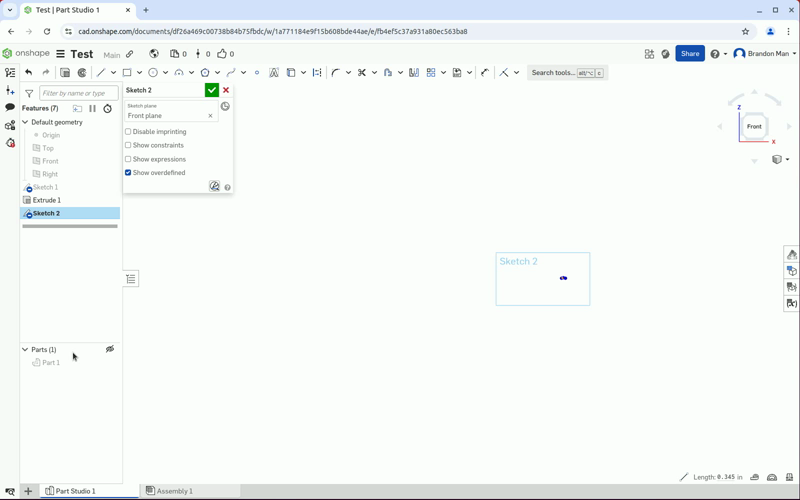
key(shift+e)
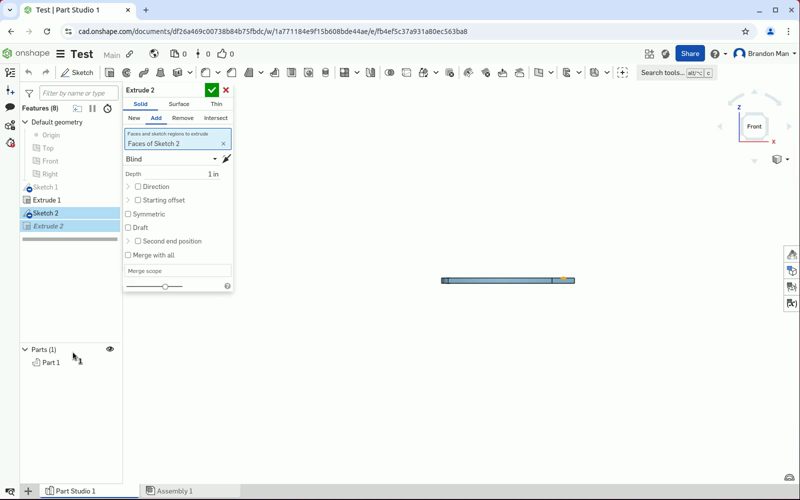
mouse_move(143, 106)
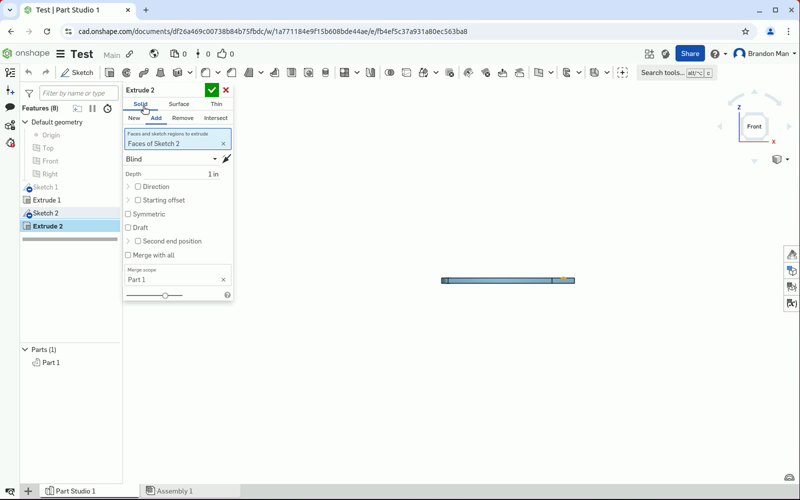
click(143, 106)
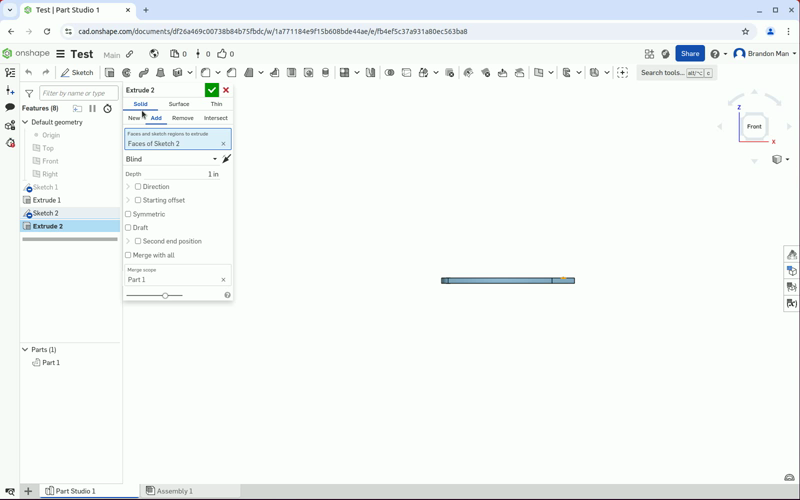
mouse_move(137, 120)
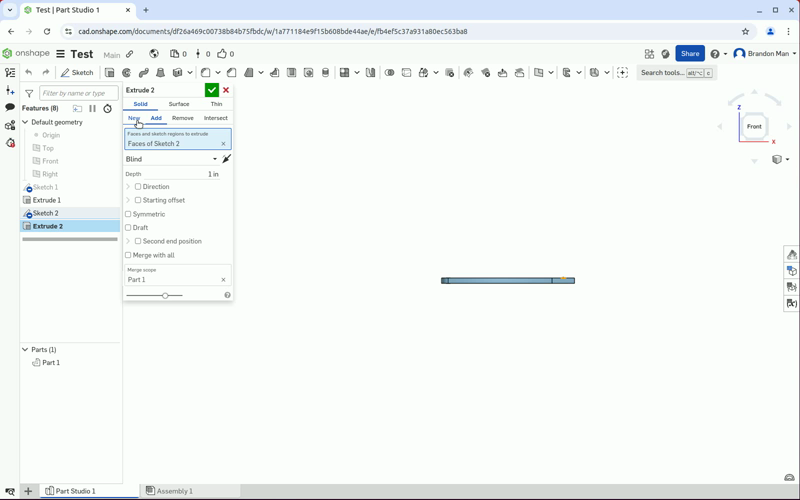
click(137, 120)
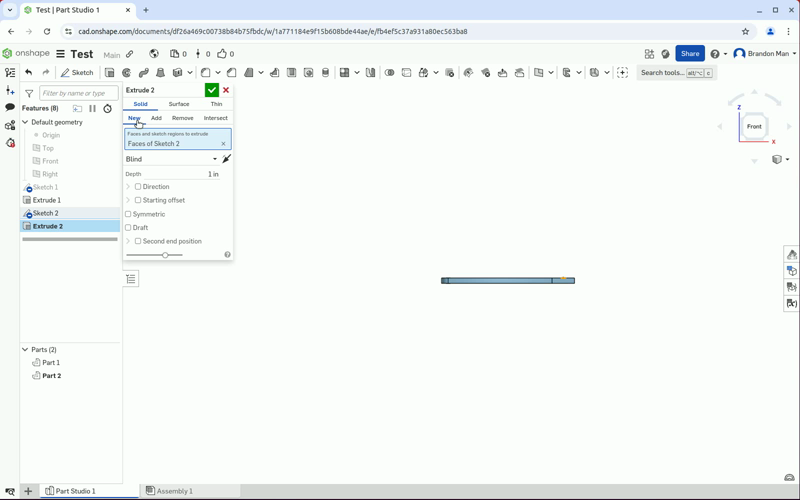
key(tab, 4)
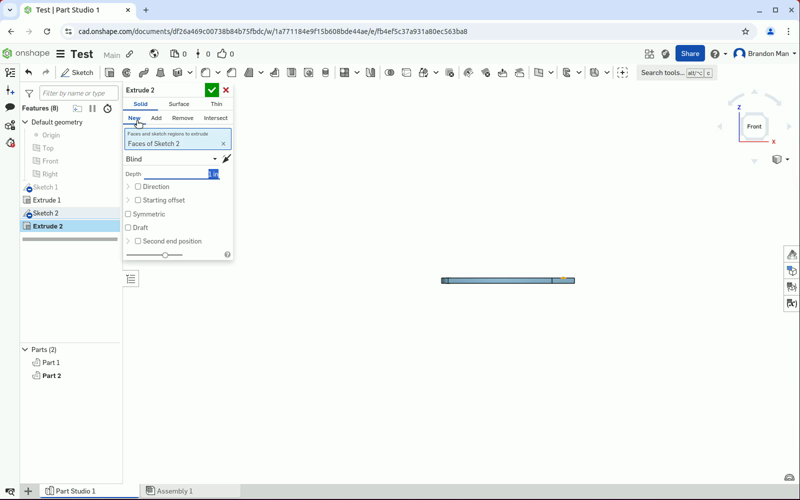
text(-1.204)
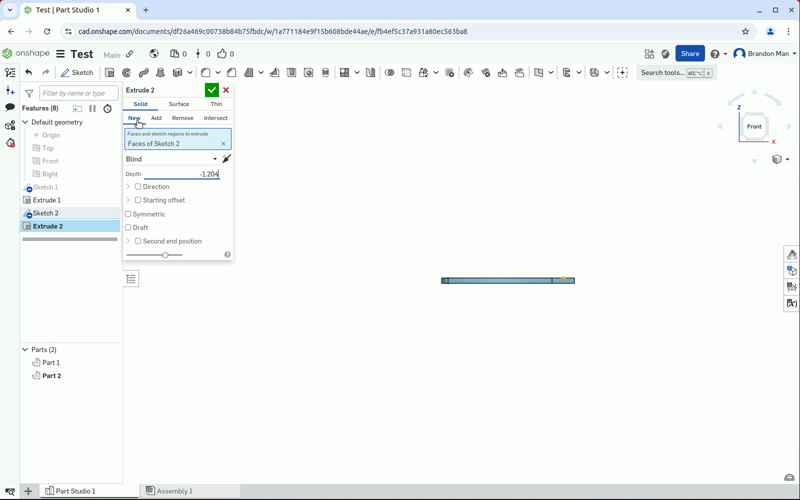
key(enter)
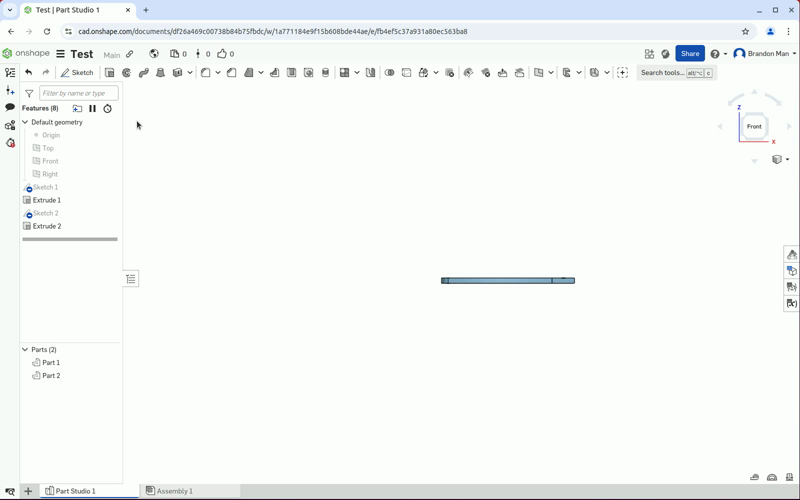
key(shift+h)
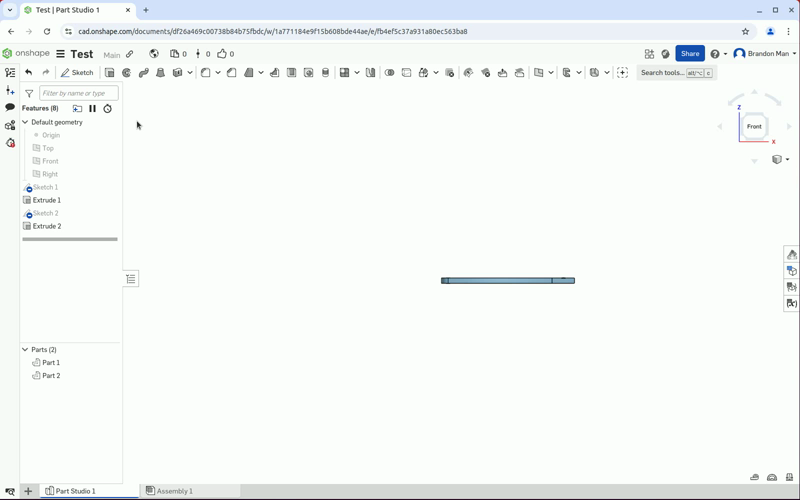
key(shift+h)
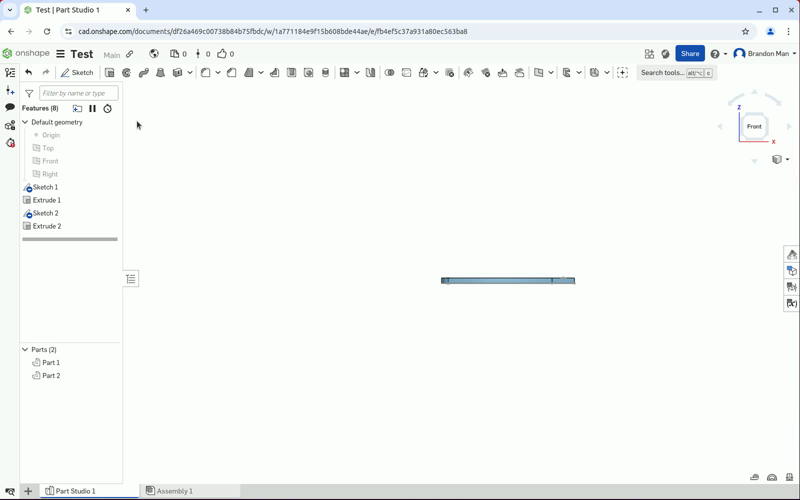
key(shift+7)
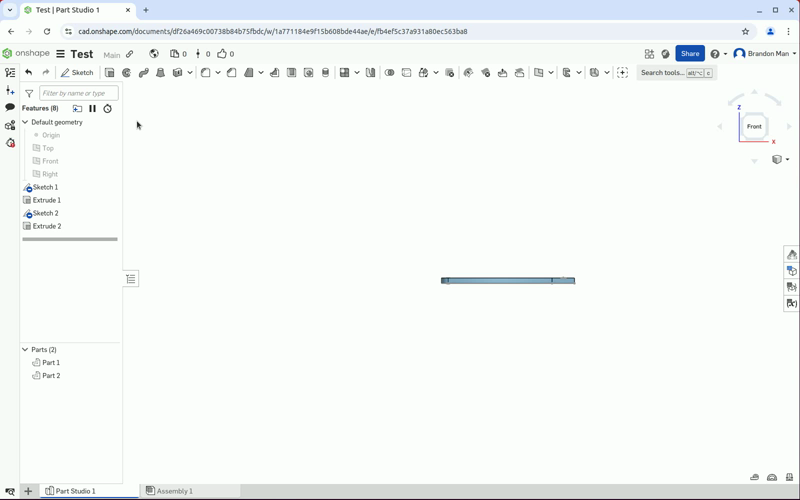
key(left, 2)
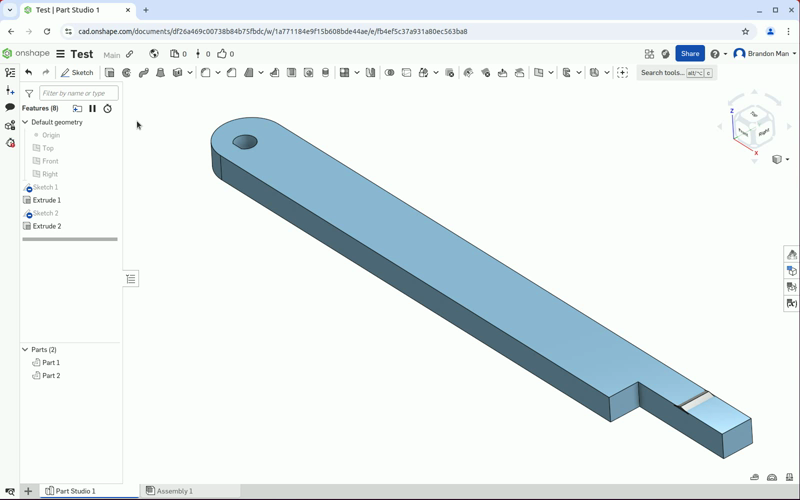
key(down, 2)
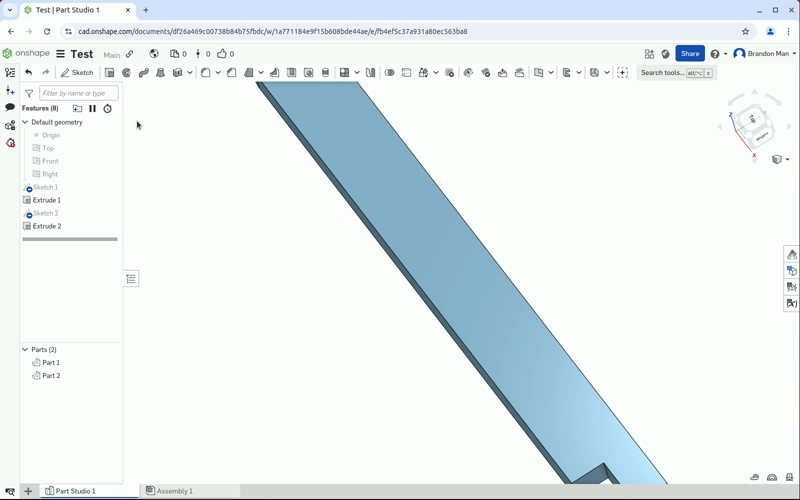
key(up, 2)
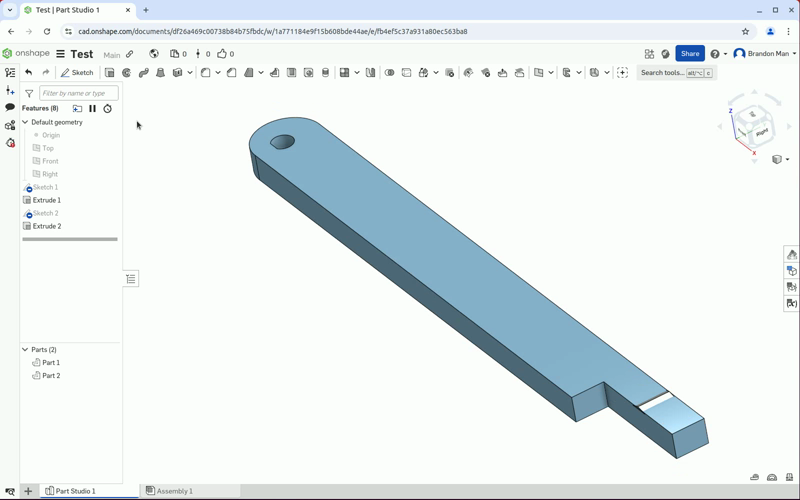
key(right, 2)
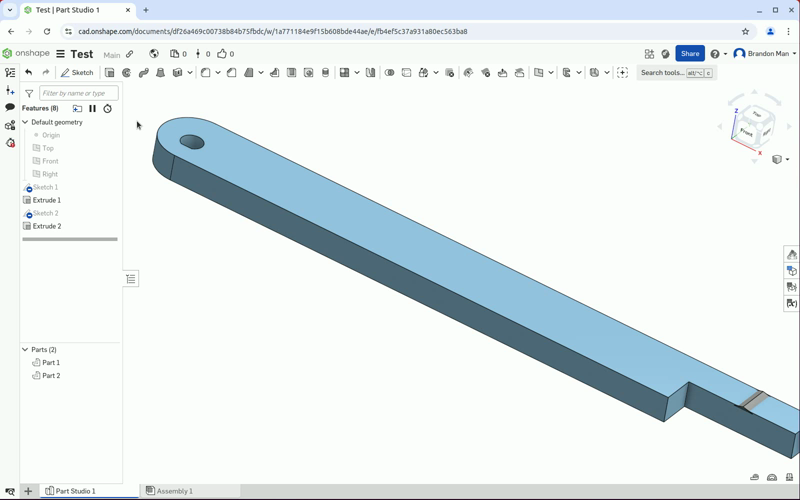
mouse_move(73, 189)
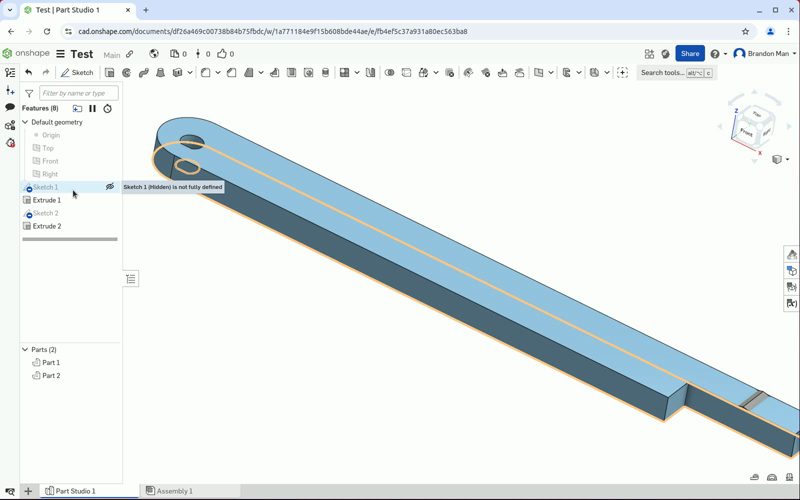
click(73, 189)